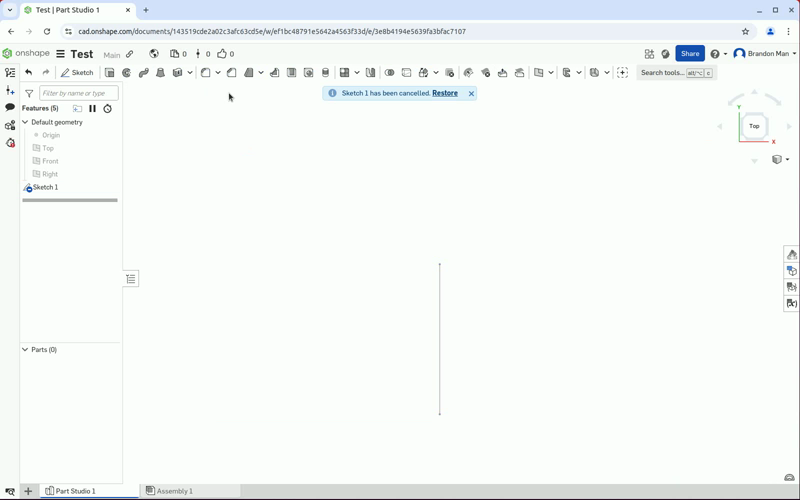
key(shift+h)
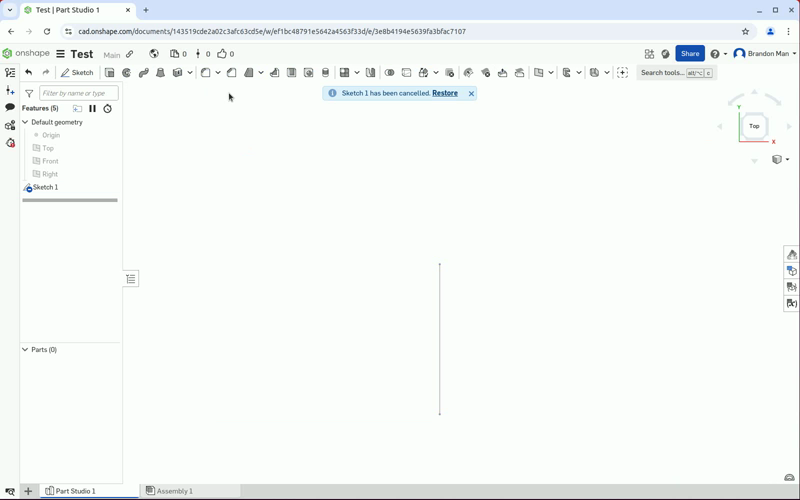
key(shift+s)
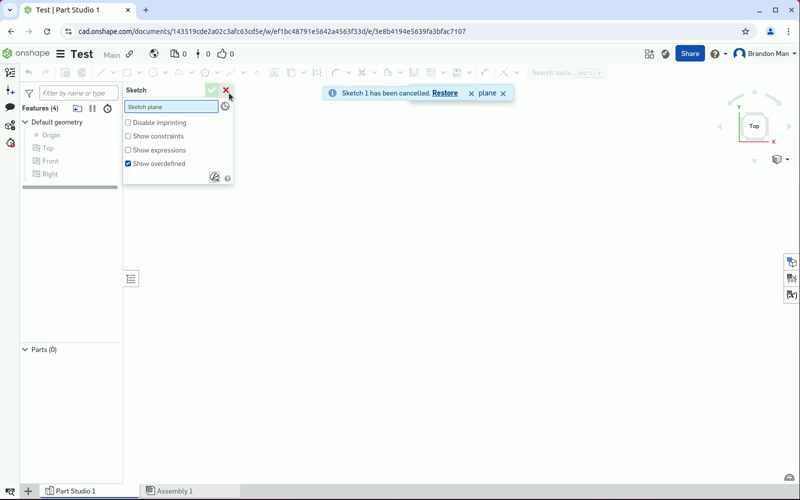
mouse_move(73, 150)
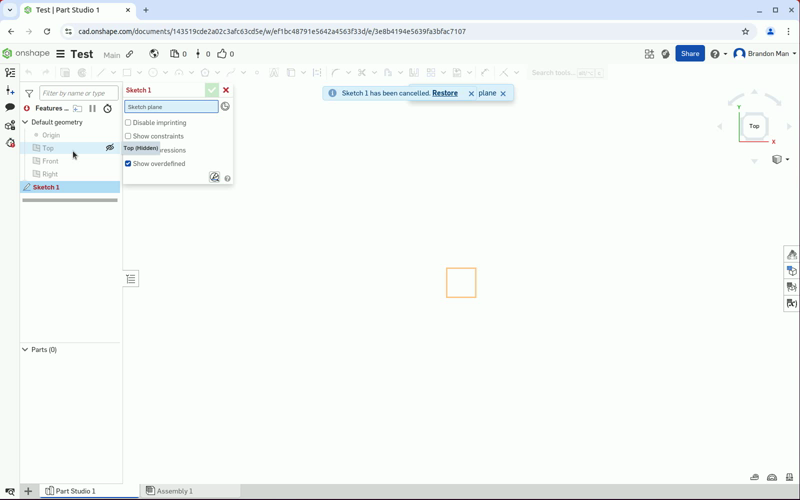
click(73, 150)
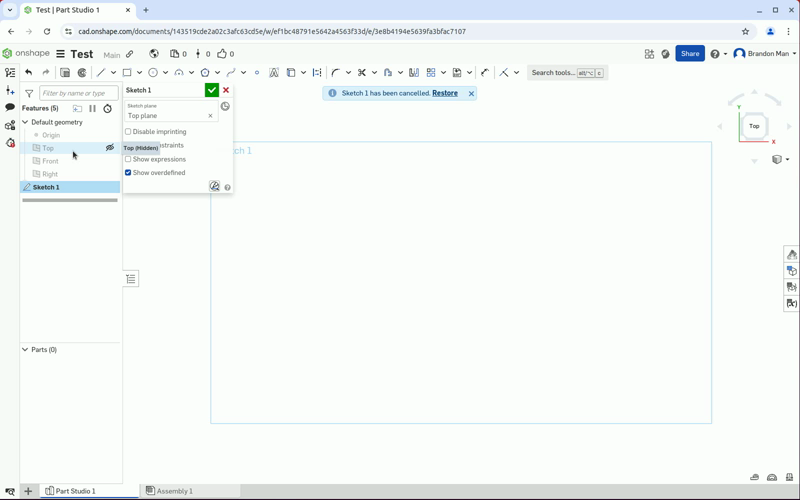
mouse_move(73, 352)
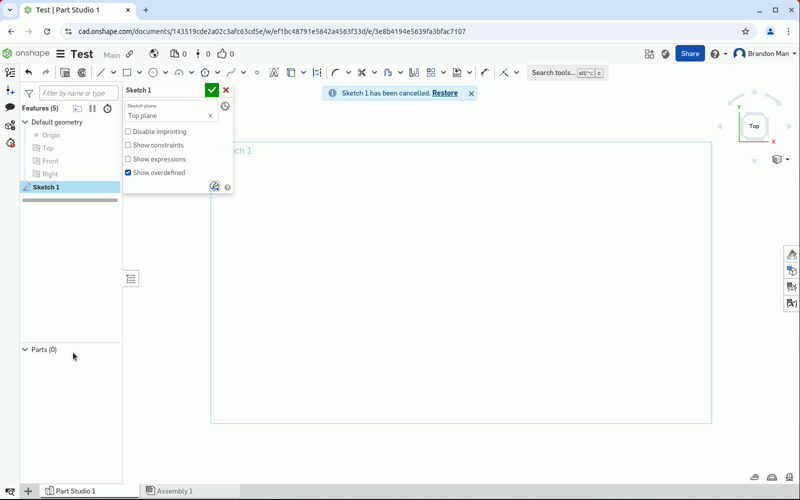
key(y)
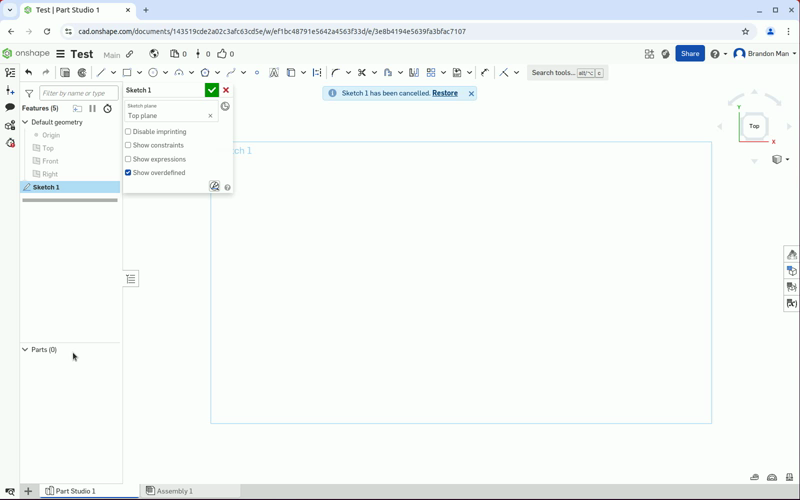
key(l)
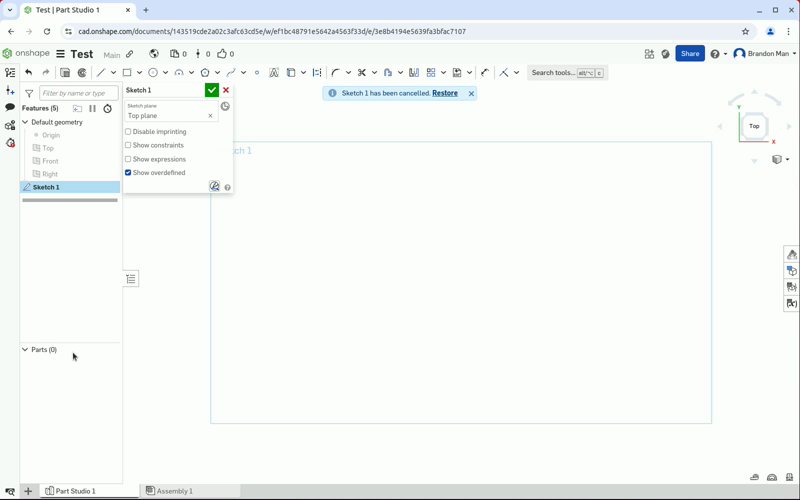
key_down(shift)
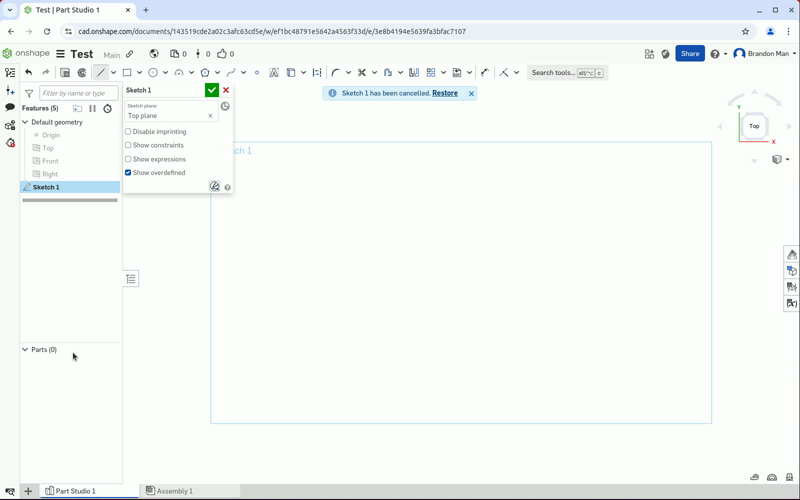
mouse_move(433, 379)
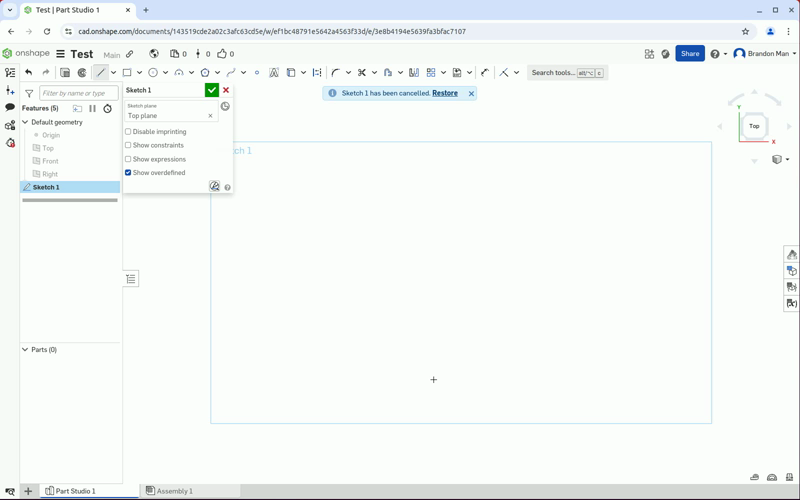
click(433, 379)
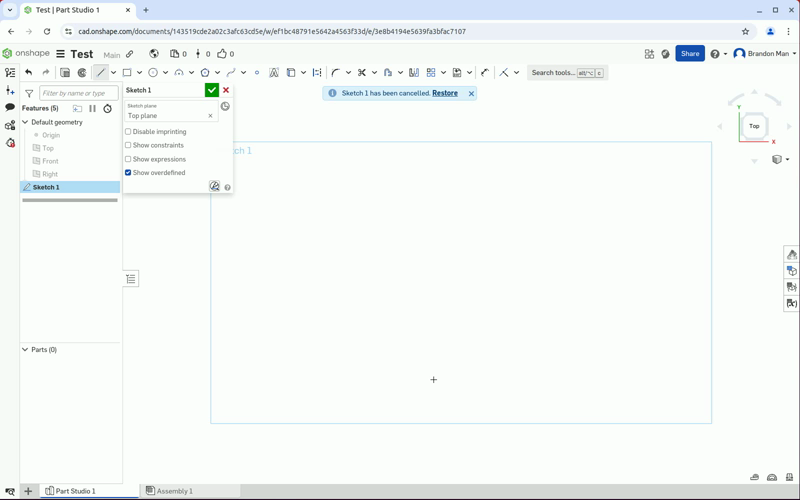
key_up(shift)
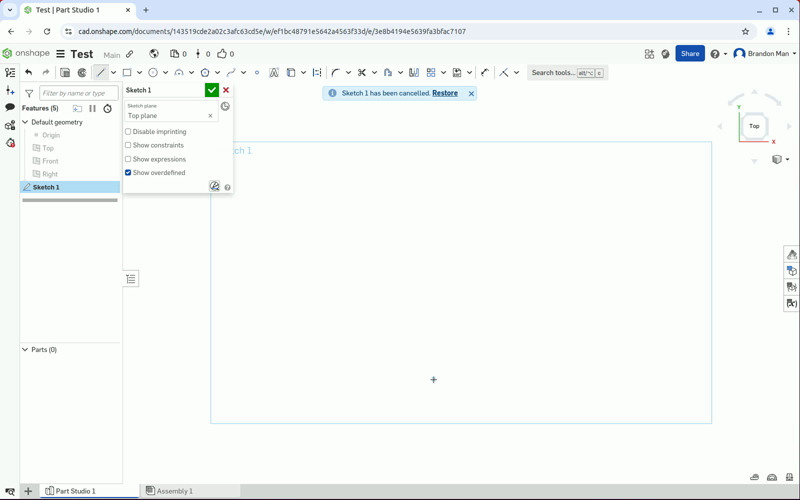
key_down(shift)
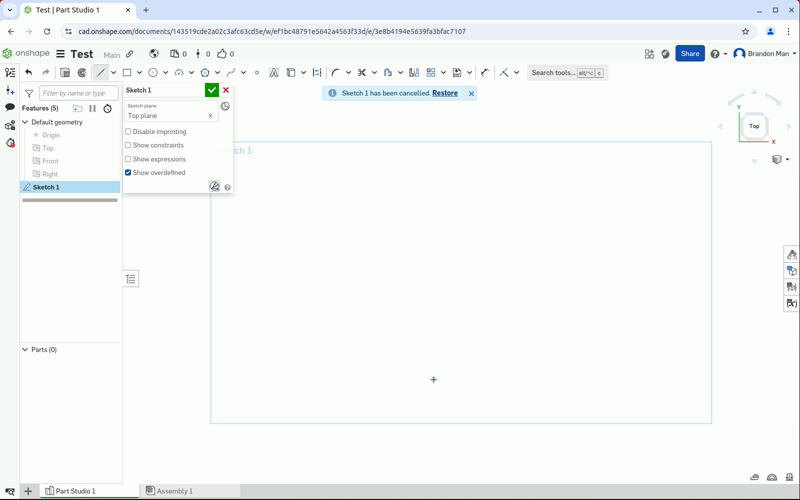
mouse_move(463, 379)
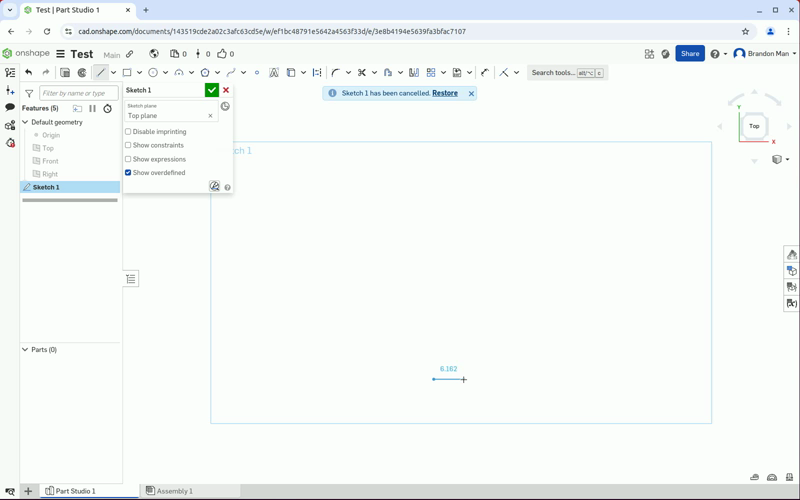
mouse_move(487, 379)
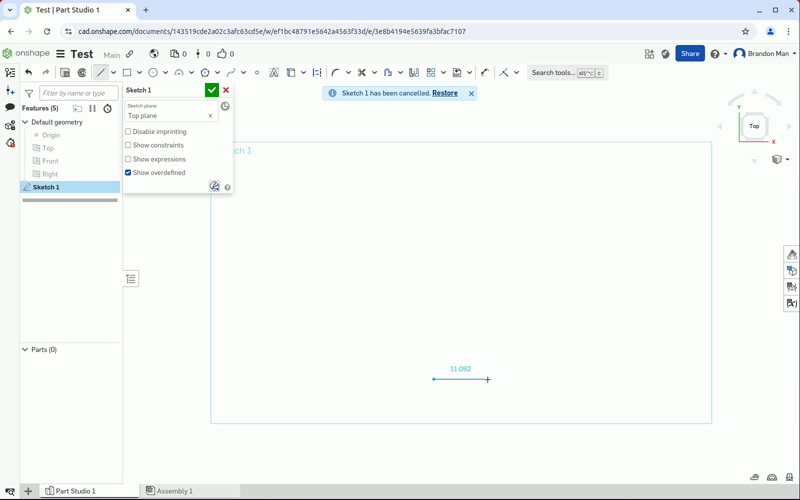
click(487, 379)
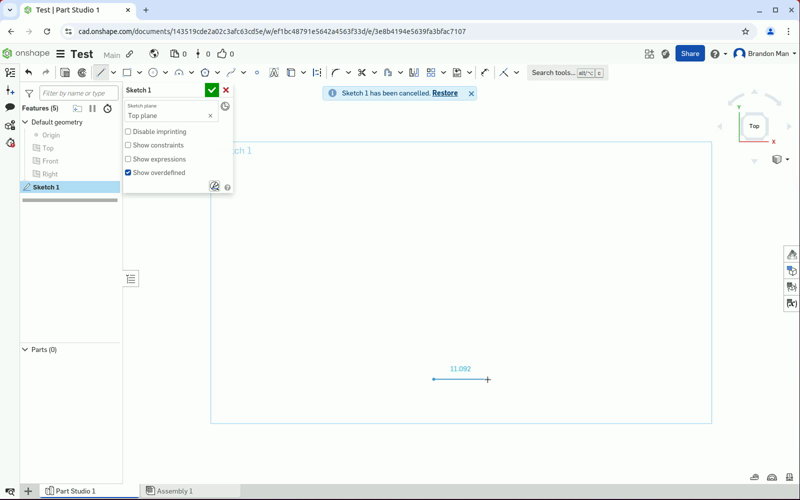
key_up(shift)
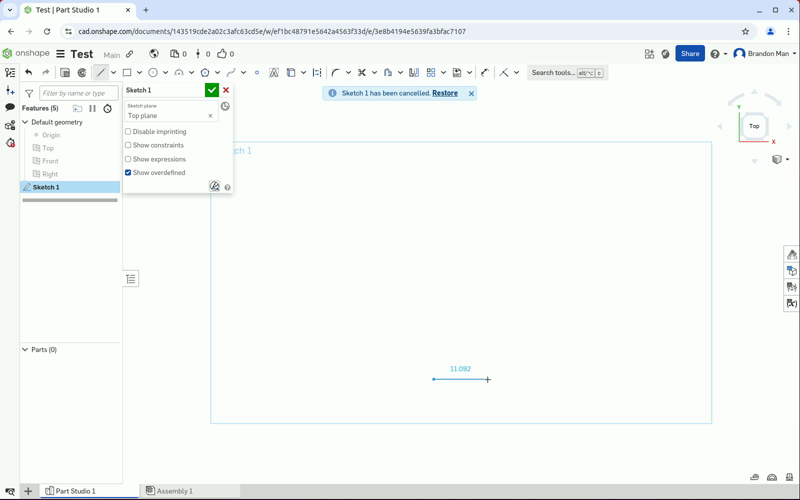
key_down(shift)
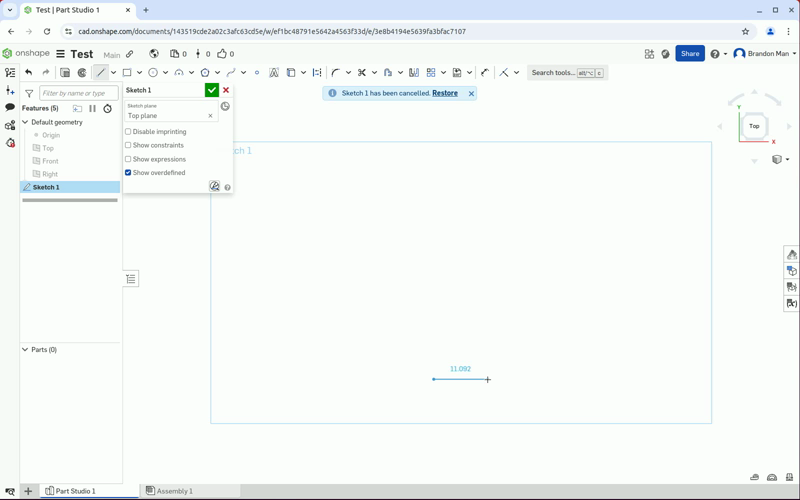
mouse_move(487, 189)
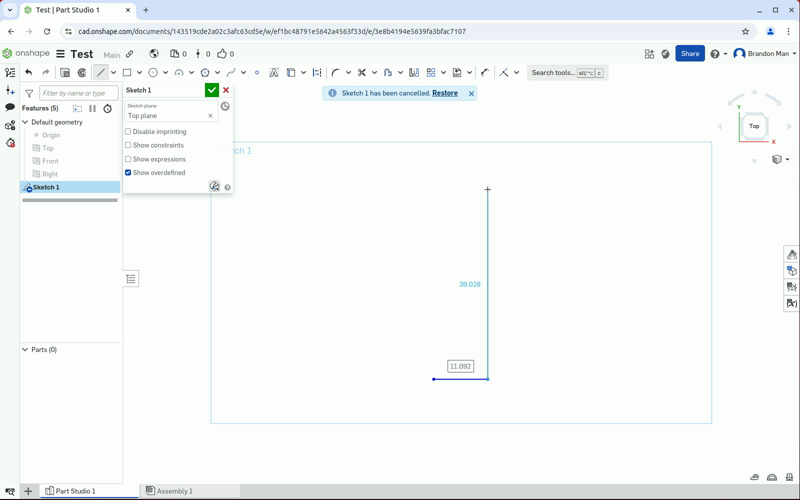
click(487, 189)
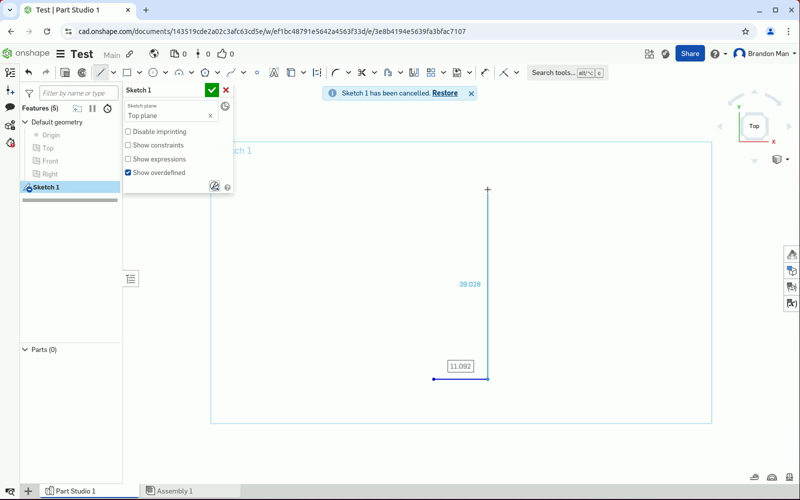
key_up(shift)
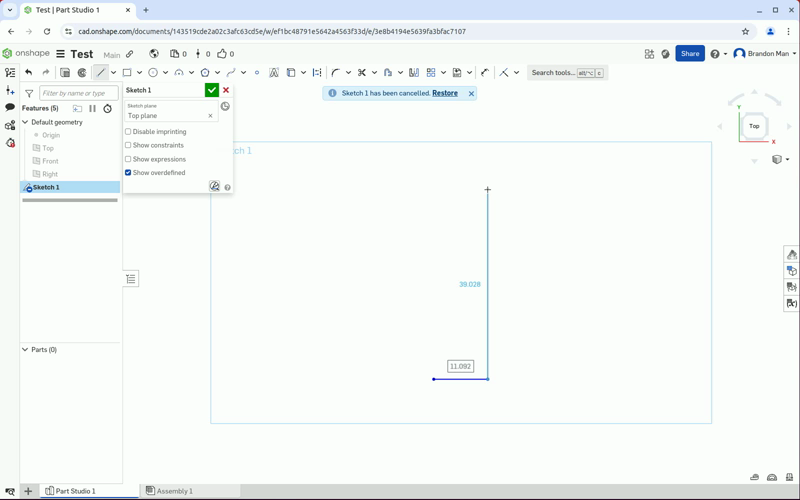
key_down(shift)
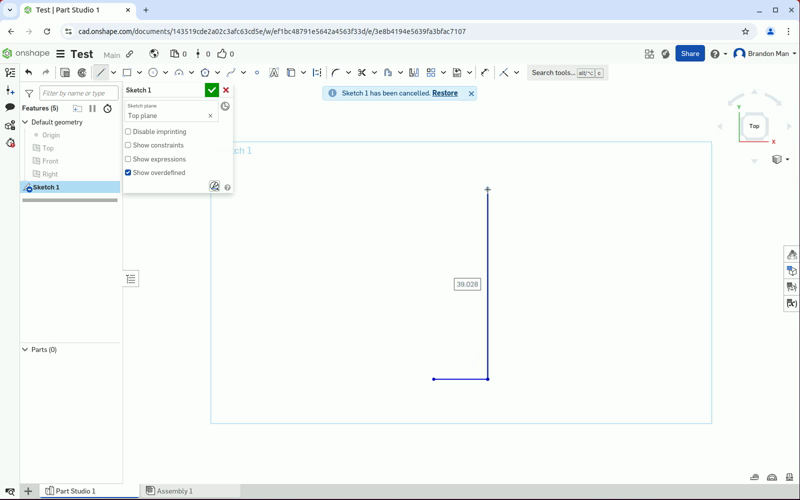
mouse_move(517, 189)
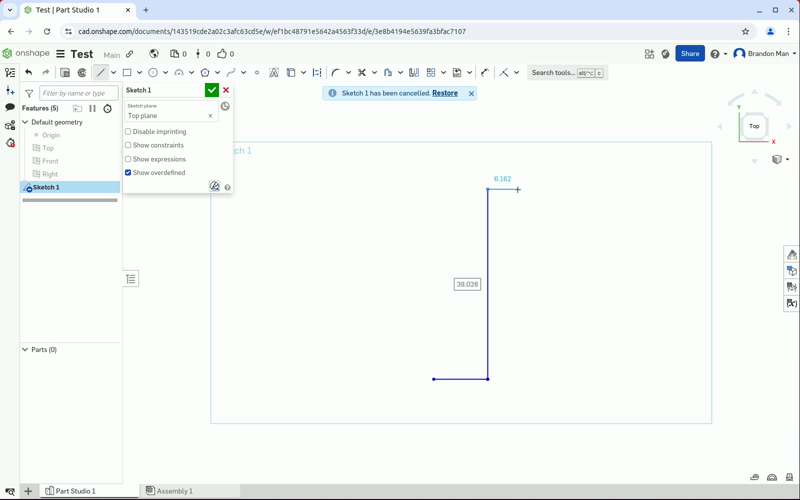
mouse_move(433, 189)
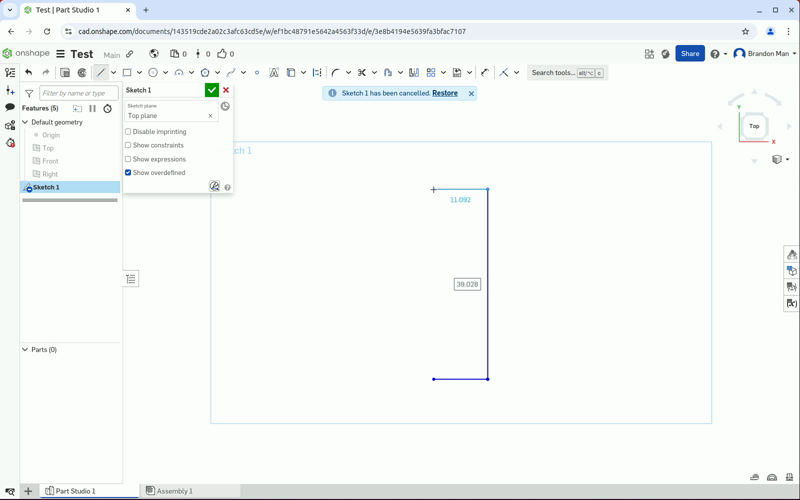
click(433, 189)
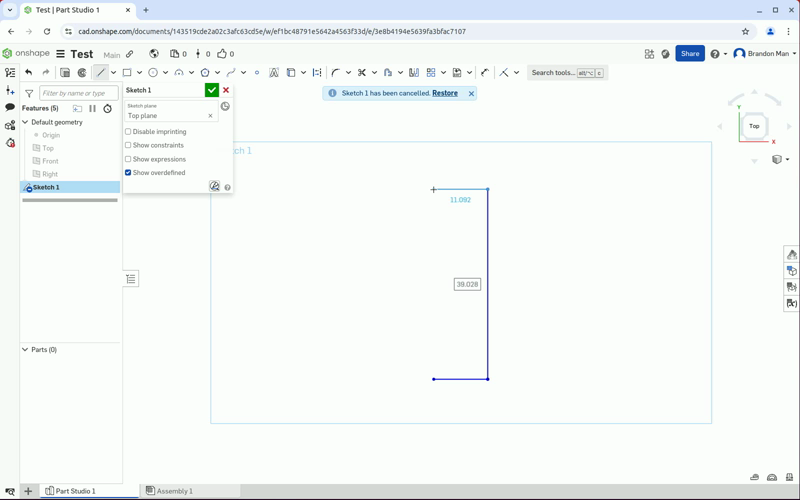
key_up(shift)
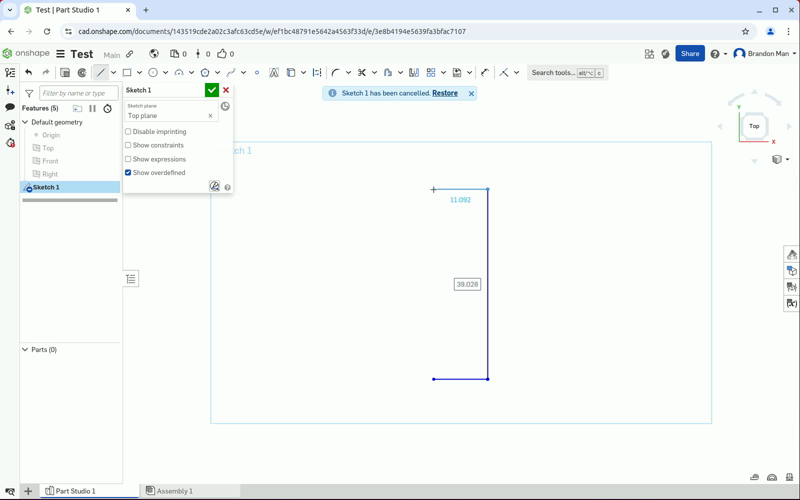
key_down(shift)
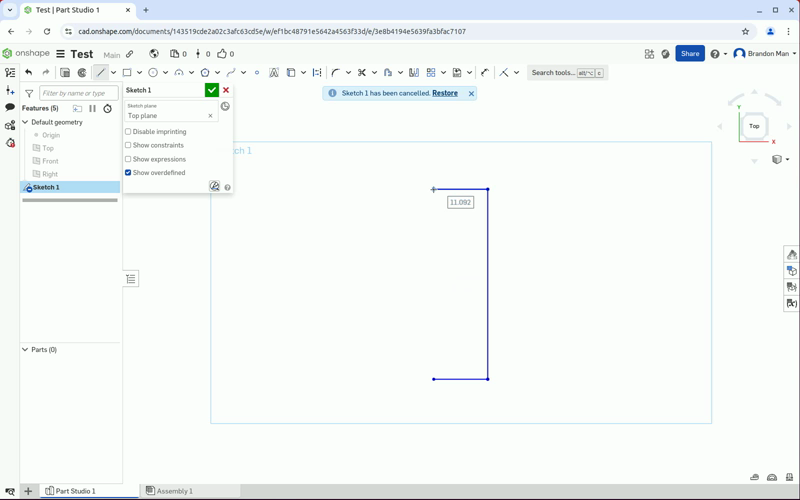
mouse_move(433, 379)
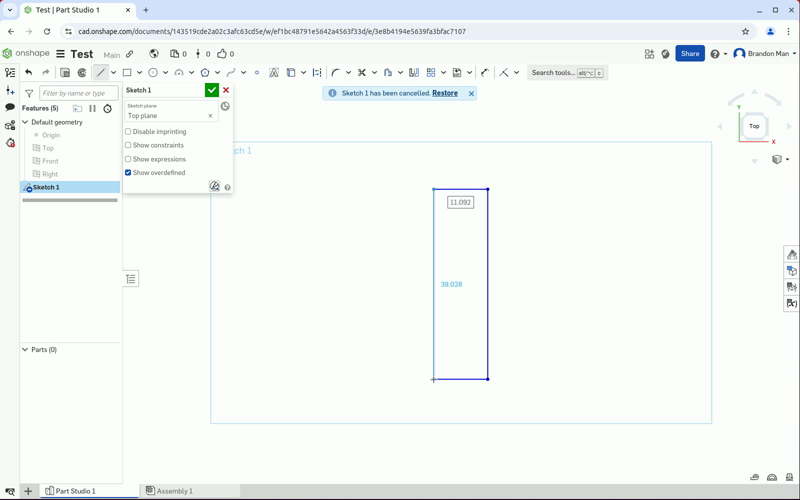
key_up(shift)
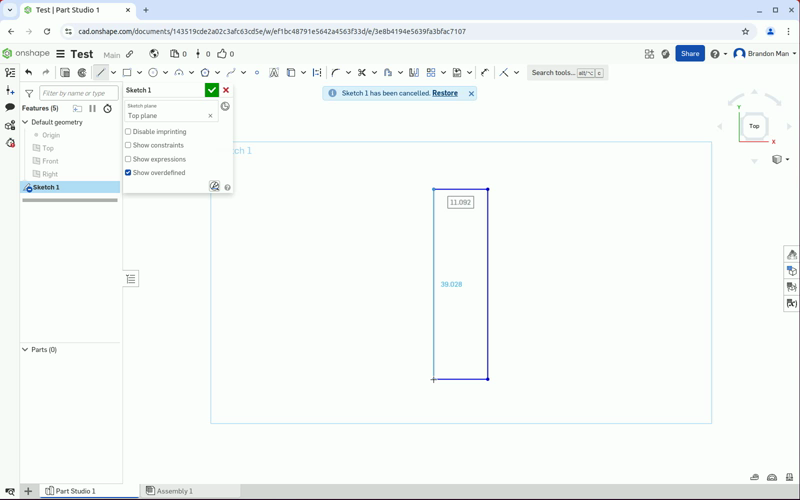
click(433, 379)
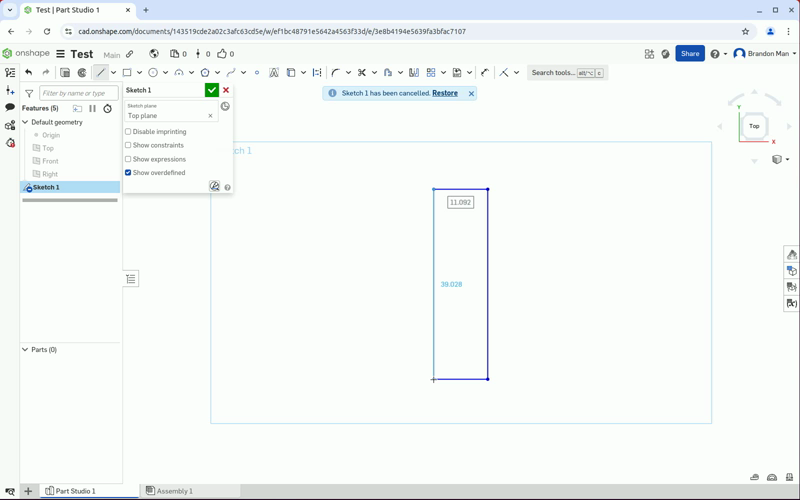
key(esc)
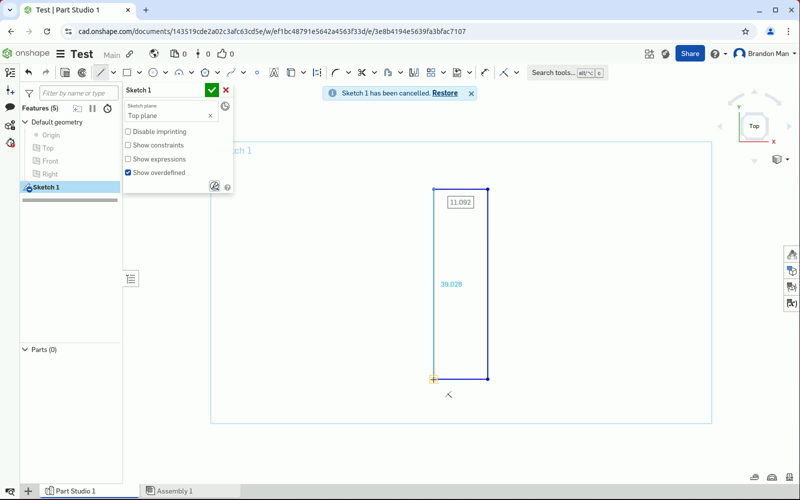
mouse_move(443, 286)
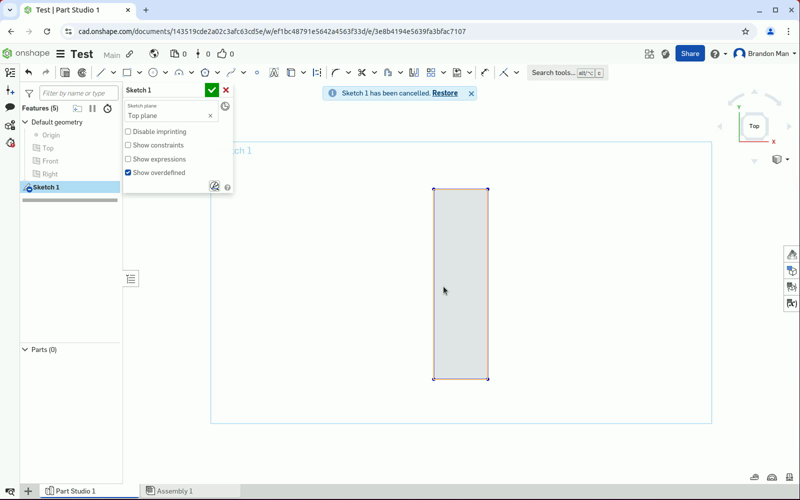
click(443, 286)
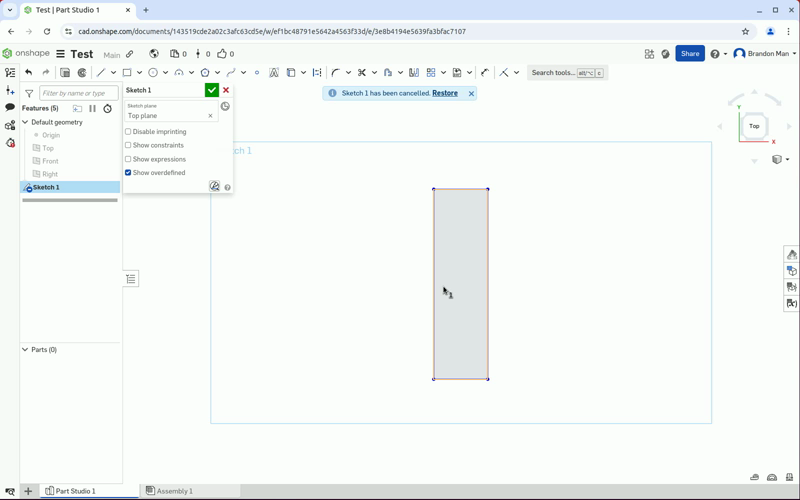
mouse_move(73, 352)
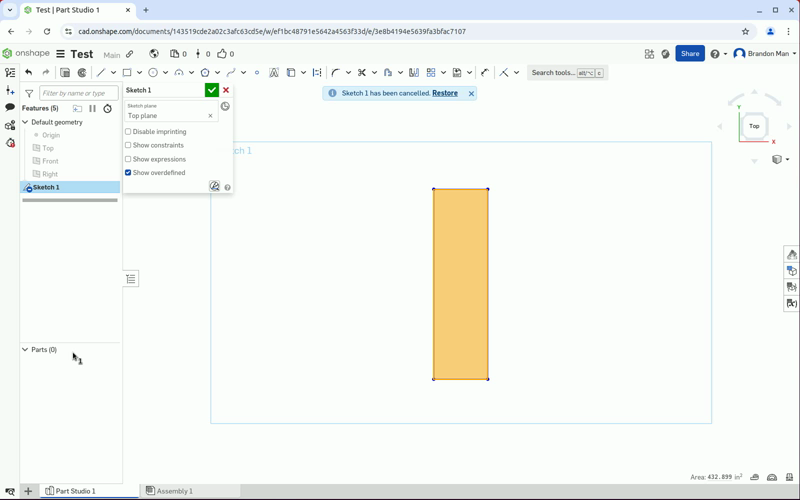
key(shift+y)
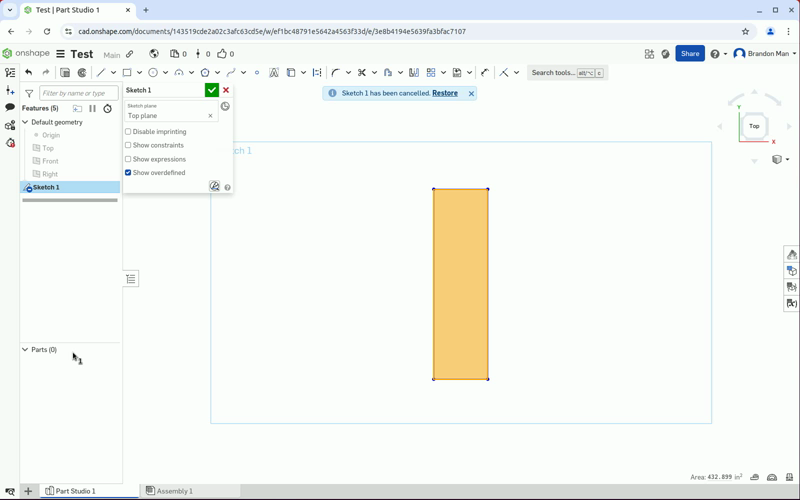
key(shift+e)
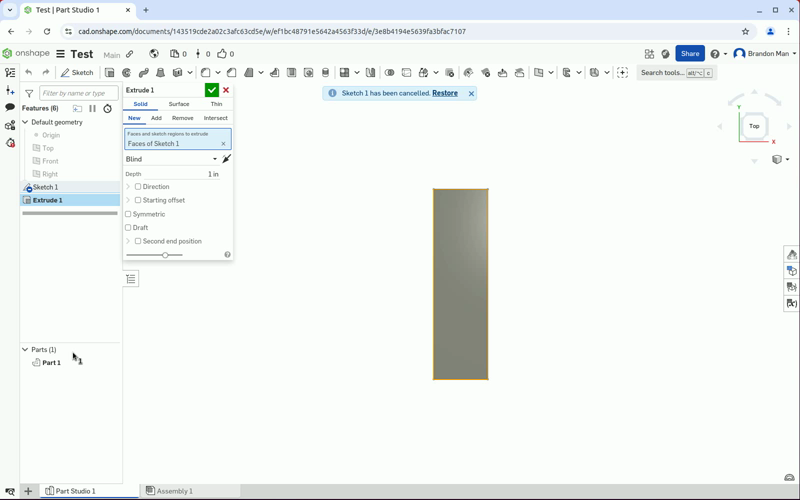
mouse_move(143, 106)
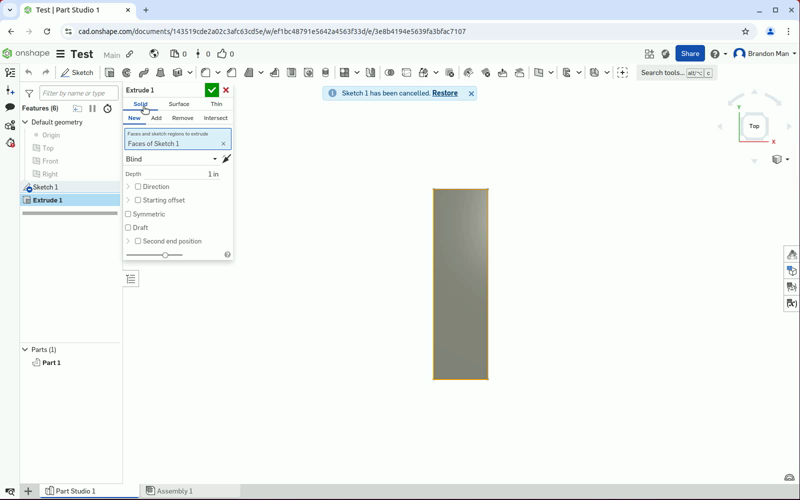
click(143, 106)
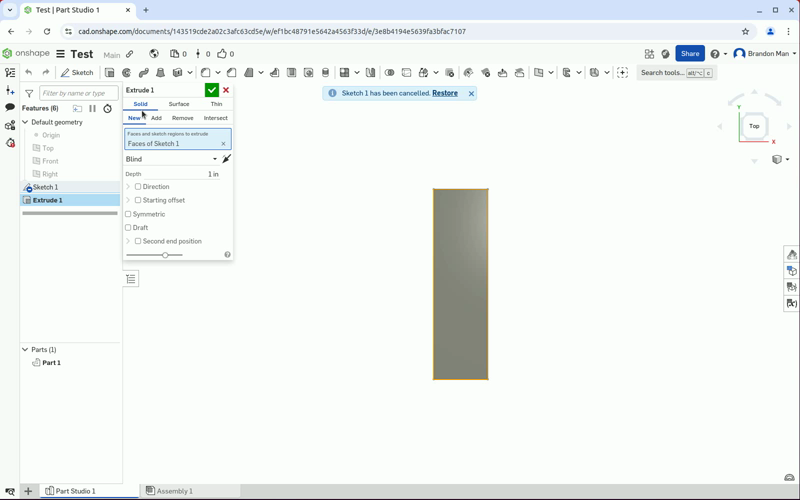
mouse_move(137, 120)
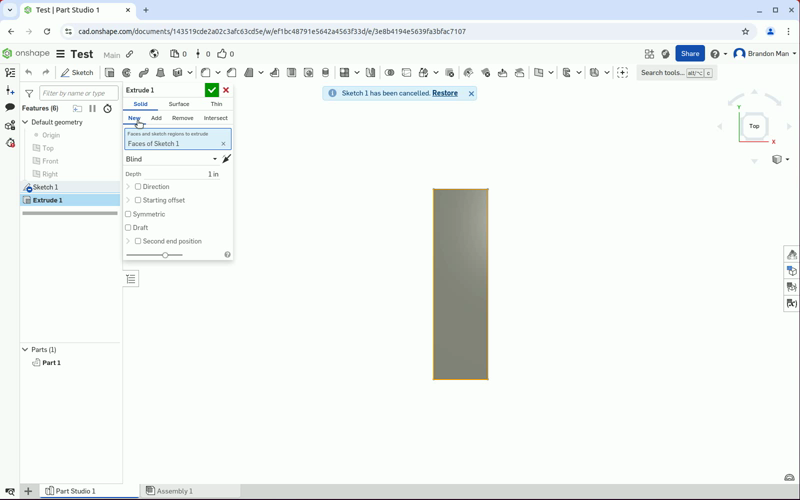
click(137, 120)
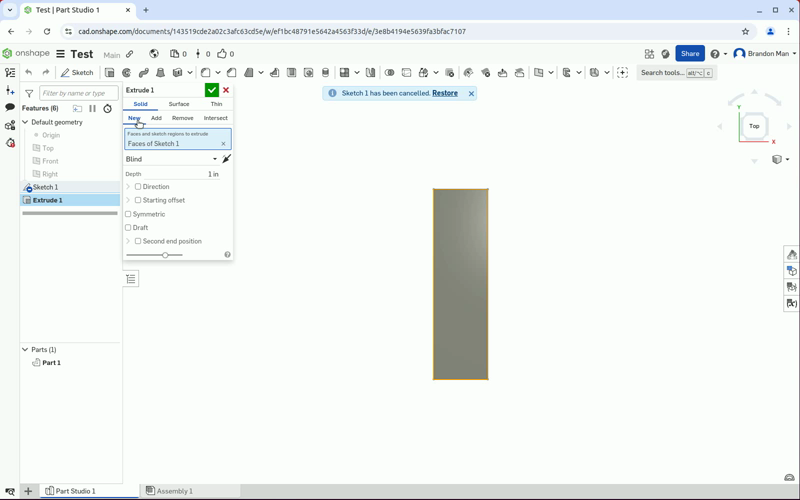
key(tab, 4)
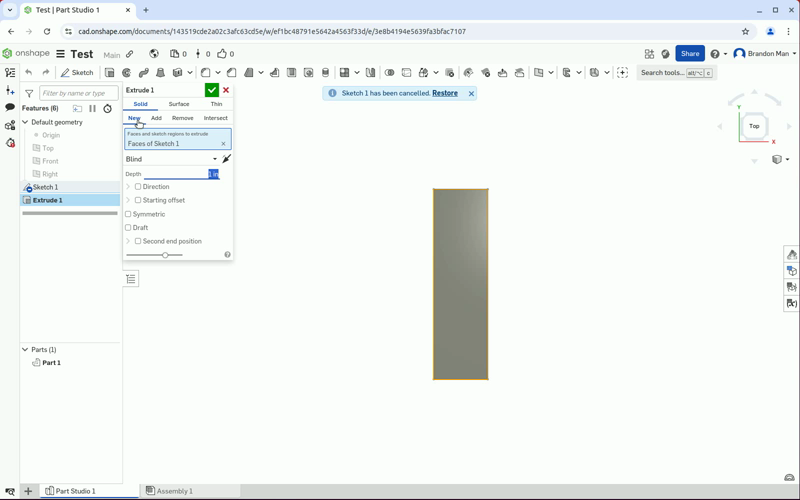
text(2.889)
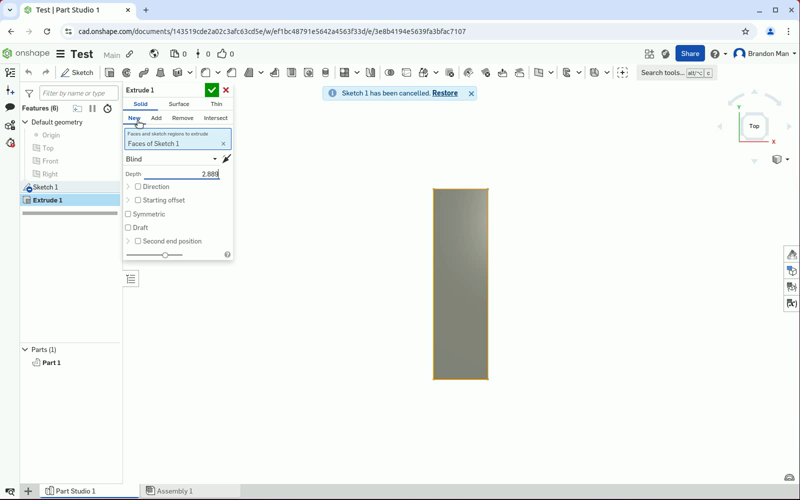
key(enter)
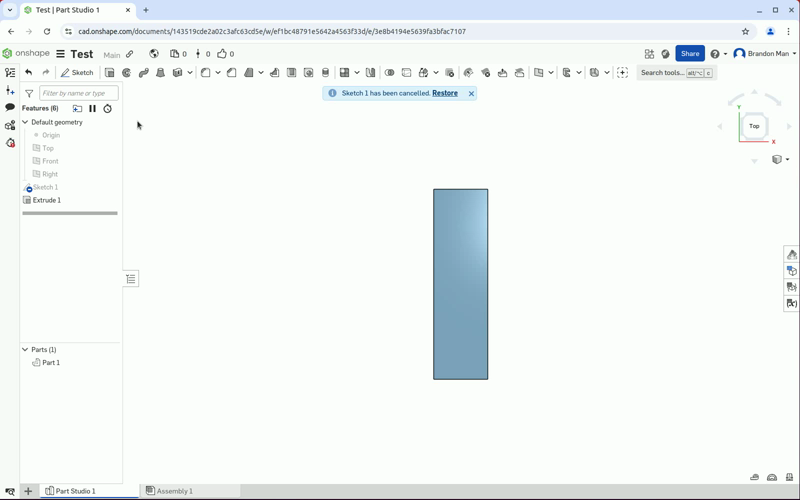
key(shift+h)
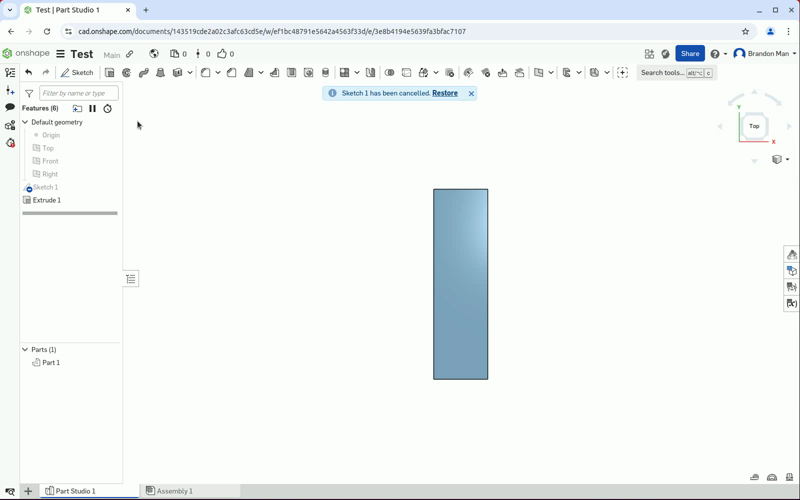
key(shift+h)
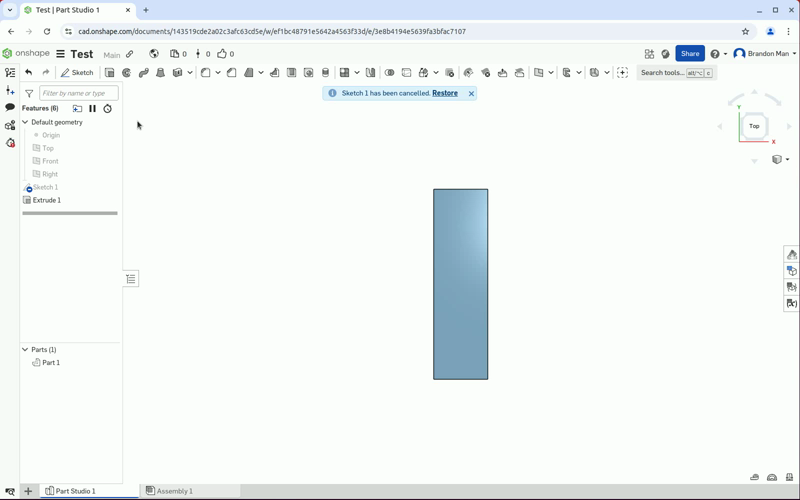
mouse_move(73, 189)
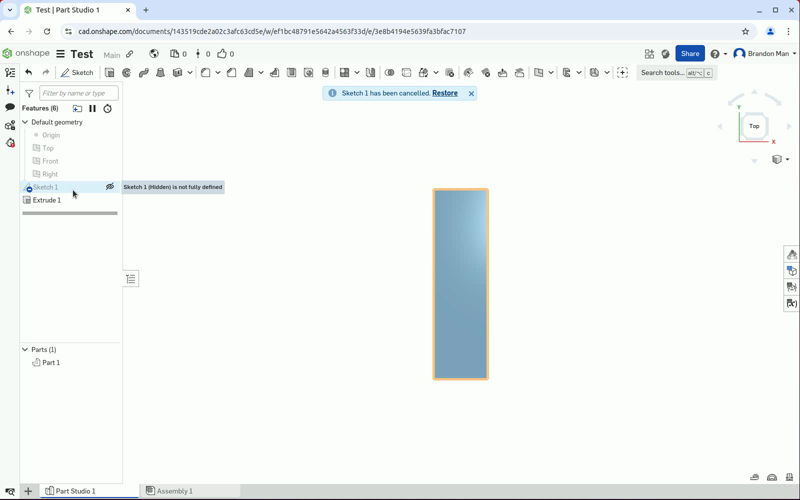
click(73, 189)
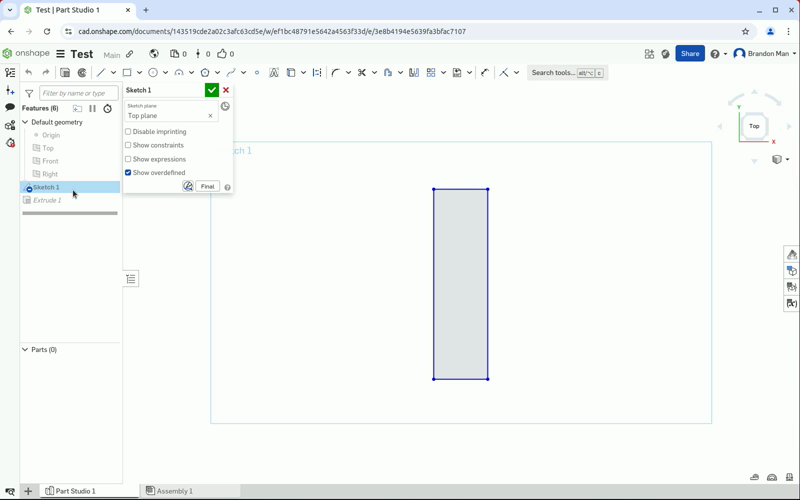
mouse_move(229, 92)
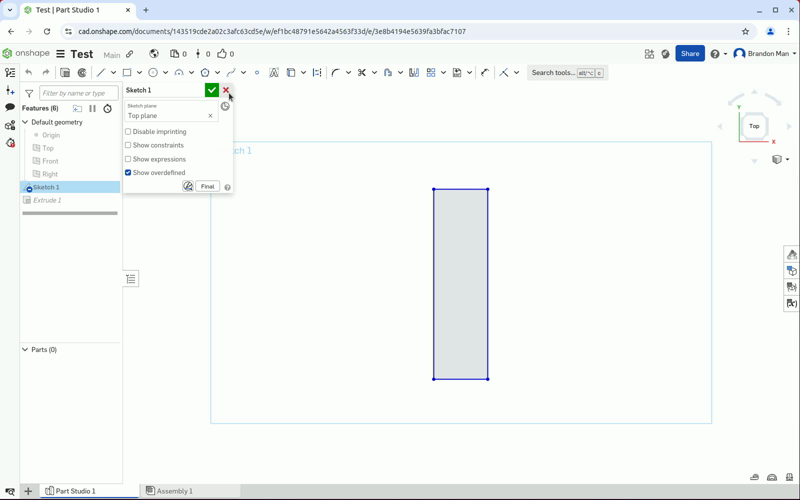
click(229, 92)
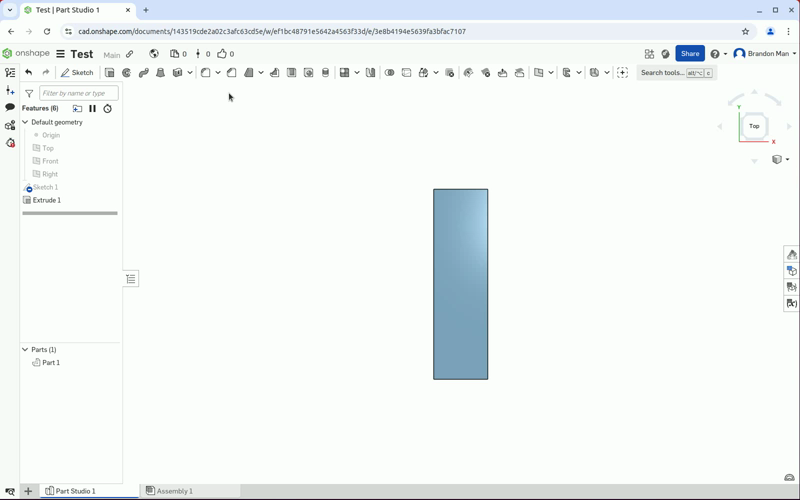
mouse_move(541, 75)
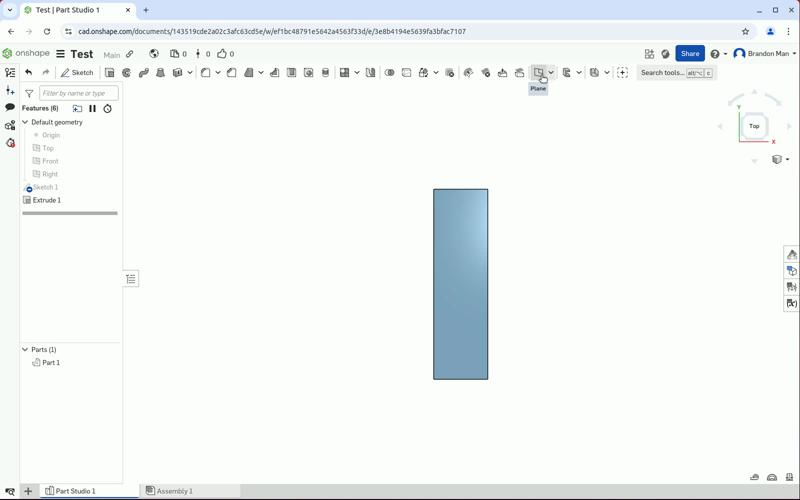
click(541, 75)
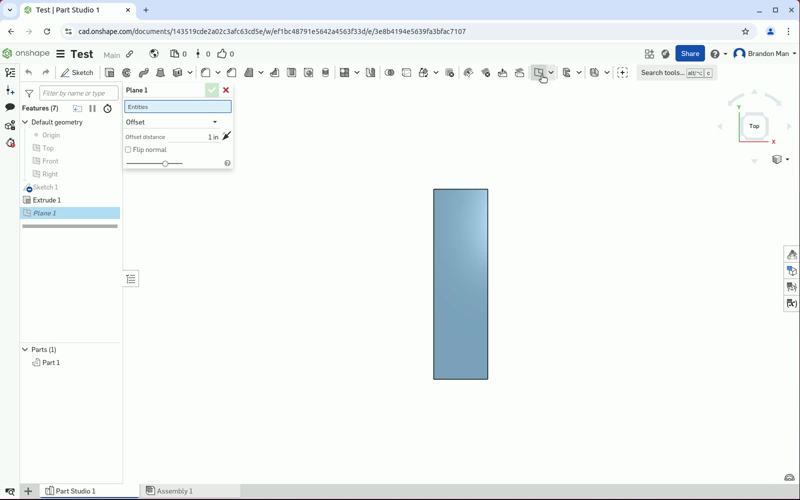
mouse_move(73, 150)
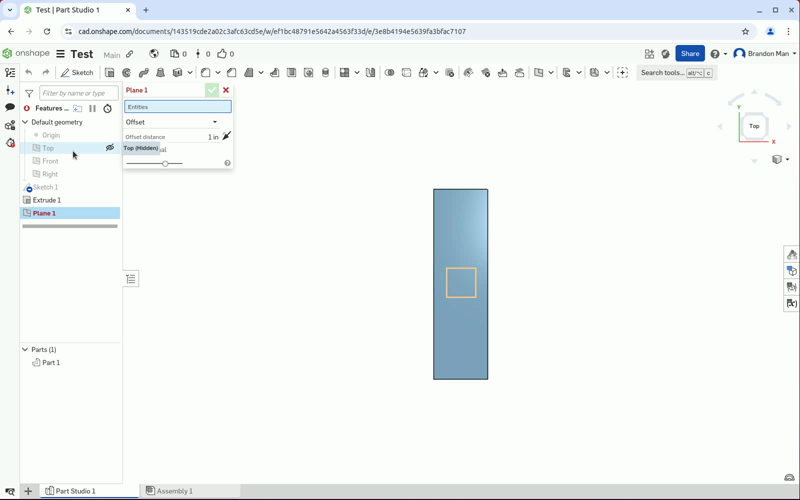
click(73, 150)
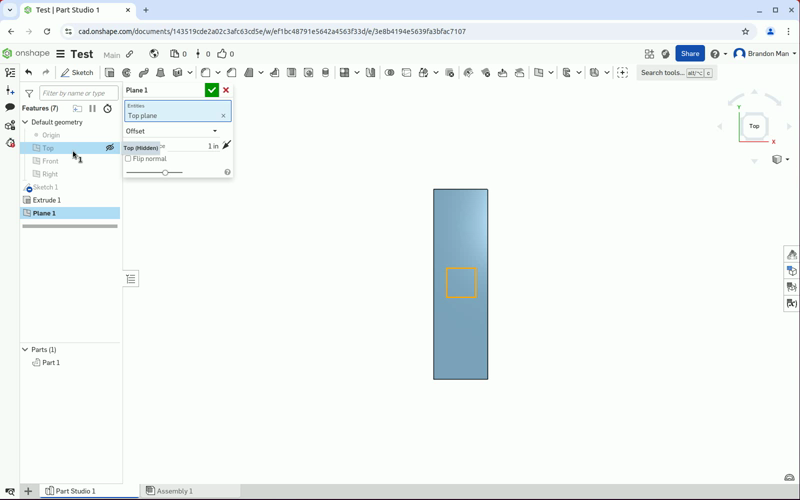
key(tab, 2)
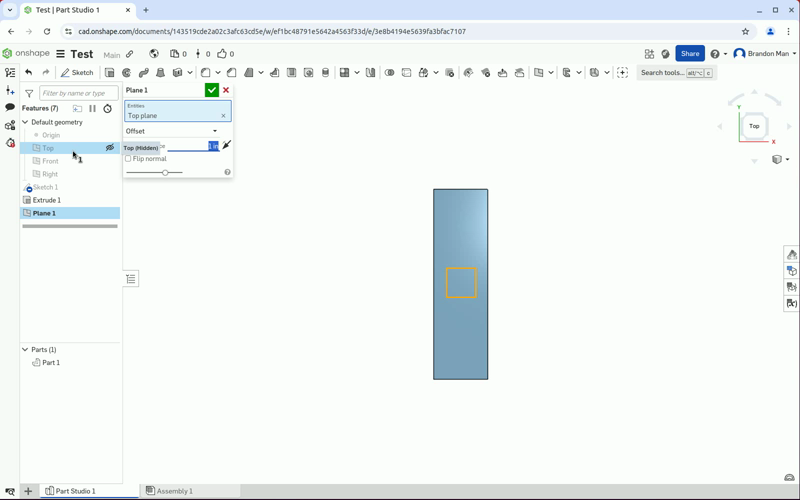
text(2.896)
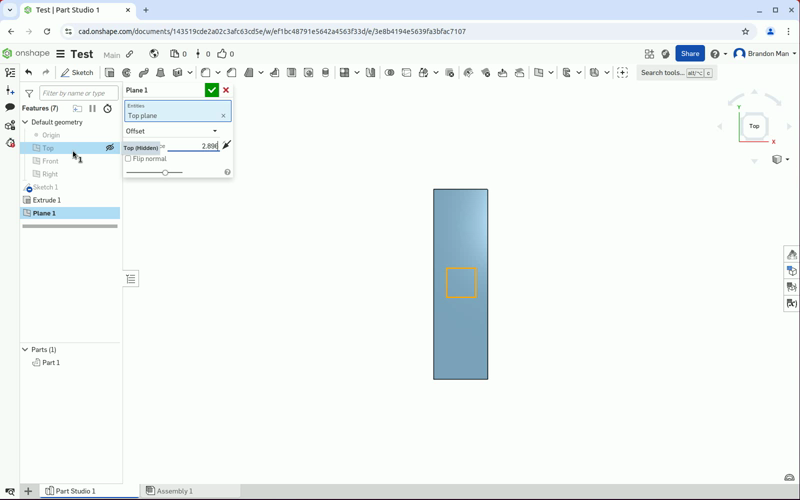
key(enter, 2)
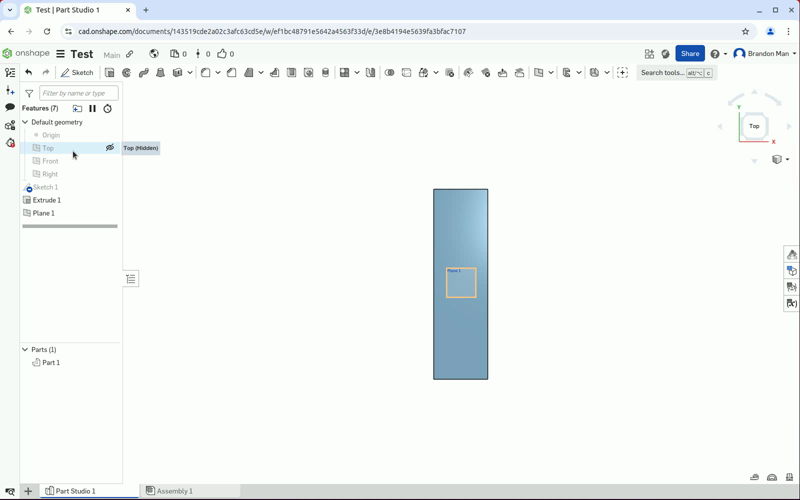
key(shift+s)
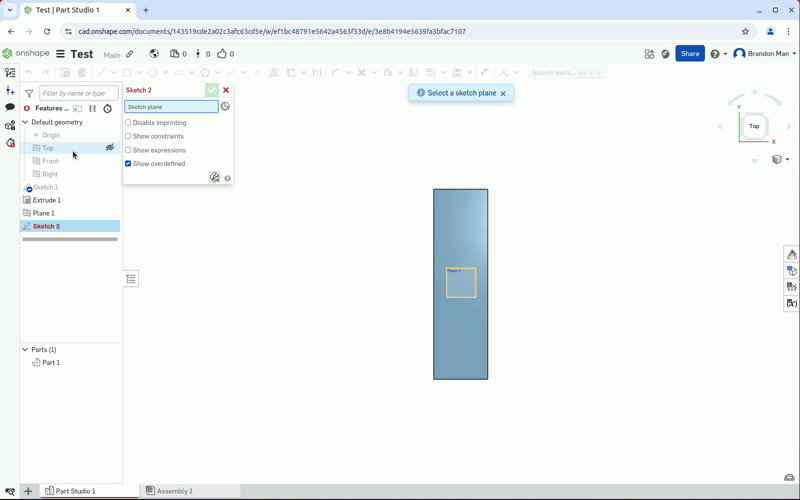
mouse_move(73, 215)
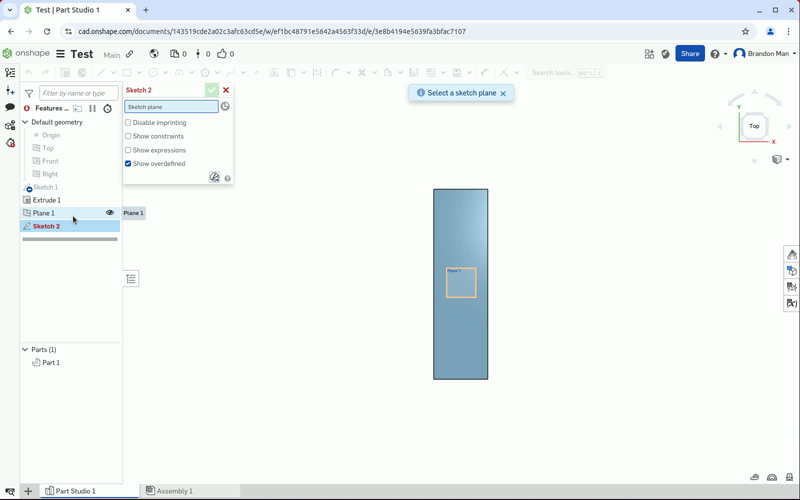
click(73, 215)
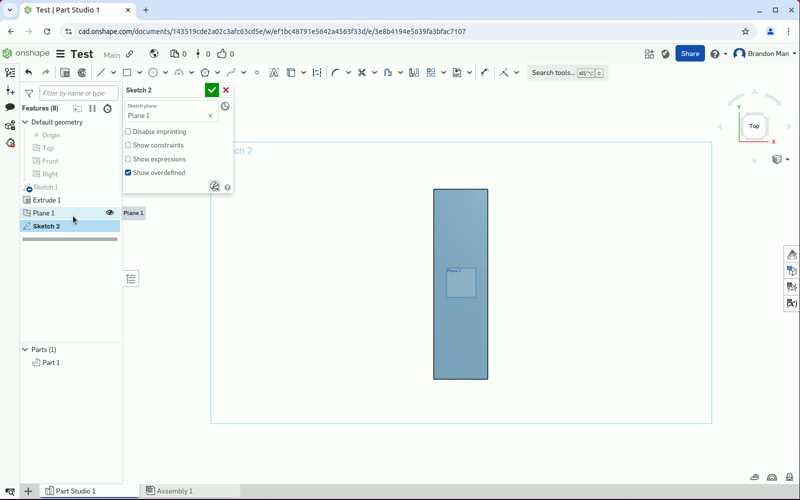
mouse_move(73, 352)
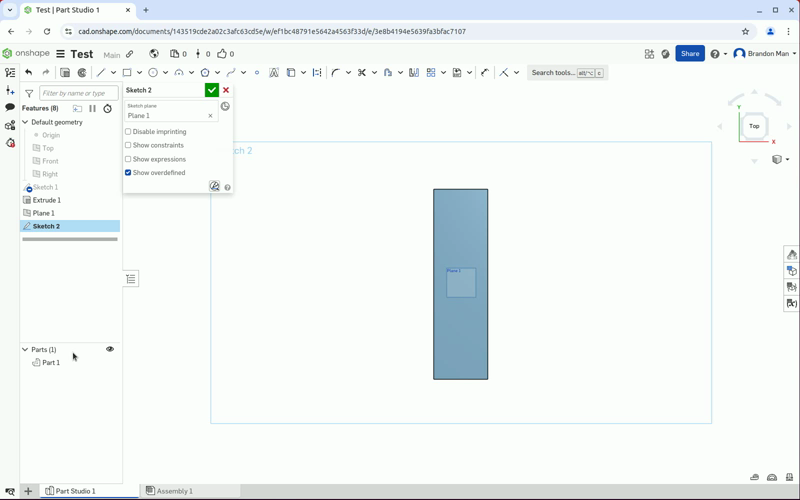
key(y)
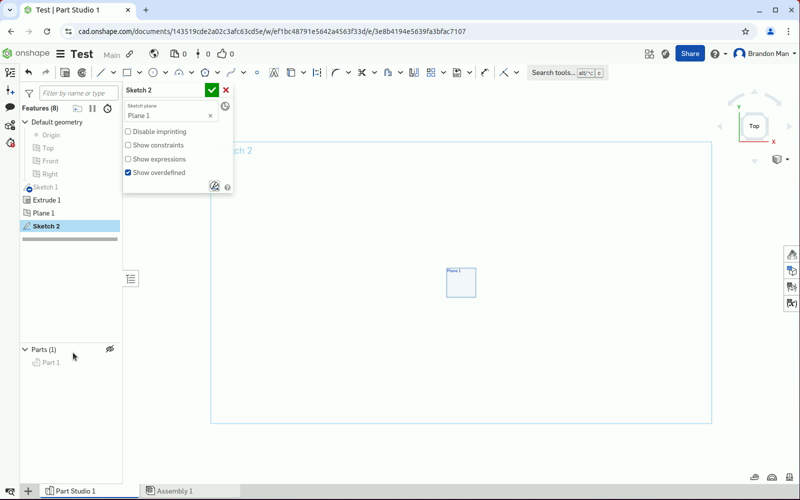
key(l)
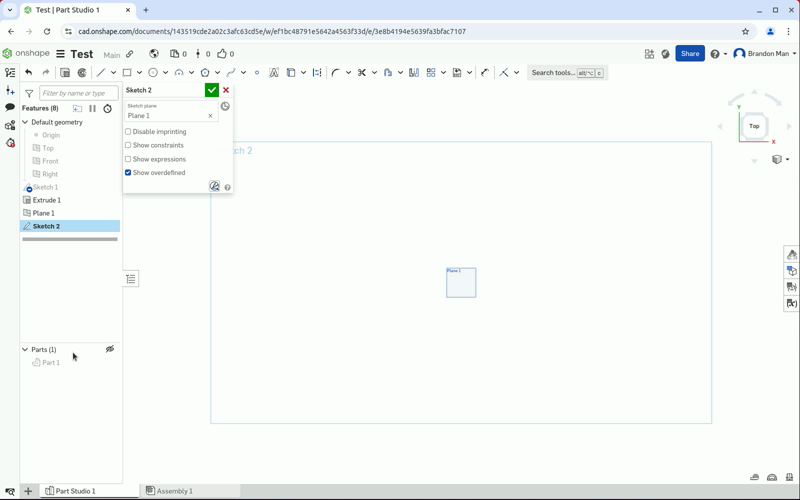
key_down(shift)
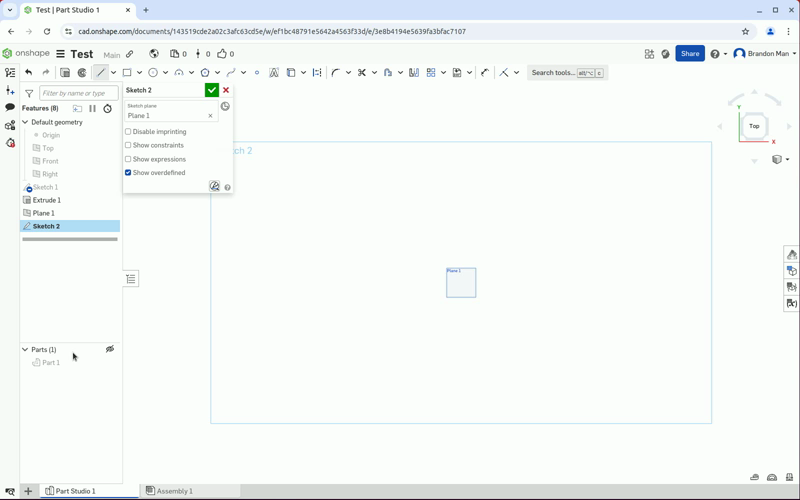
mouse_move(433, 241)
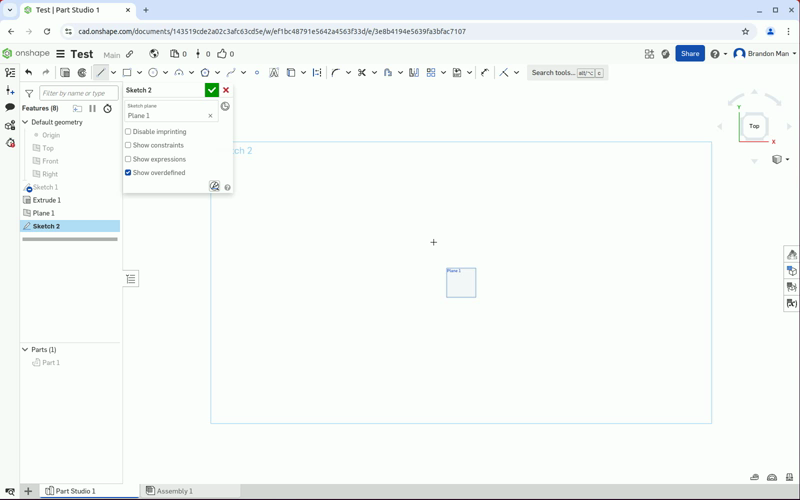
click(433, 241)
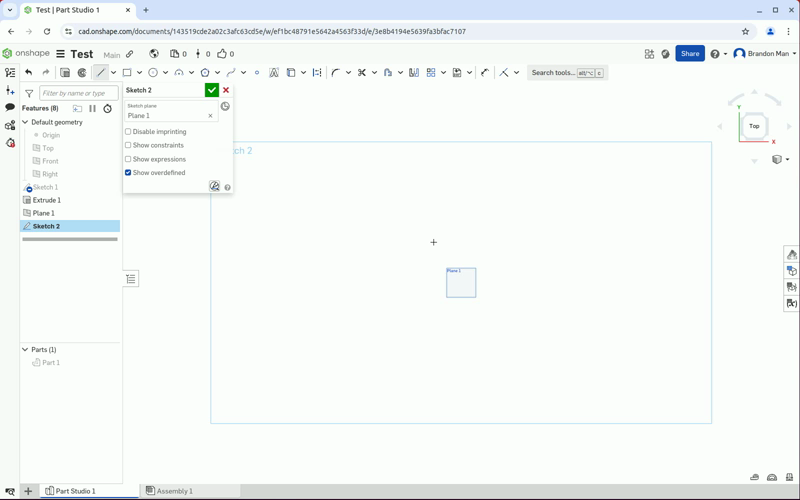
key_up(shift)
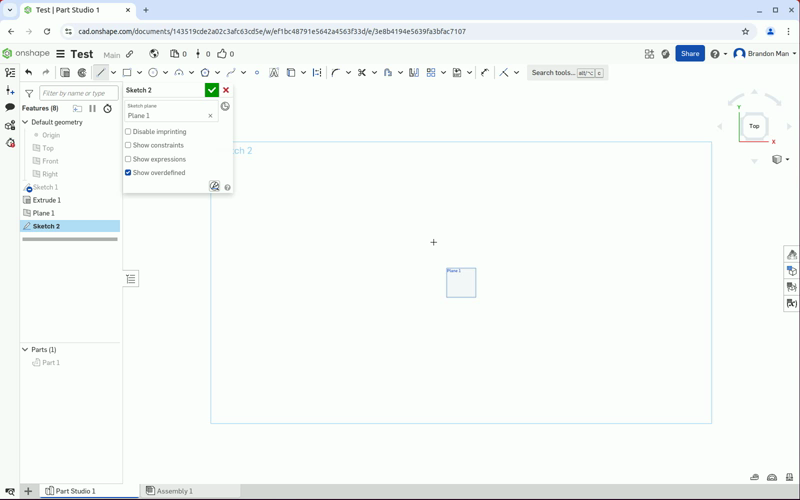
key_down(shift)
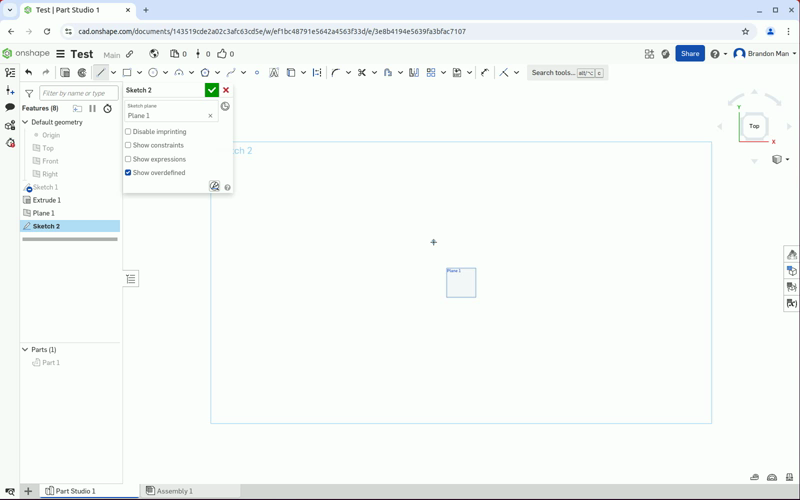
mouse_move(463, 241)
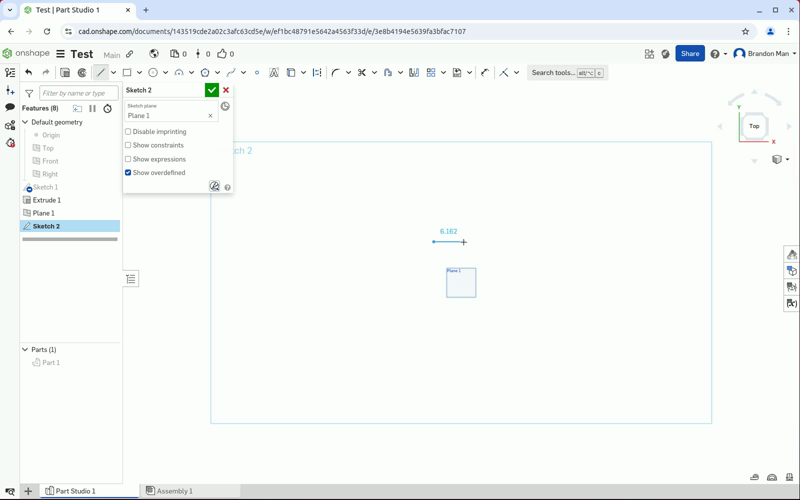
mouse_move(488, 241)
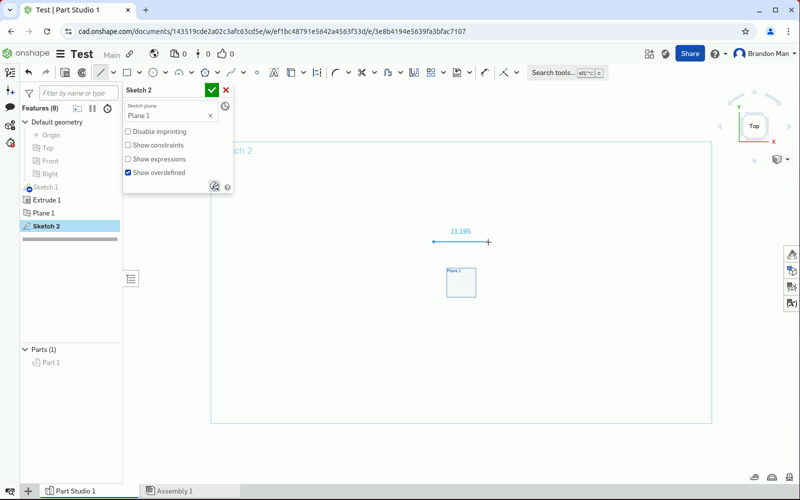
click(488, 241)
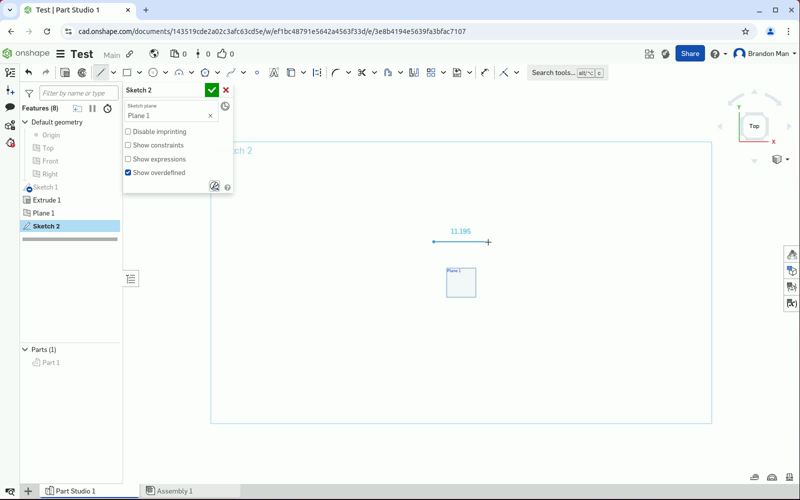
key_up(shift)
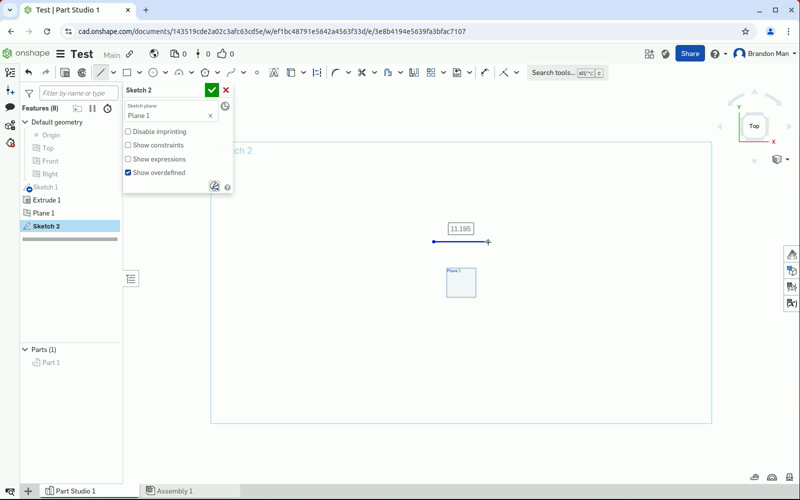
key_down(shift)
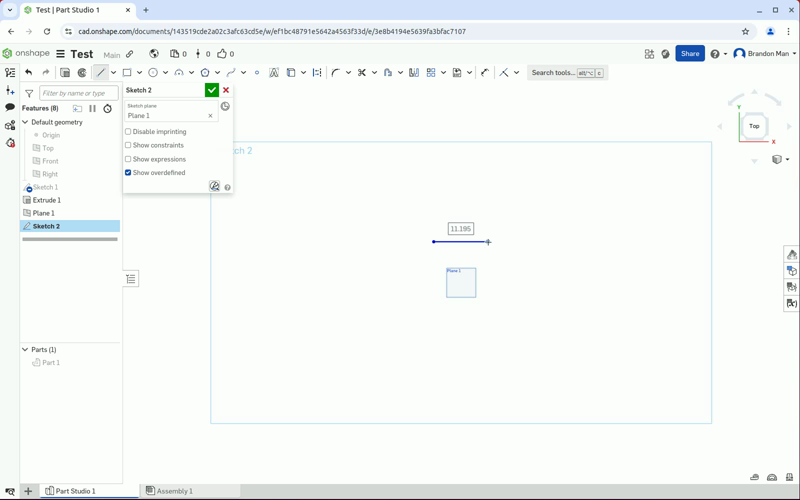
mouse_move(518, 241)
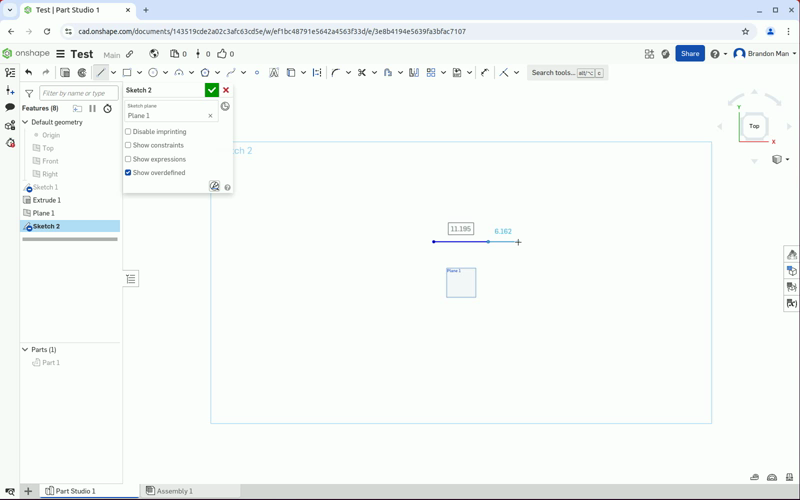
mouse_move(488, 187)
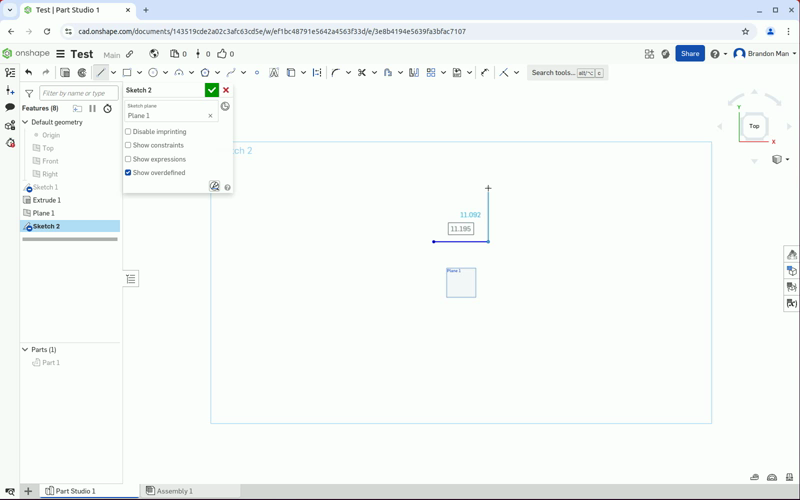
click(488, 187)
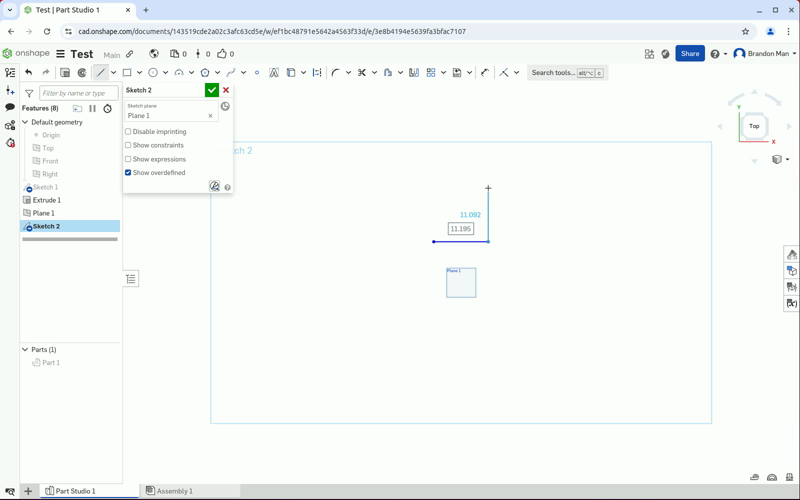
key_up(shift)
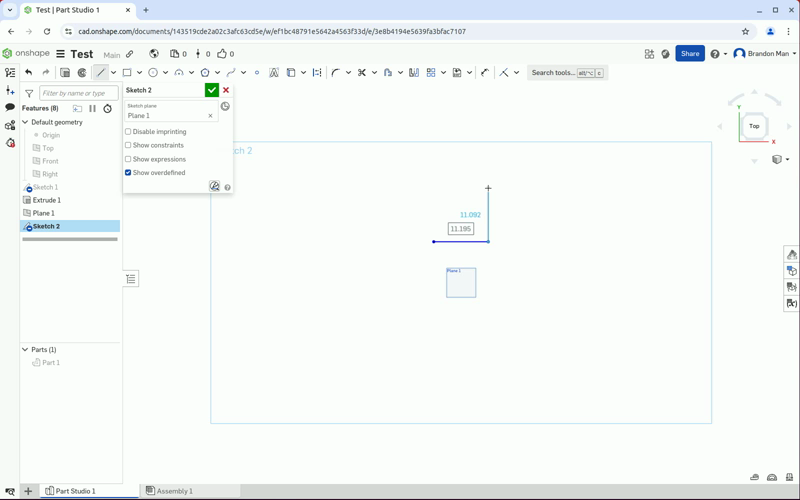
key_down(shift)
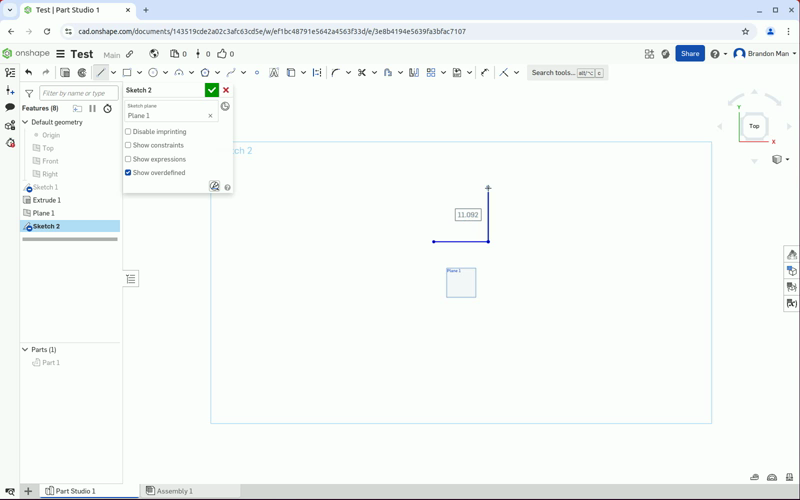
mouse_move(518, 187)
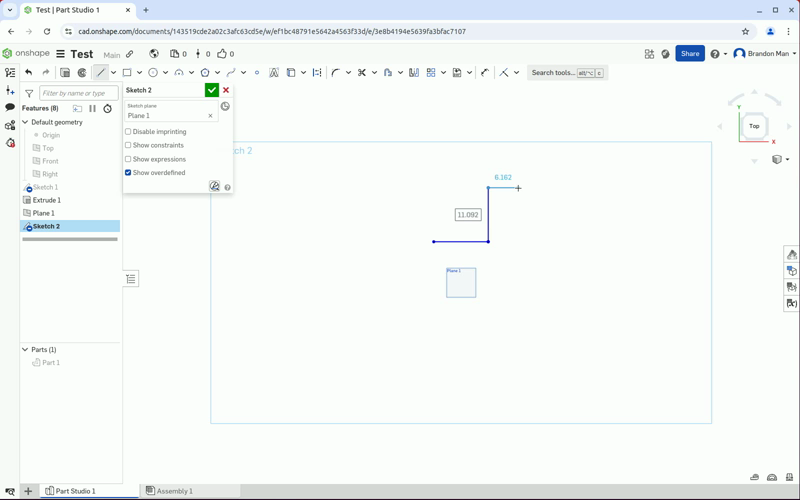
mouse_move(433, 187)
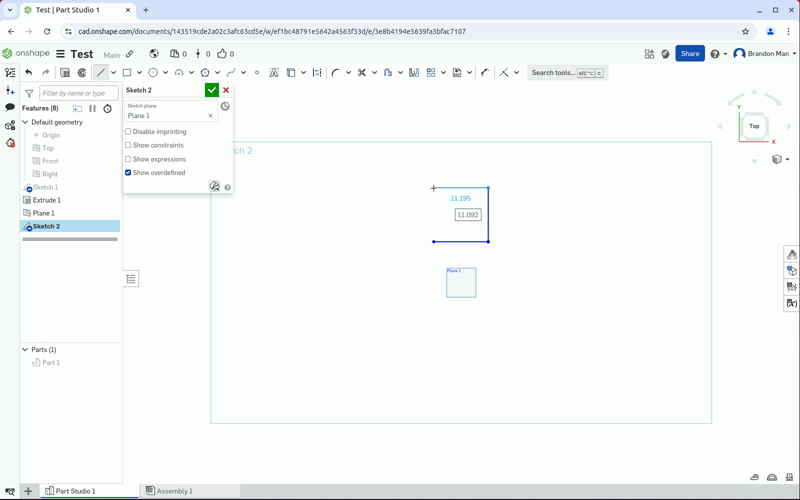
click(433, 187)
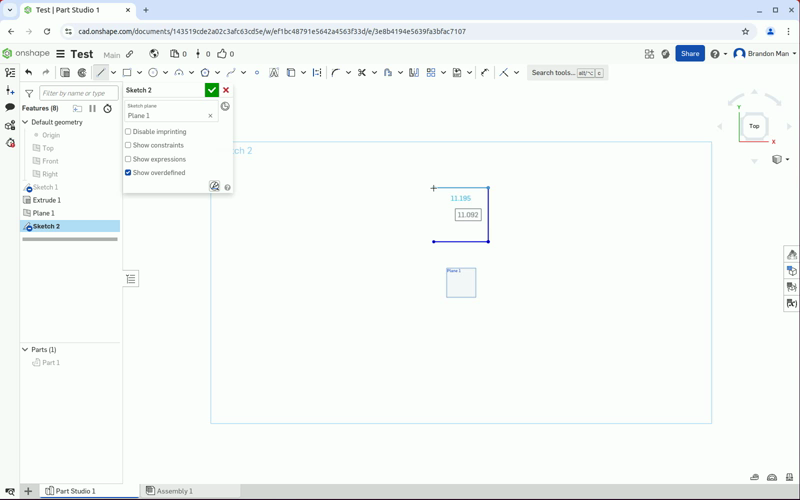
key_up(shift)
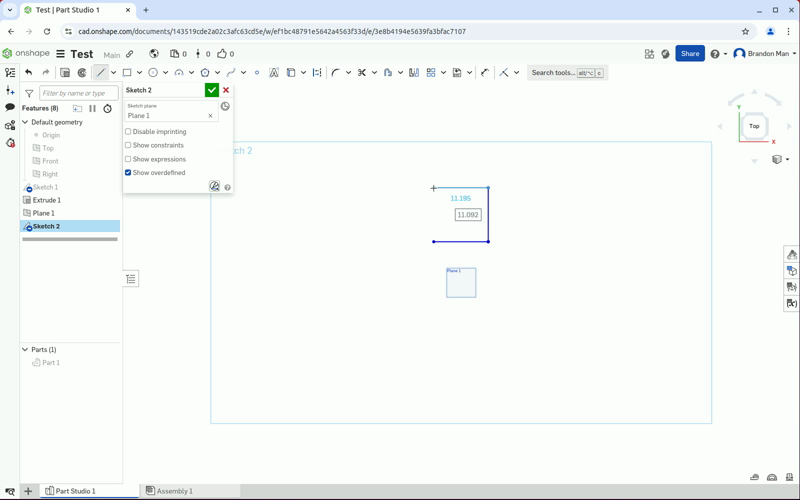
mouse_move(463, 187)
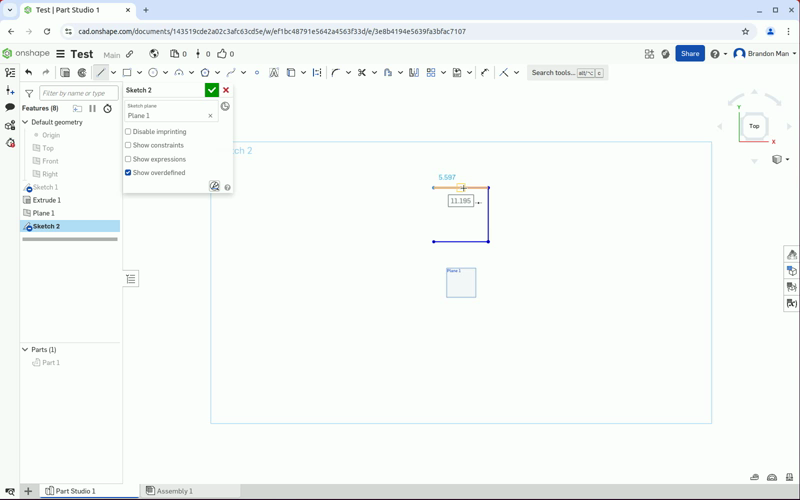
key_down(shift)
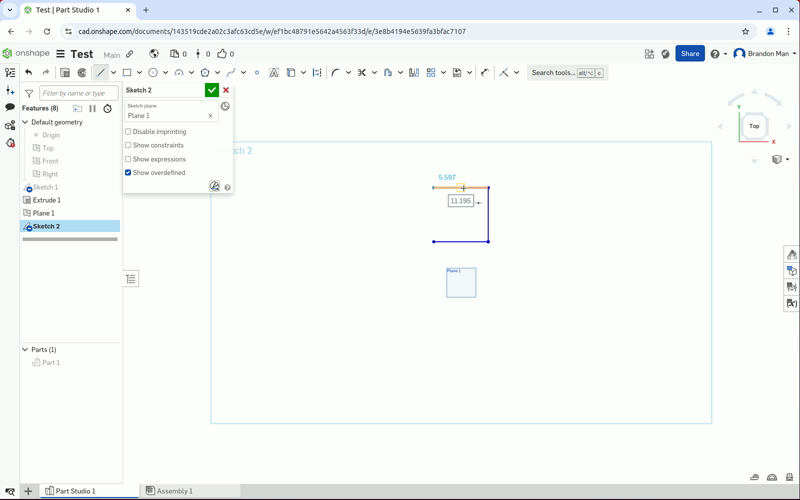
mouse_move(433, 241)
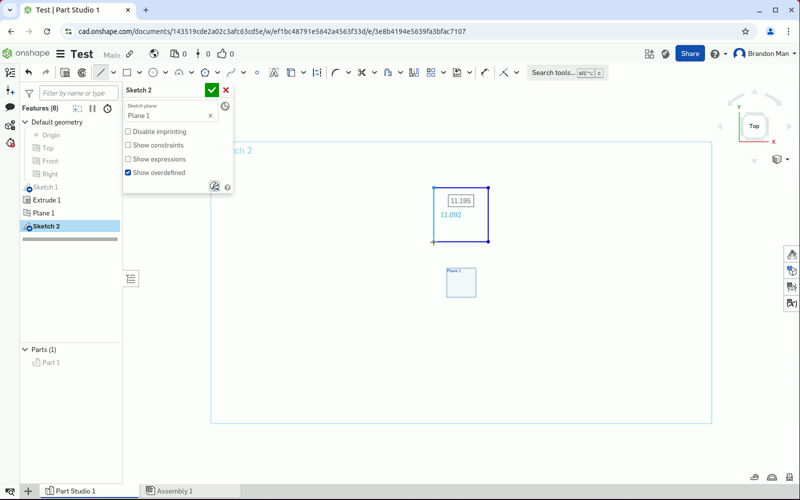
key_up(shift)
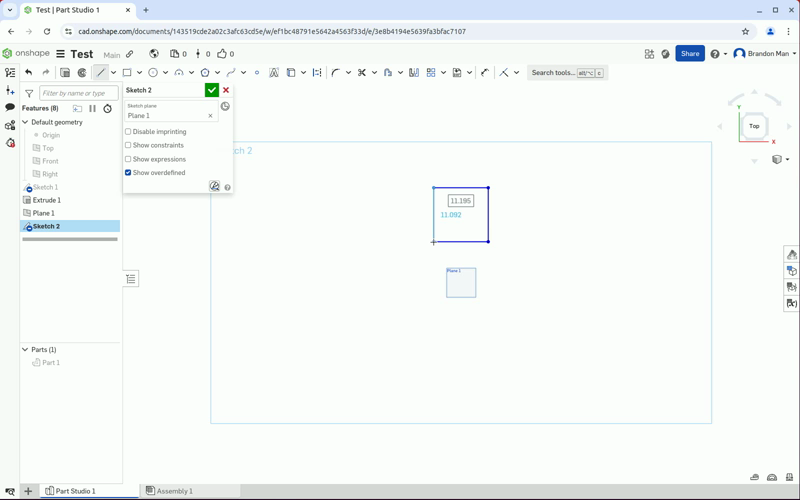
click(433, 241)
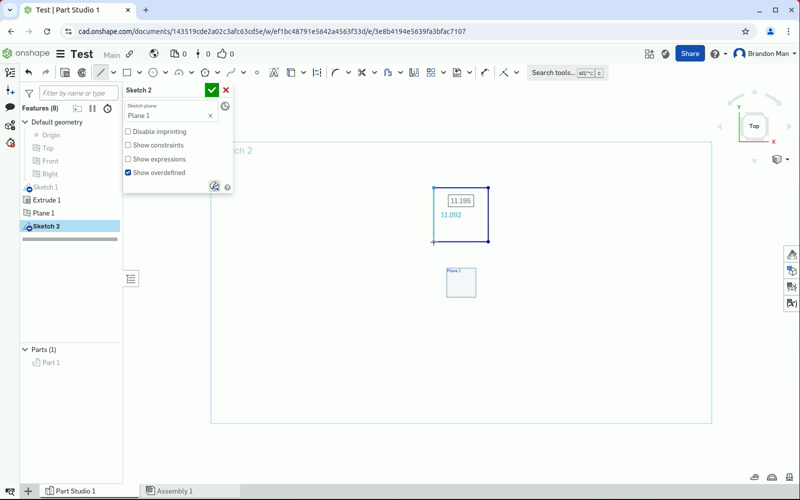
key(esc)
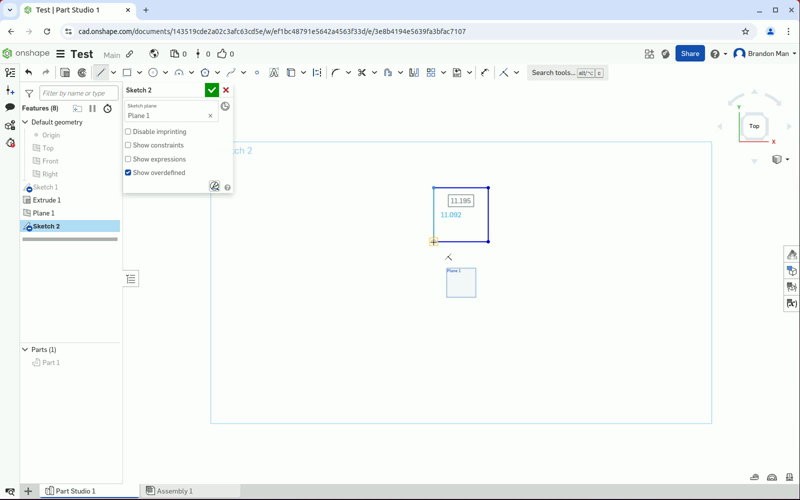
mouse_move(455, 192)
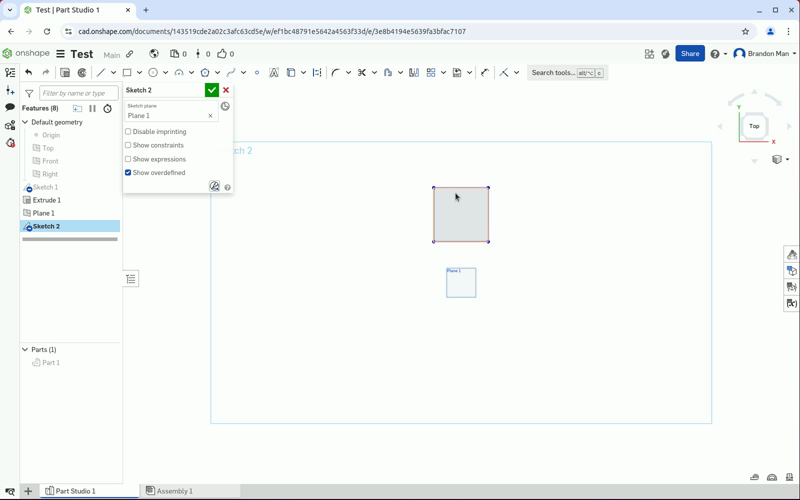
click(455, 192)
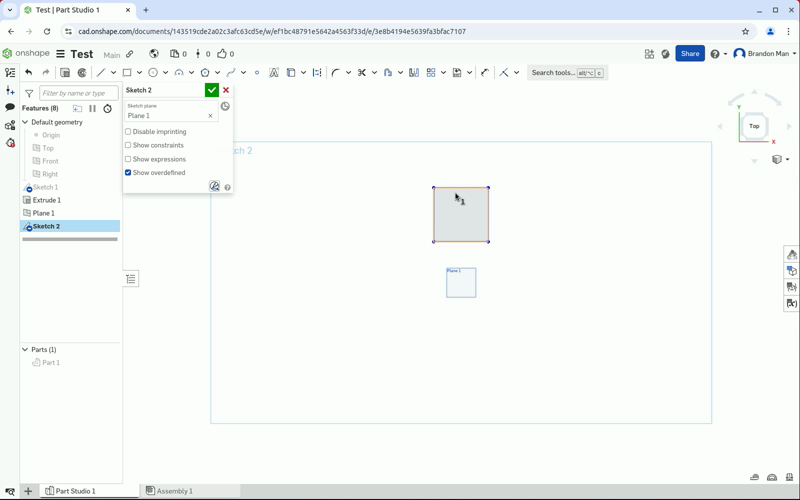
mouse_move(73, 352)
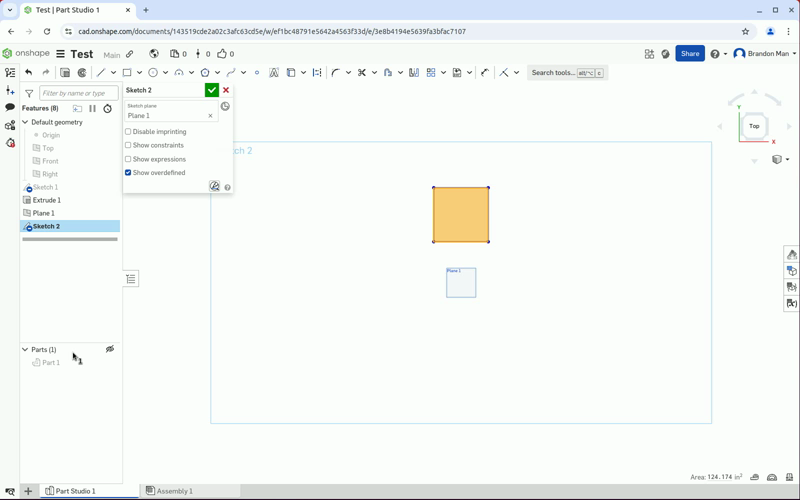
key(shift+y)
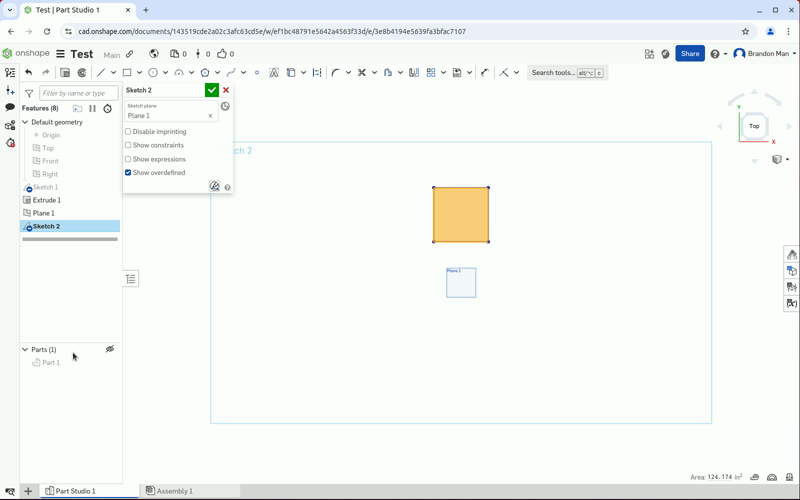
key(shift+e)
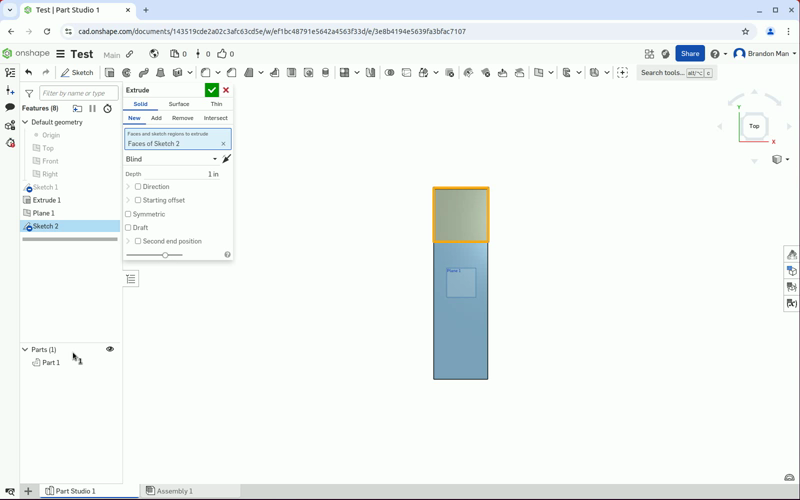
mouse_move(143, 106)
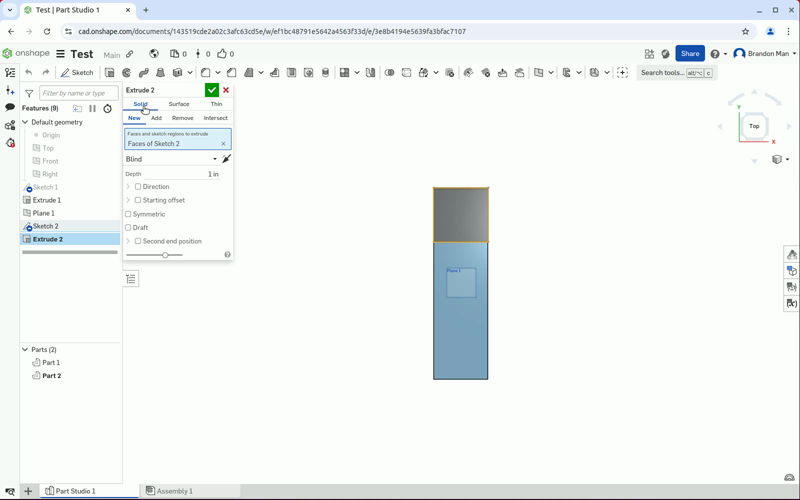
click(143, 106)
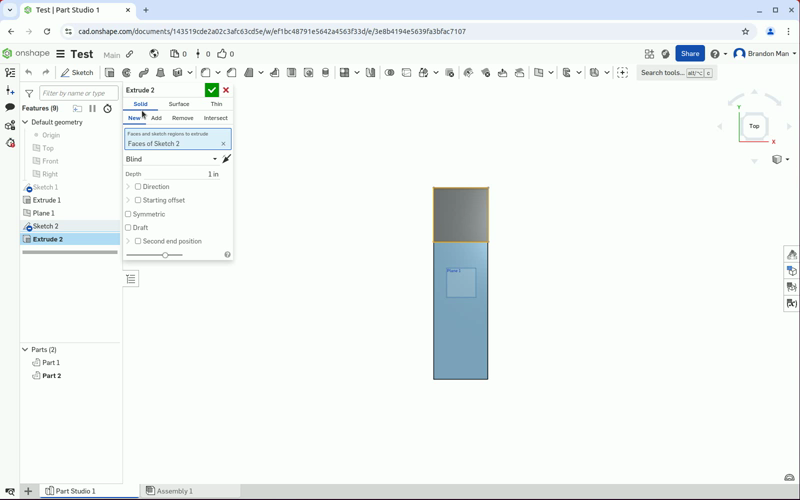
mouse_move(137, 120)
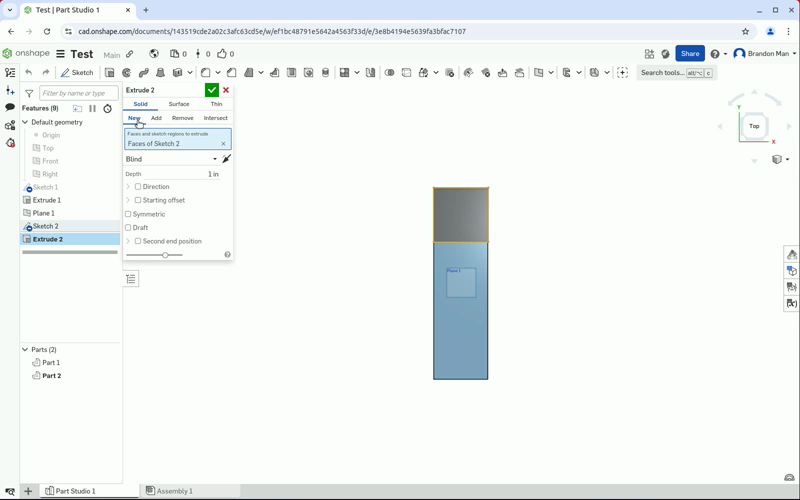
click(137, 120)
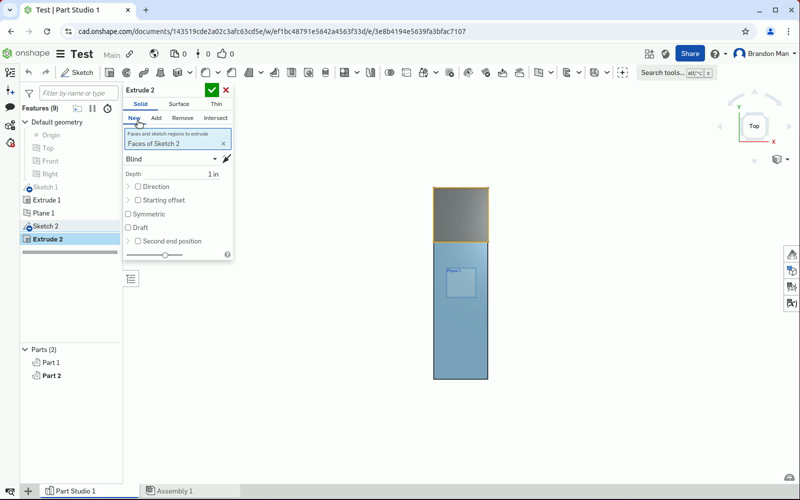
key(tab, 4)
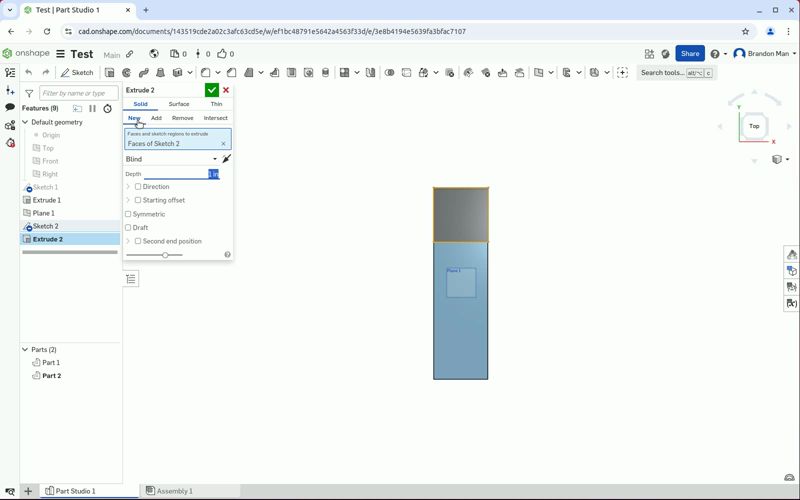
text(9.147)
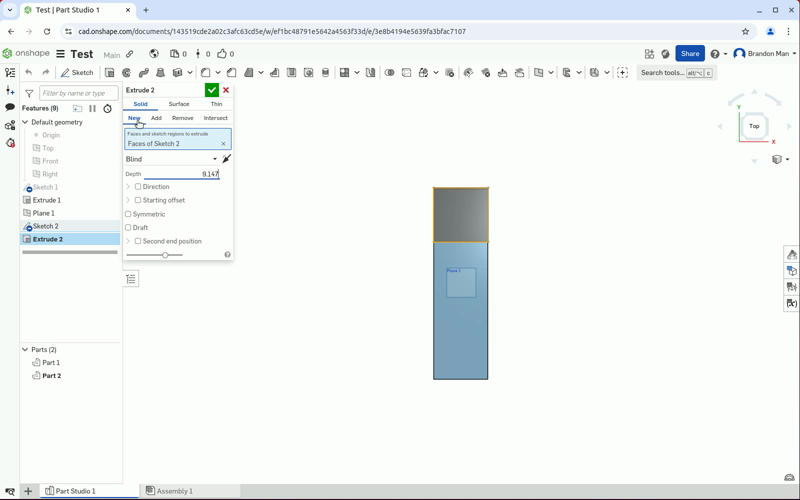
key(enter)
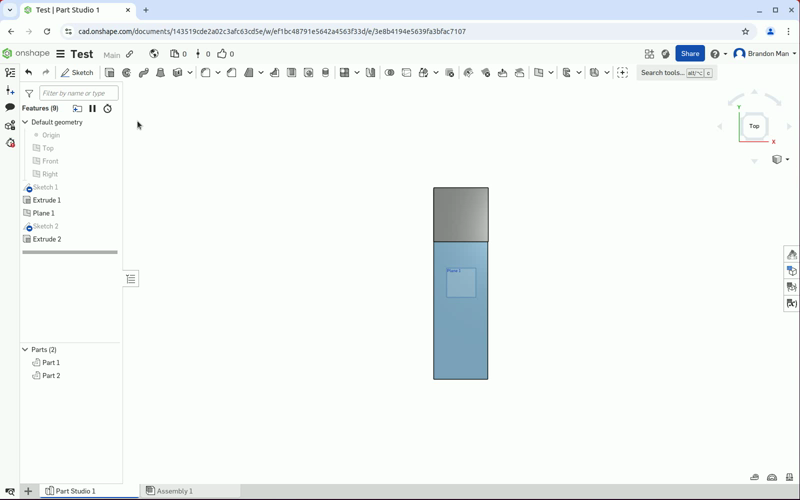
key(shift+h)
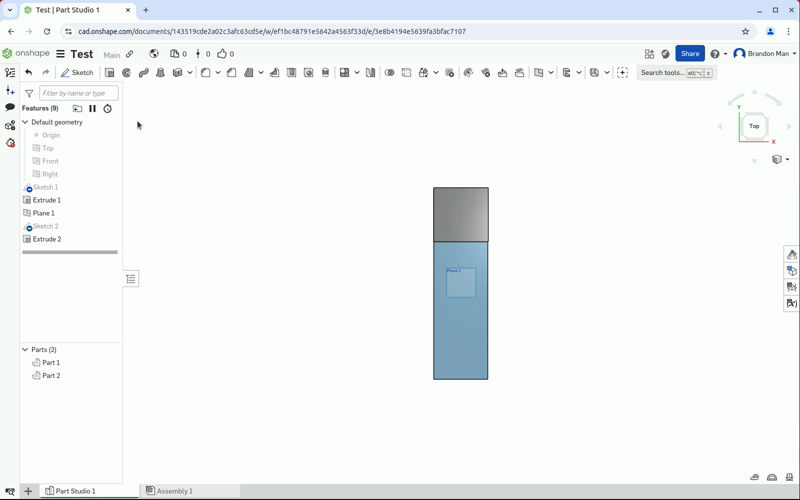
key(shift+h)
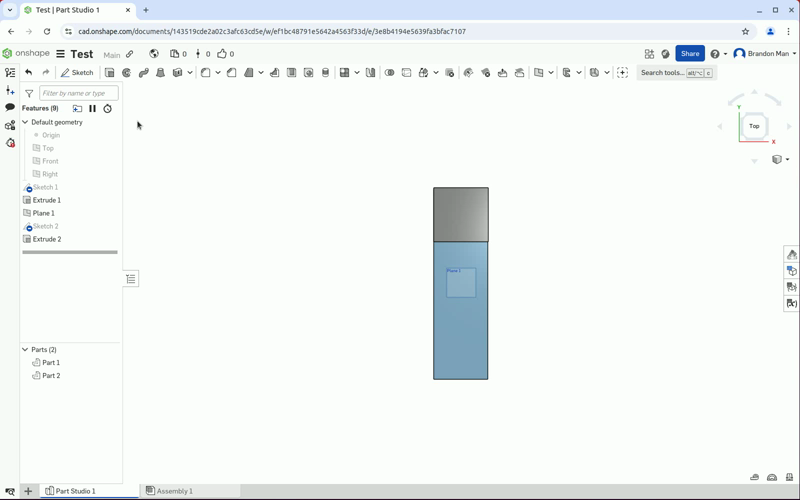
mouse_move(73, 189)
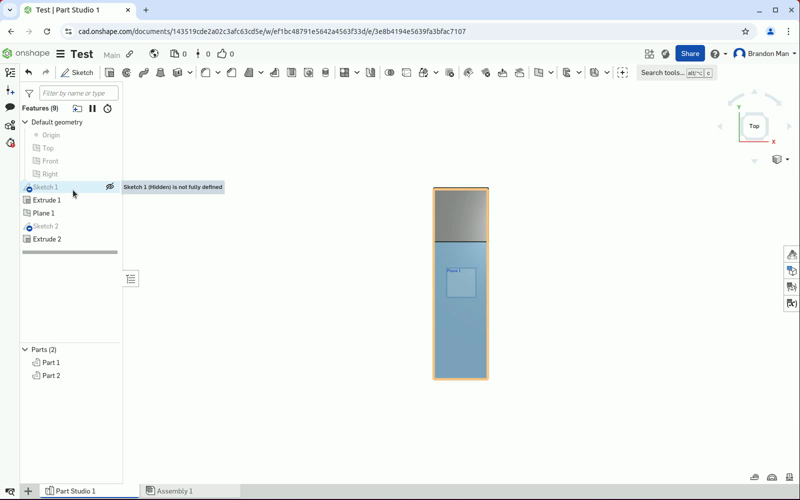
click(73, 189)
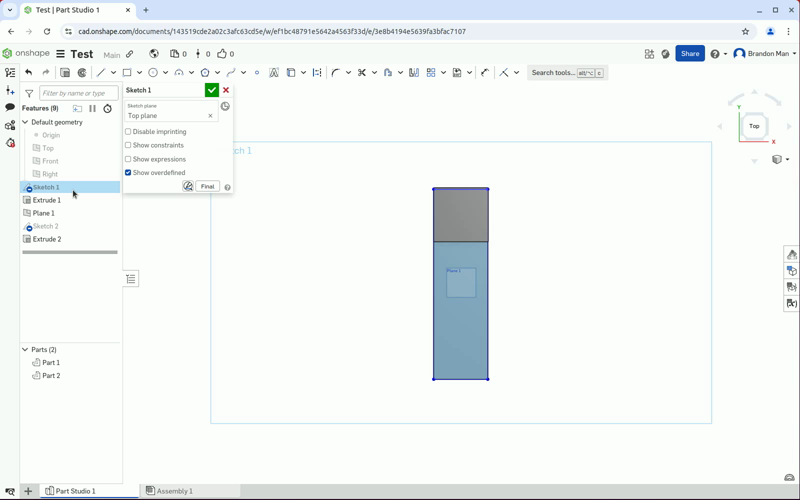
mouse_move(229, 92)
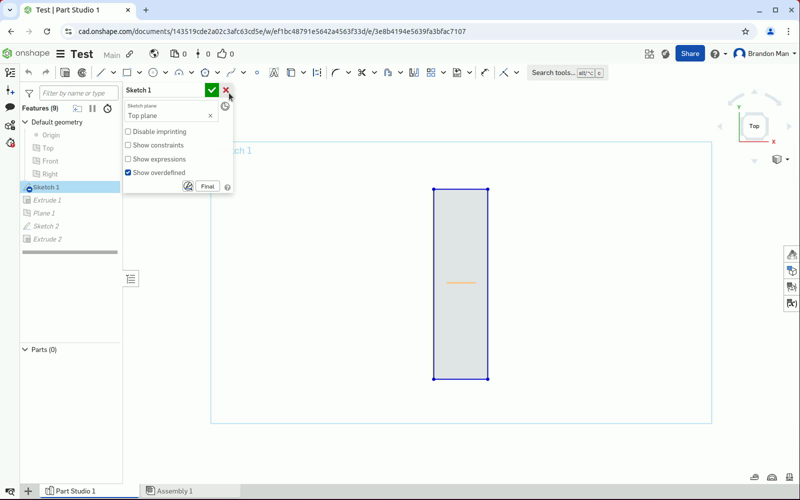
click(229, 92)
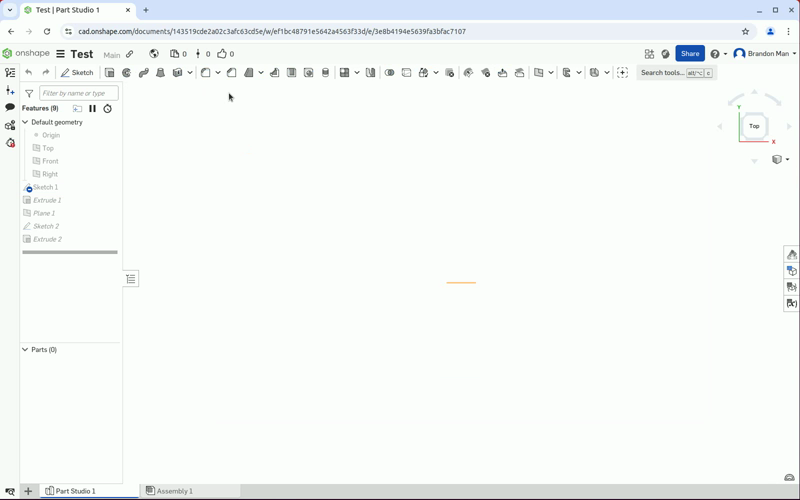
key(shift+s)
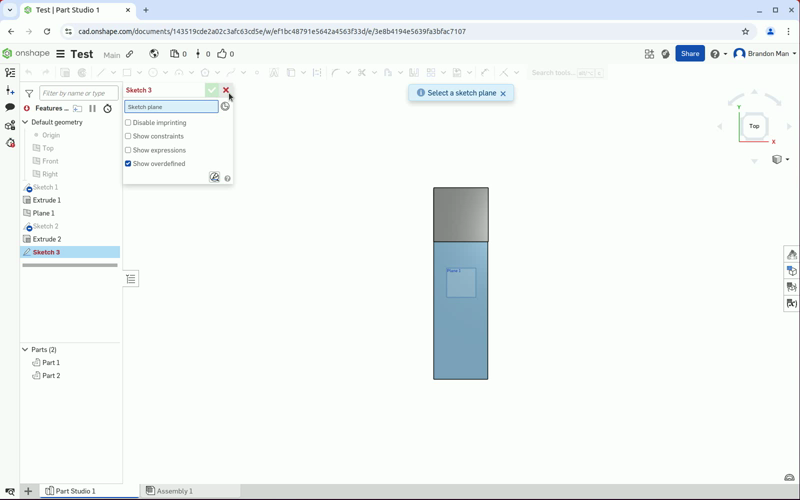
mouse_move(73, 215)
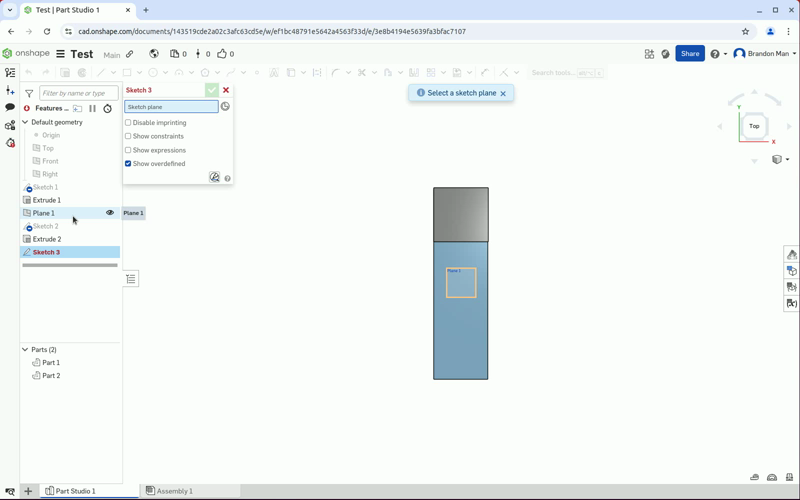
click(73, 215)
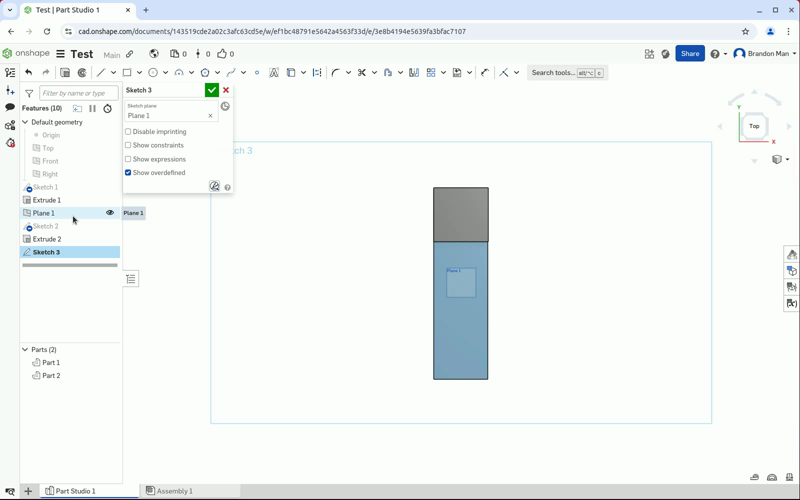
mouse_move(73, 352)
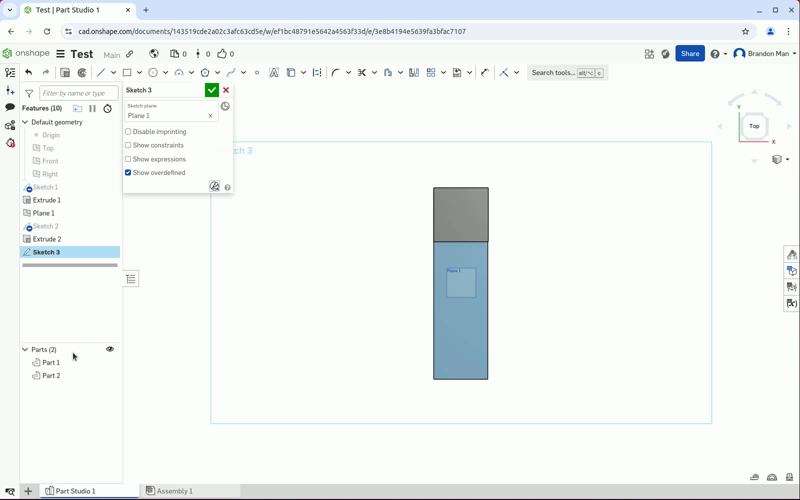
key(y)
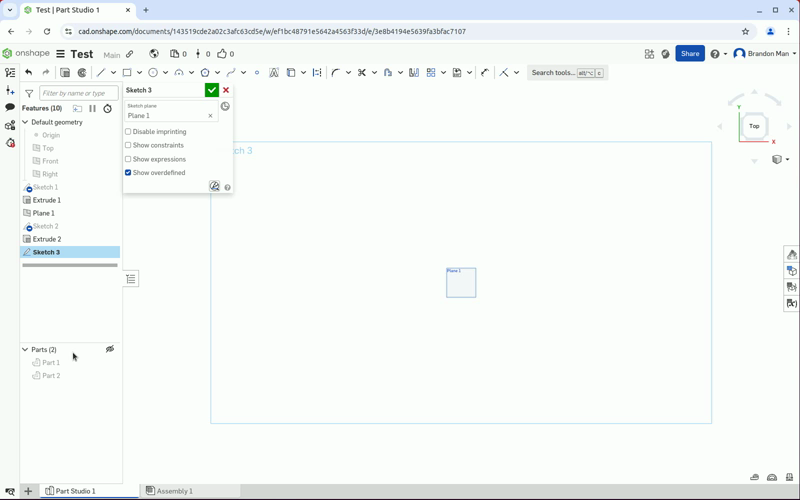
key(l)
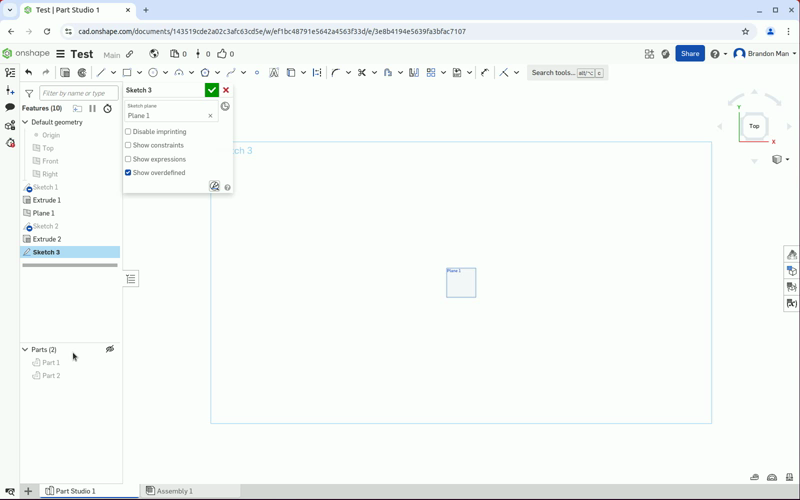
key_down(shift)
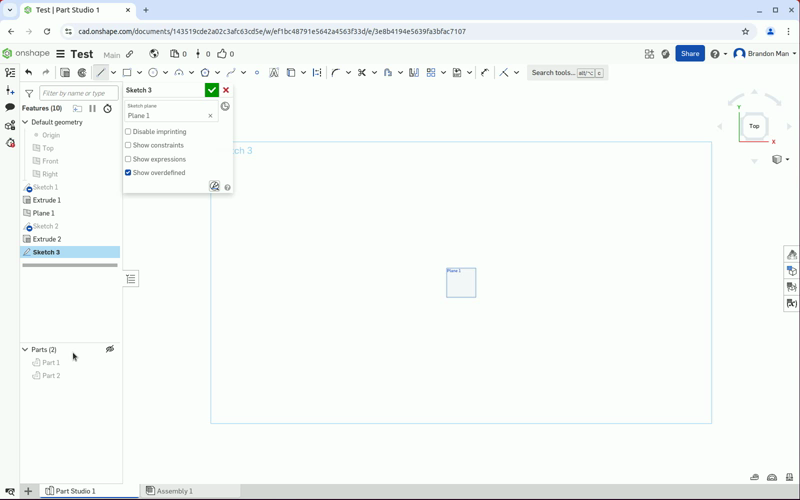
mouse_move(433, 379)
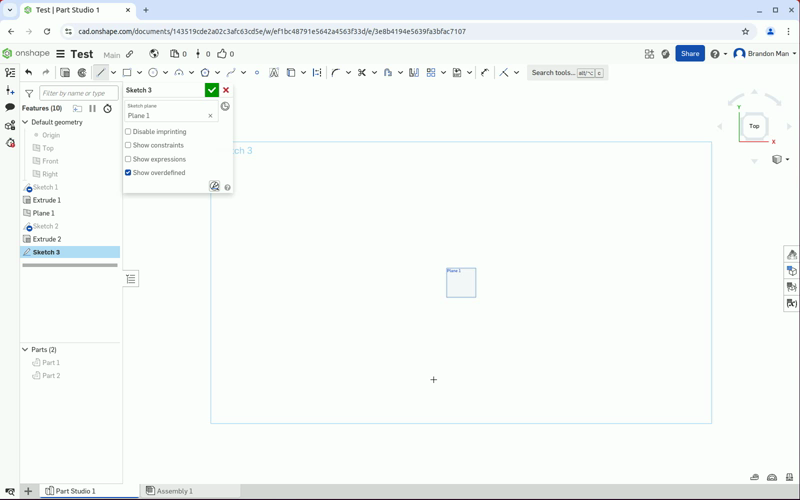
click(433, 379)
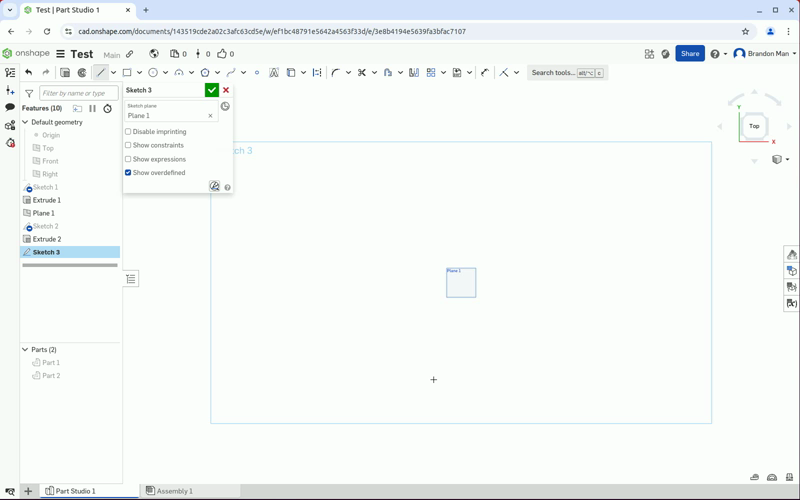
key_up(shift)
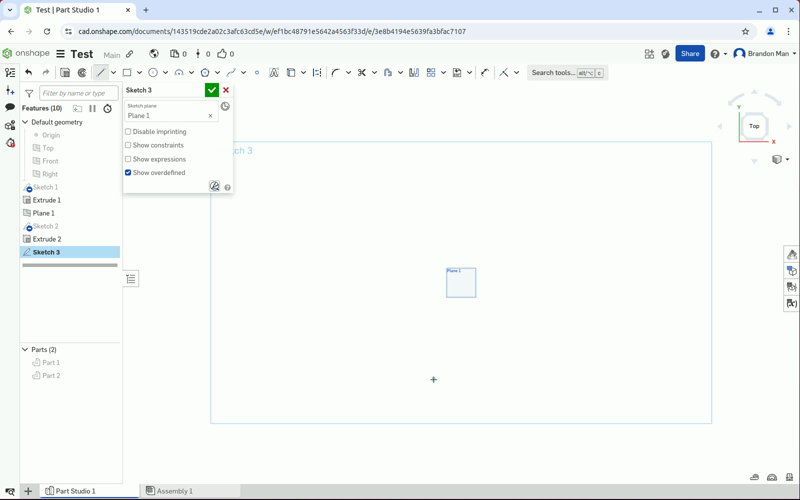
key_down(shift)
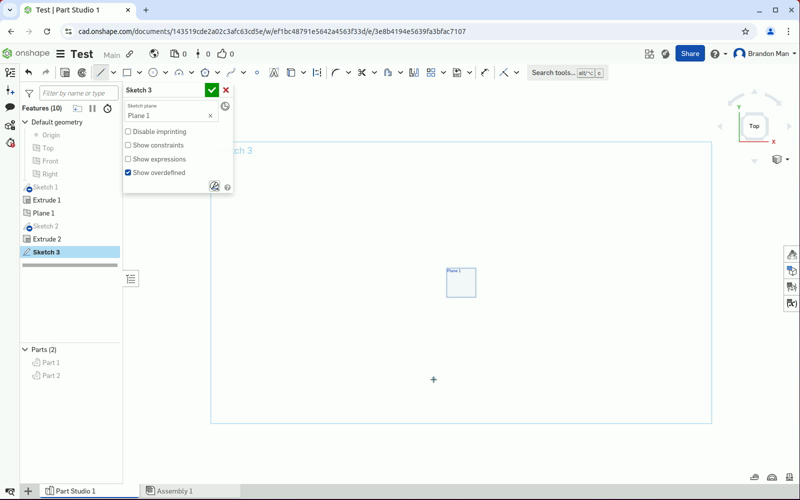
mouse_move(463, 379)
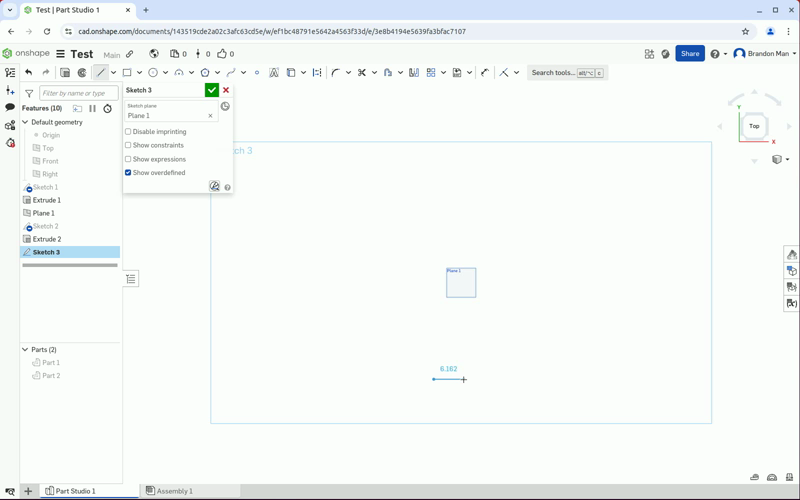
mouse_move(488, 379)
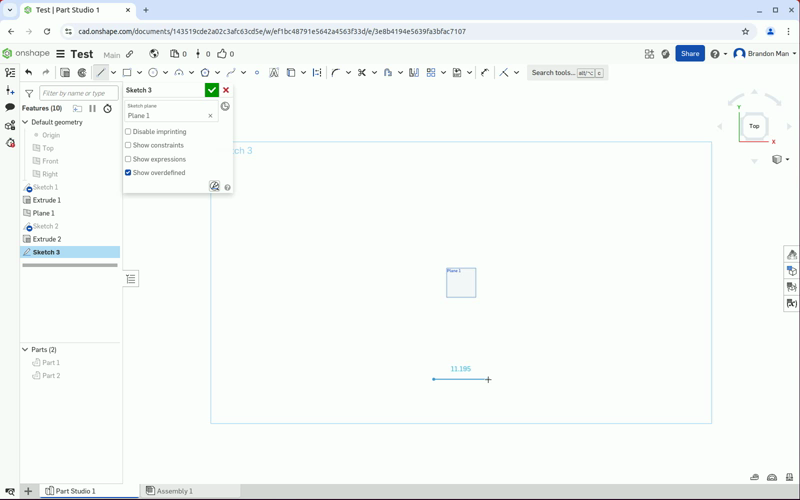
click(488, 379)
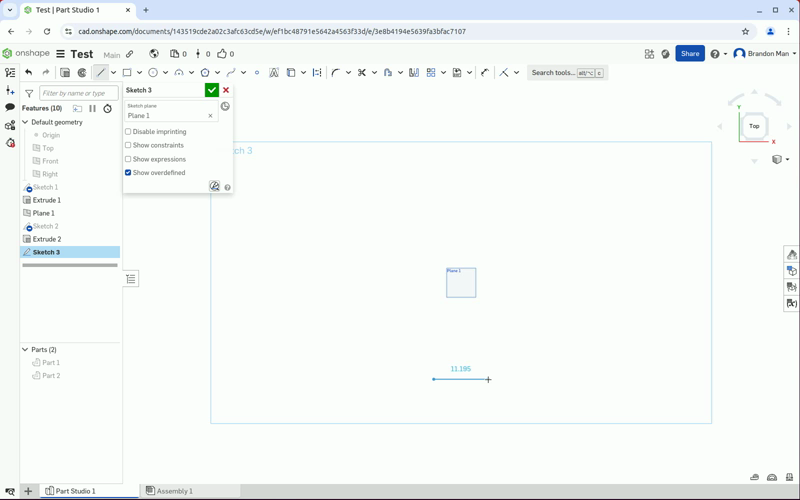
key_up(shift)
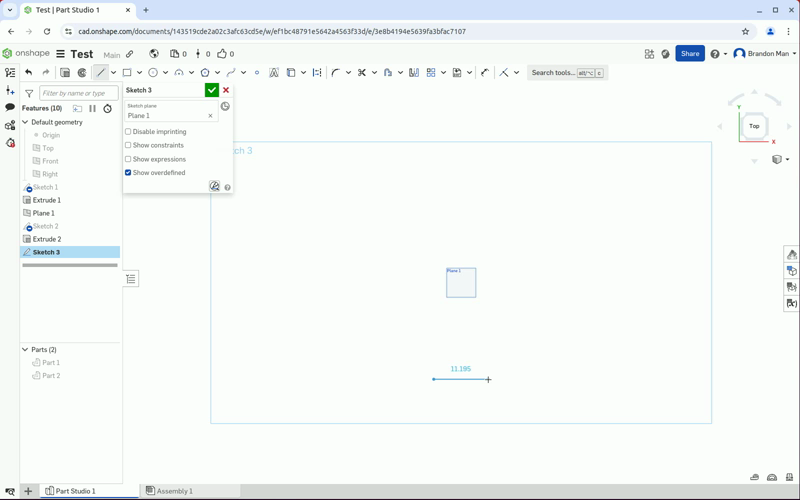
key_down(shift)
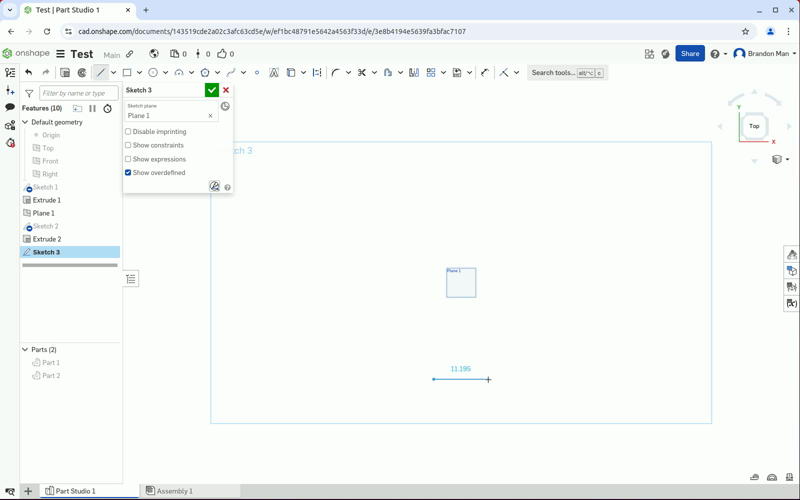
mouse_move(518, 379)
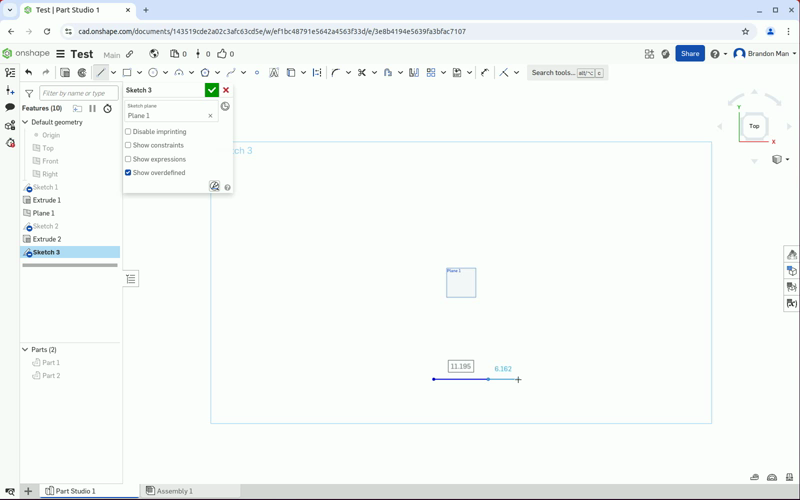
mouse_move(488, 324)
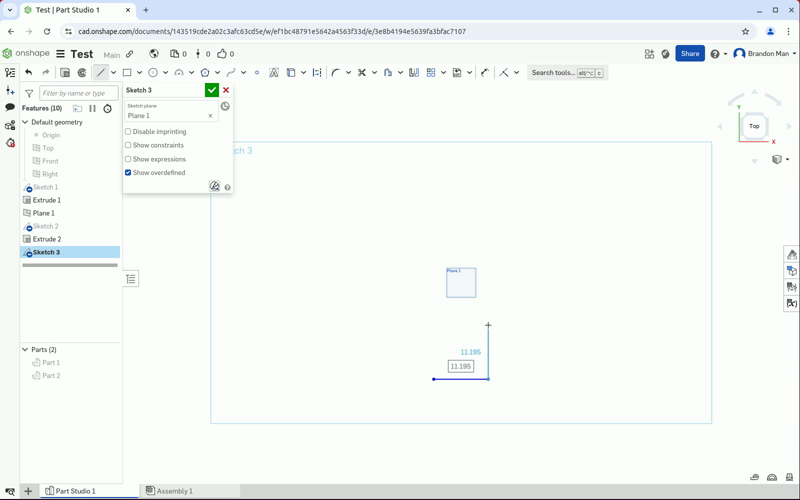
click(488, 324)
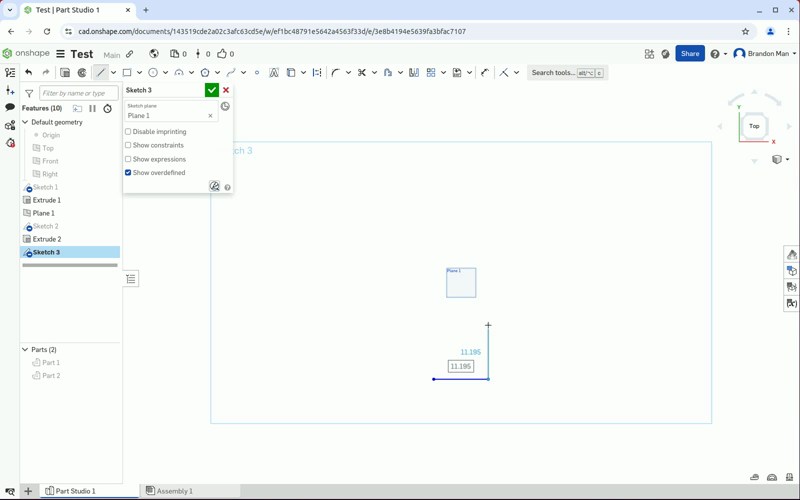
key_up(shift)
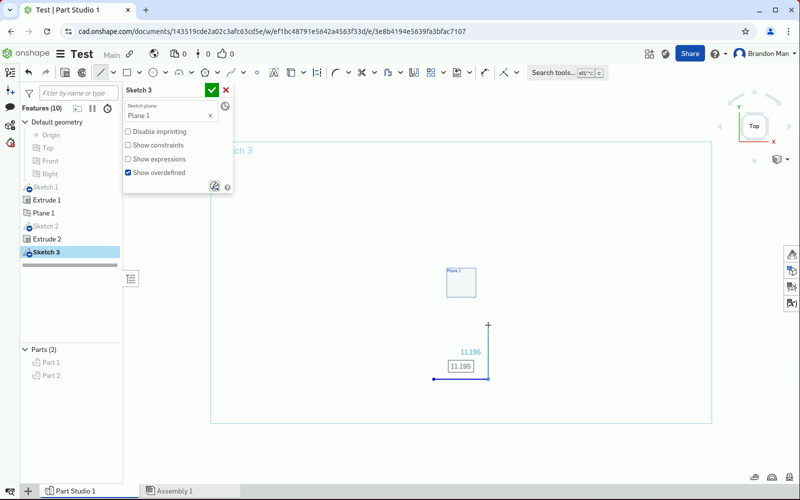
key_down(shift)
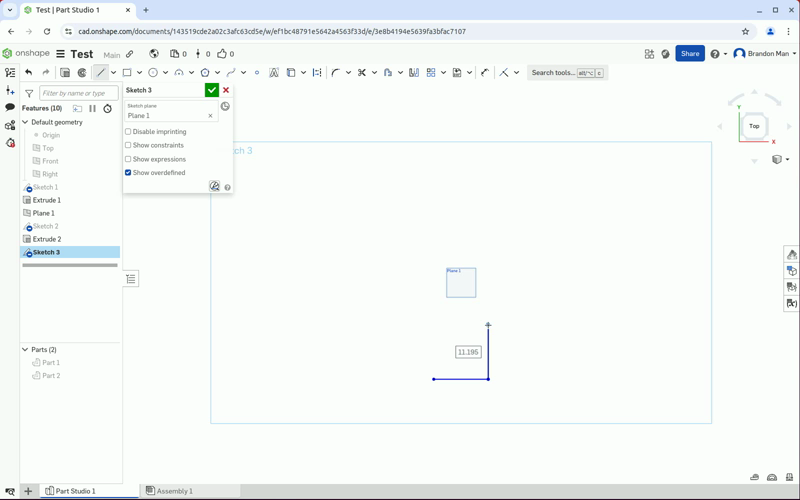
mouse_move(518, 324)
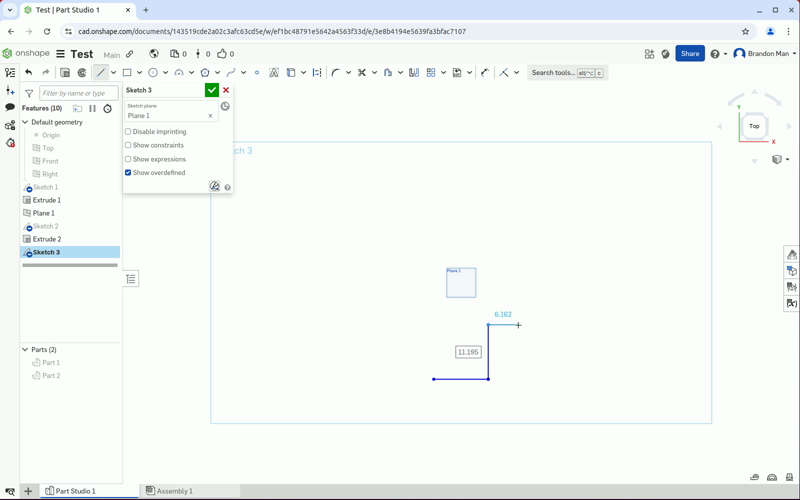
mouse_move(433, 324)
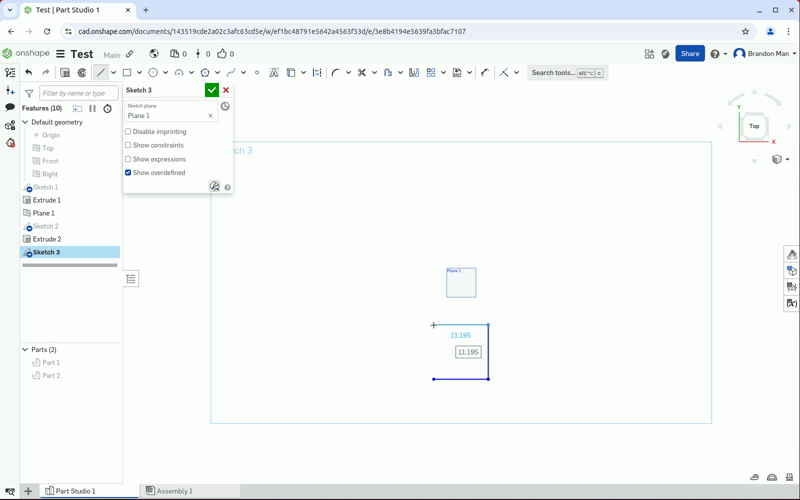
click(433, 324)
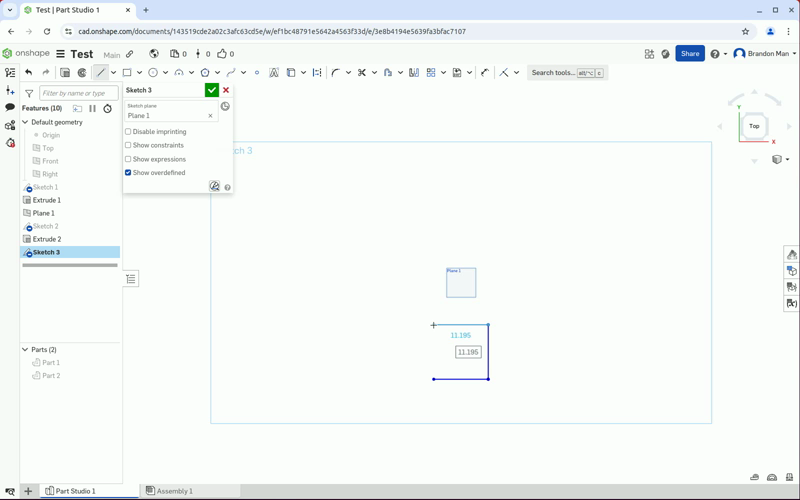
key_up(shift)
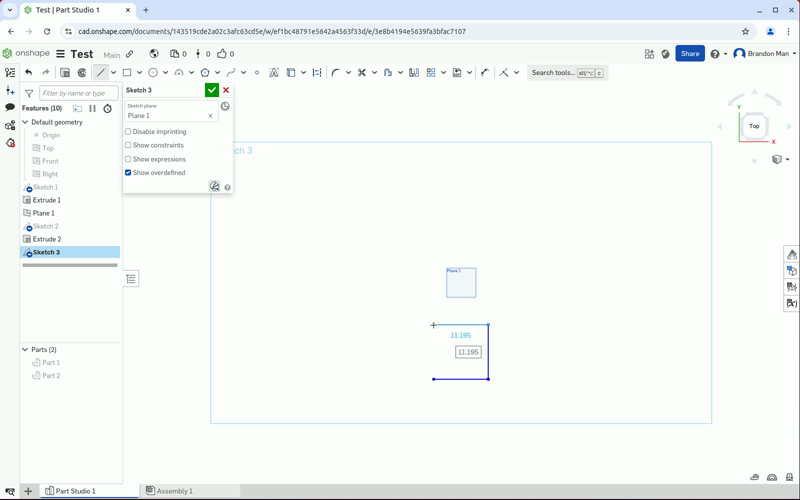
mouse_move(463, 324)
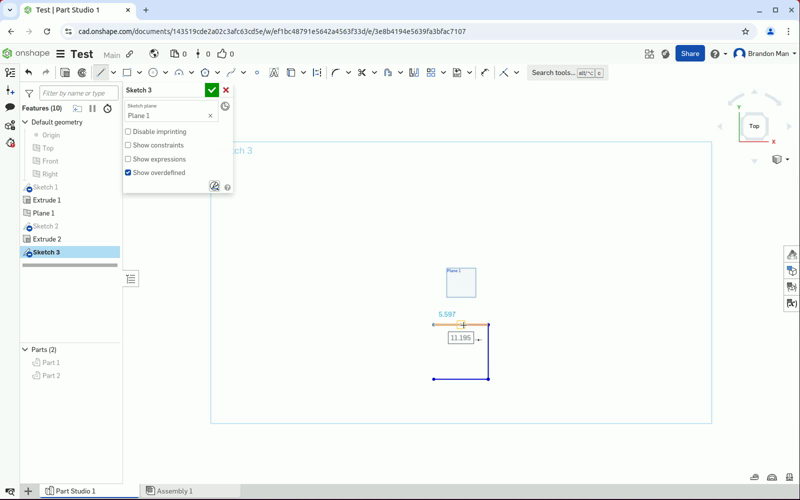
key_down(shift)
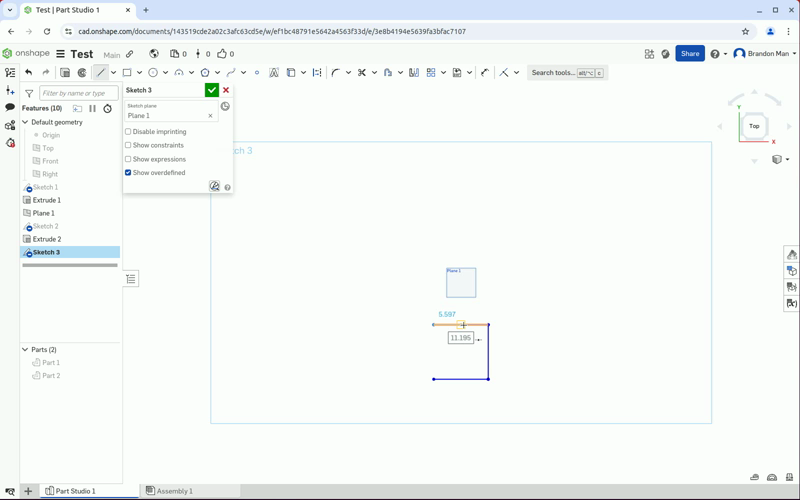
mouse_move(433, 379)
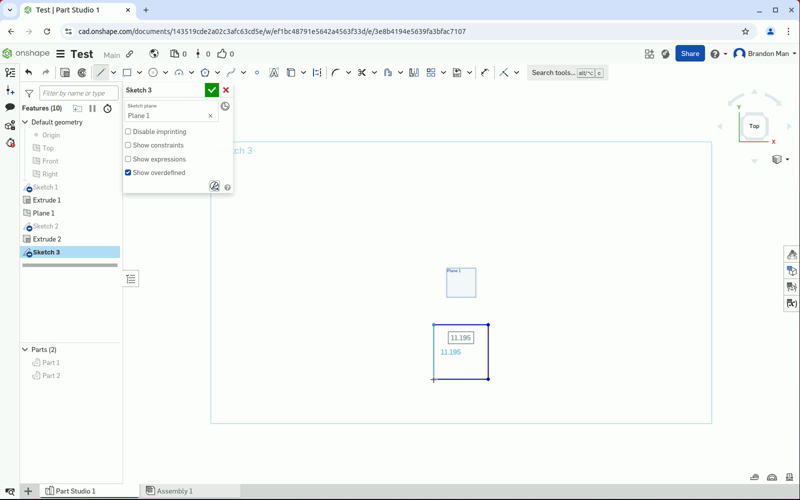
key_up(shift)
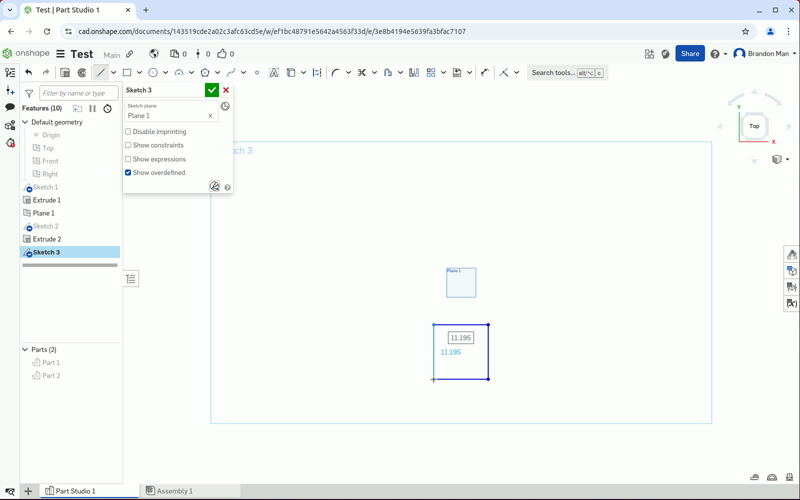
click(433, 379)
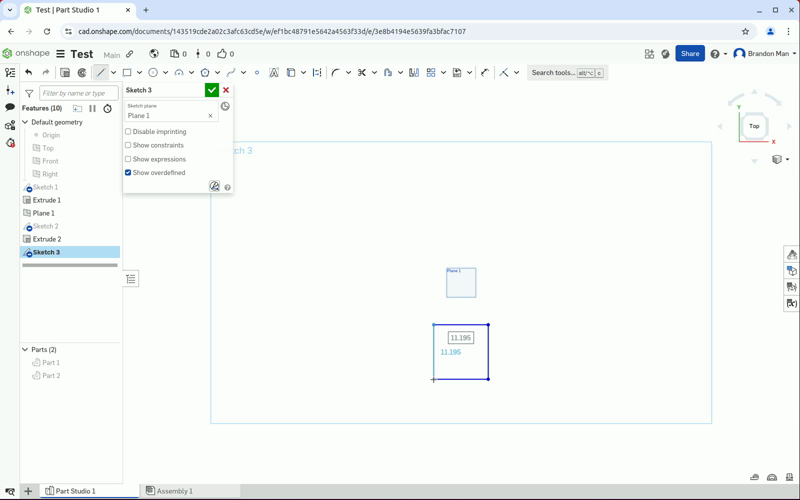
key(esc)
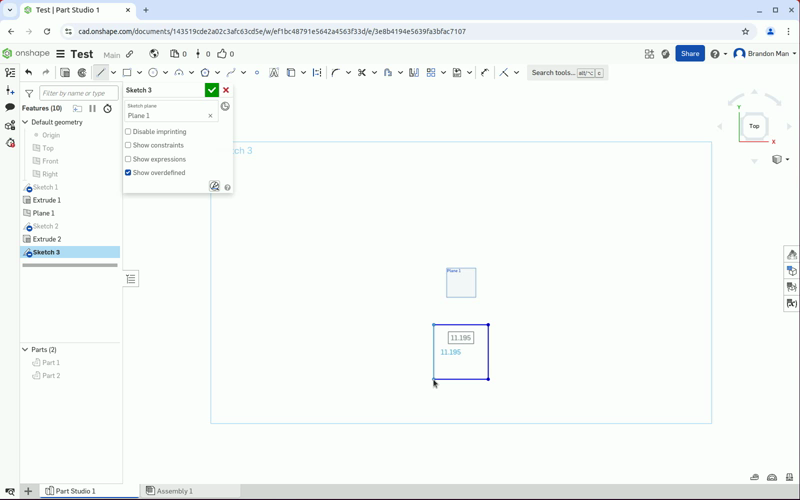
mouse_move(442, 358)
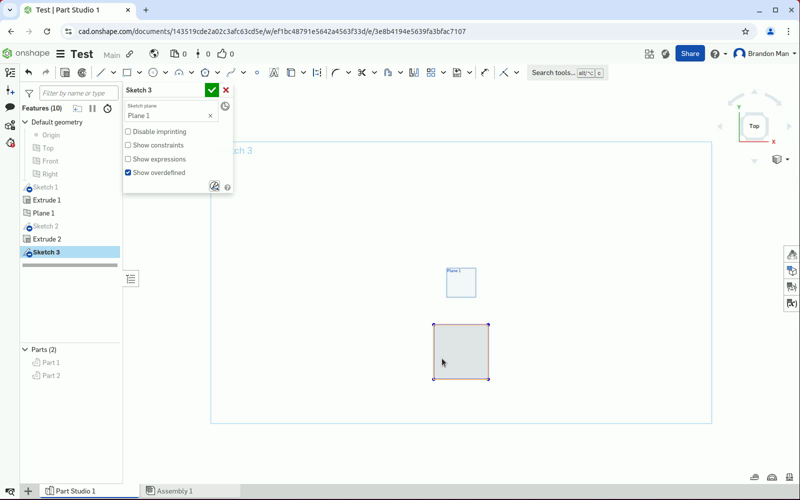
click(442, 358)
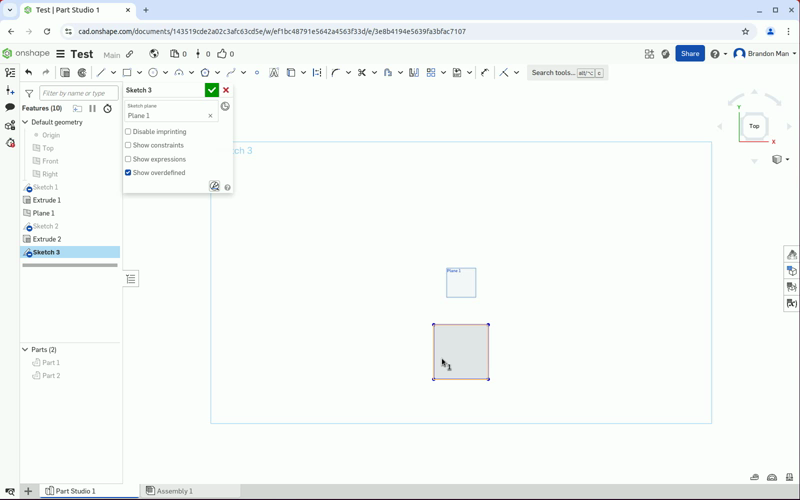
mouse_move(73, 352)
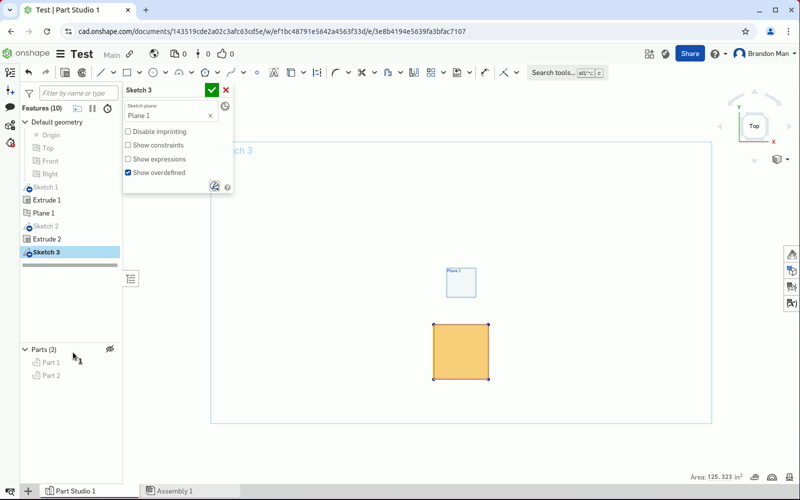
key(shift+y)
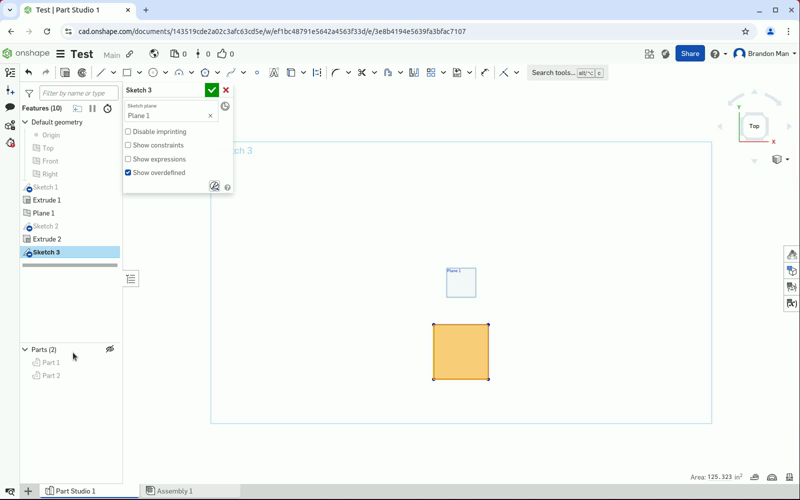
key(shift+e)
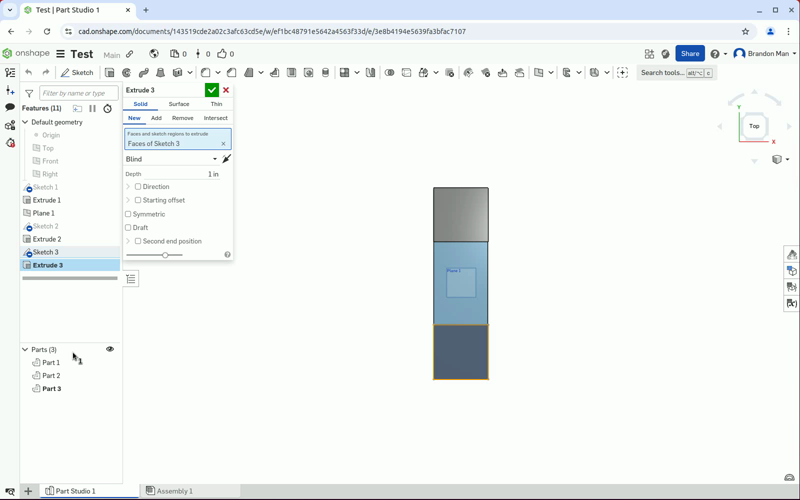
mouse_move(143, 106)
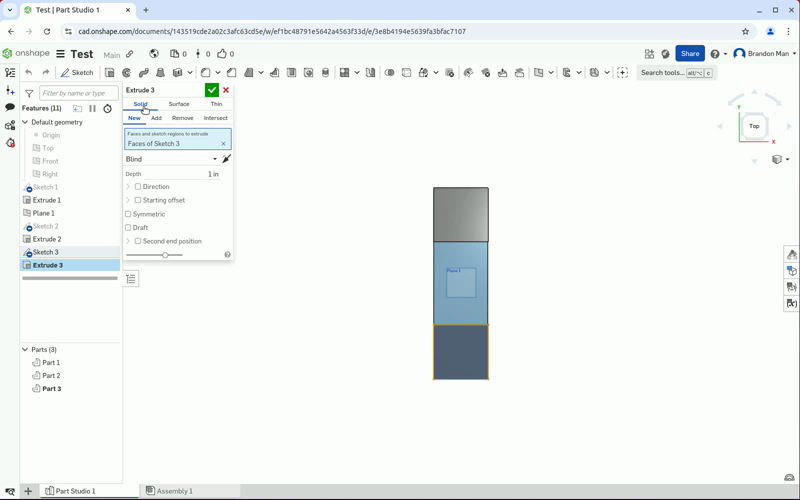
click(143, 106)
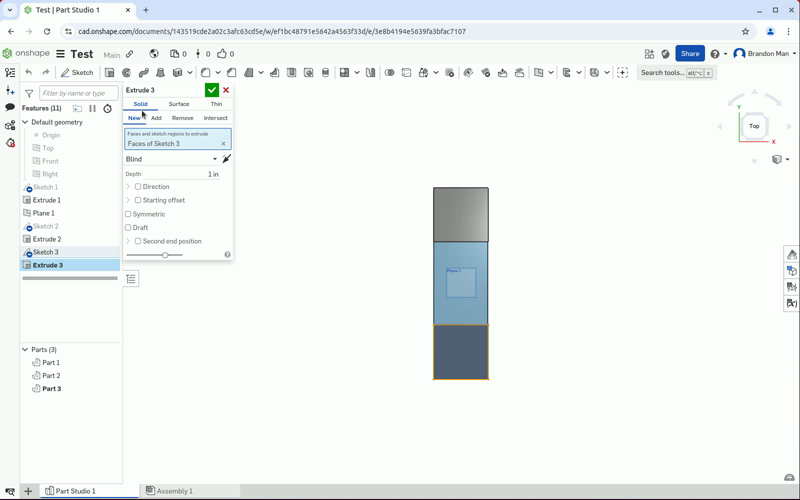
mouse_move(137, 120)
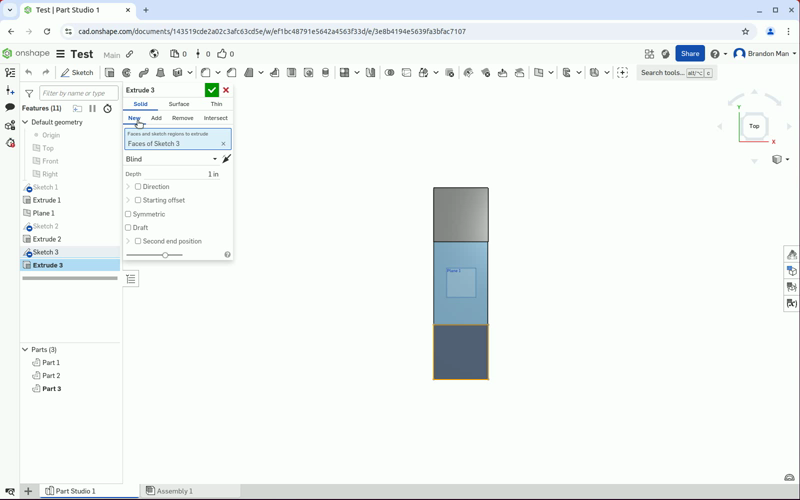
click(137, 120)
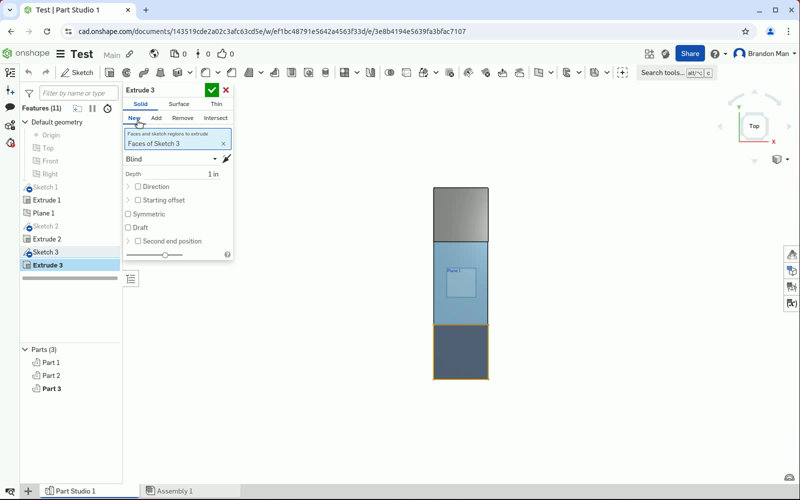
key(tab, 4)
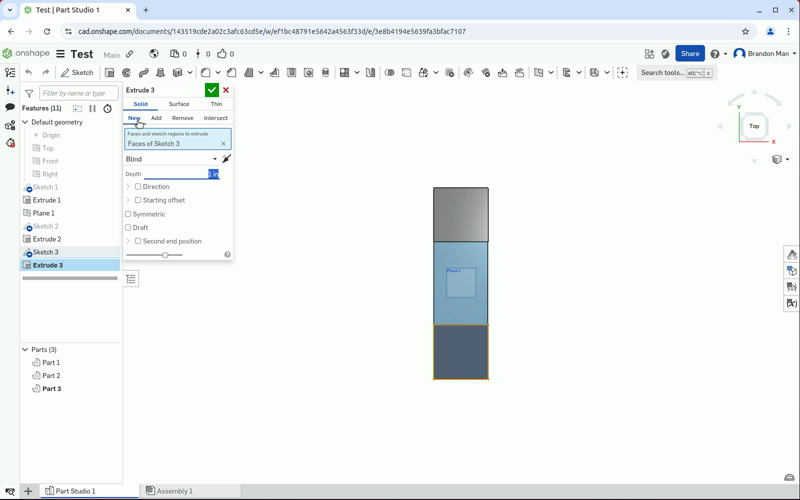
text(9.147)
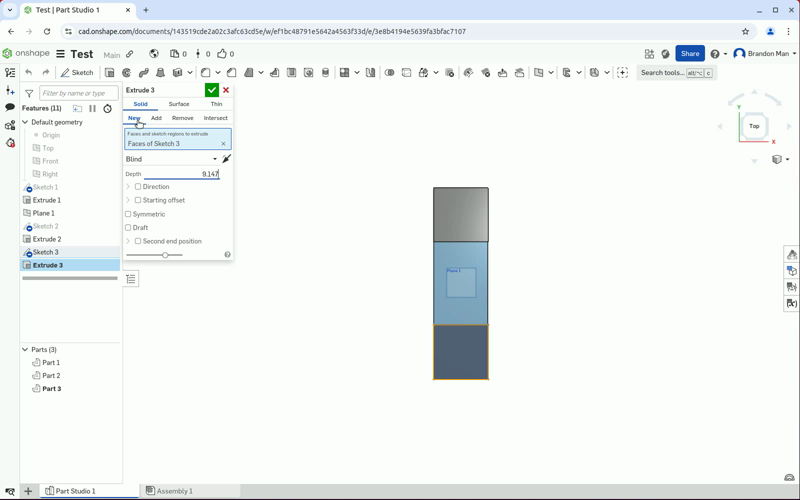
key(enter)
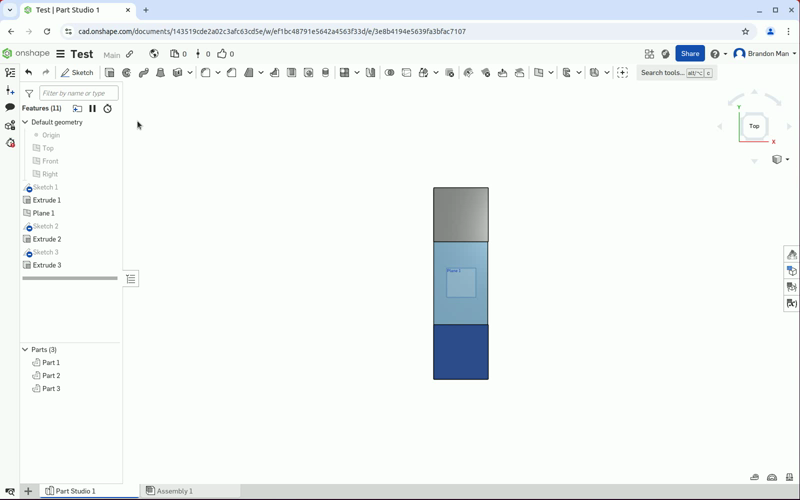
key(shift+h)
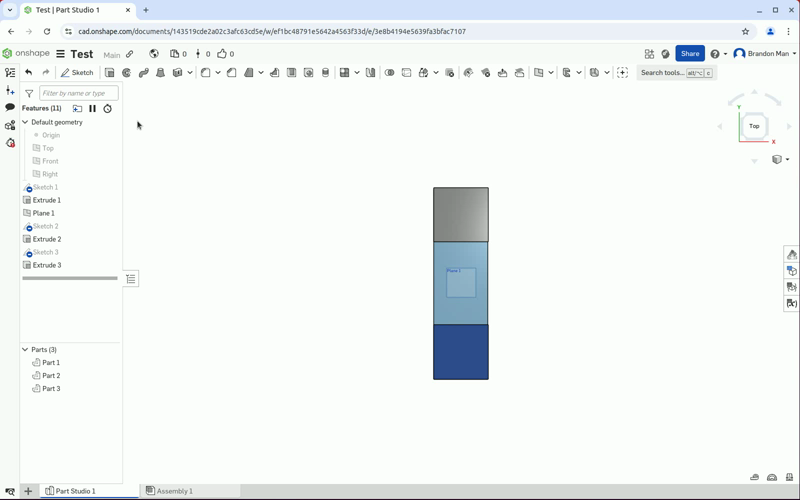
key(shift+h)
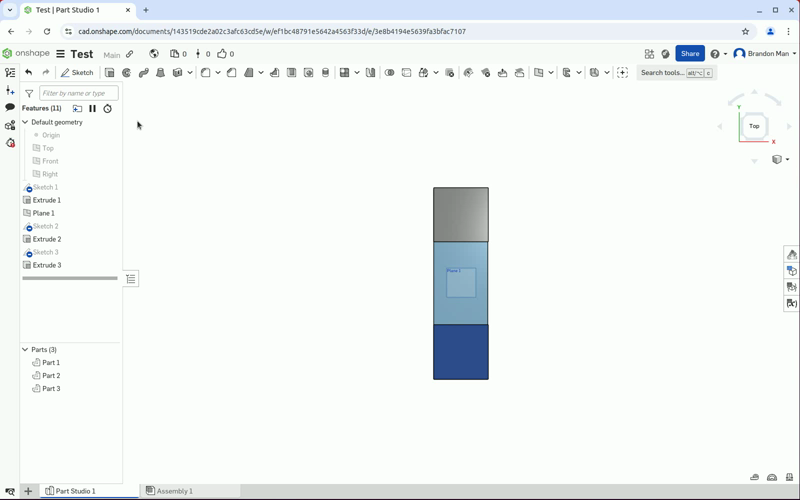
mouse_move(73, 189)
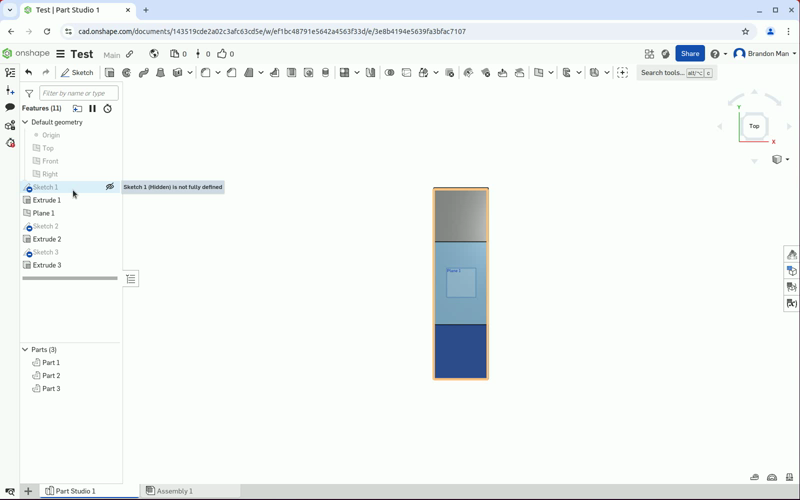
click(73, 189)
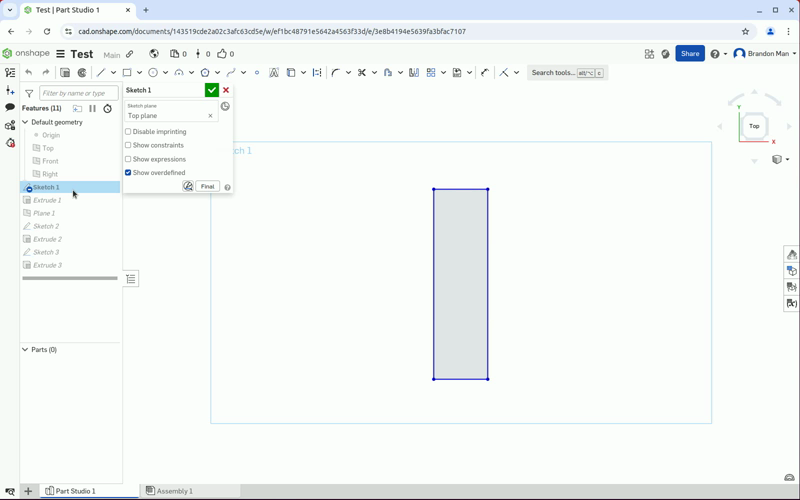
mouse_move(229, 92)
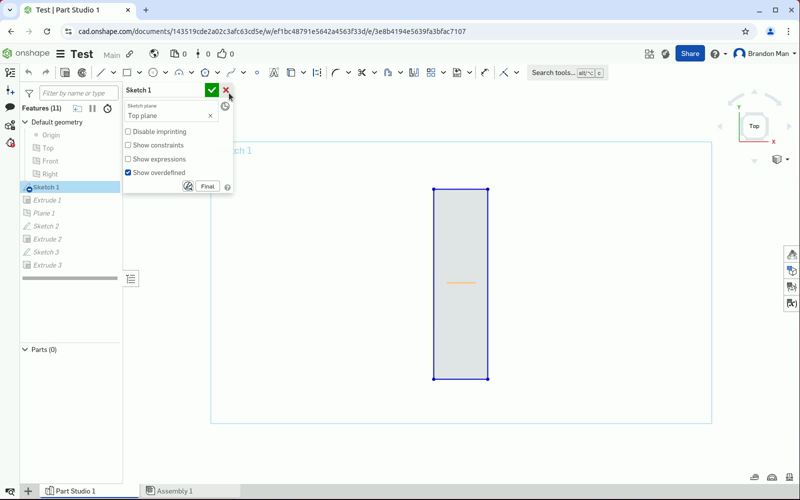
click(229, 92)
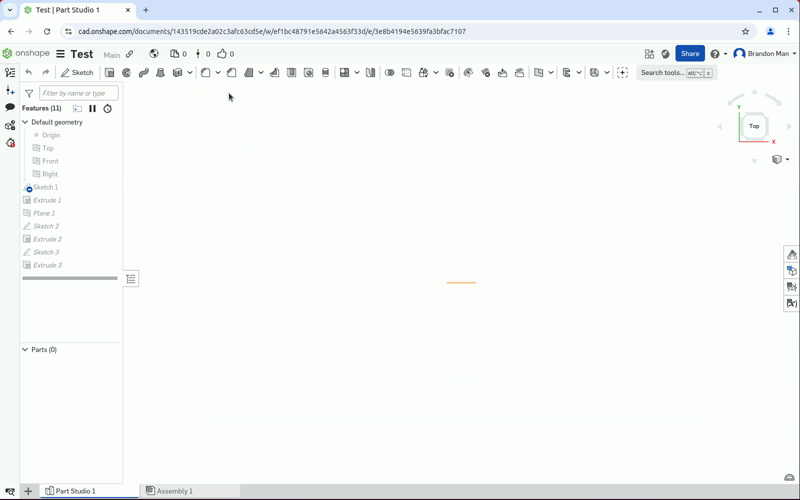
key(shift+s)
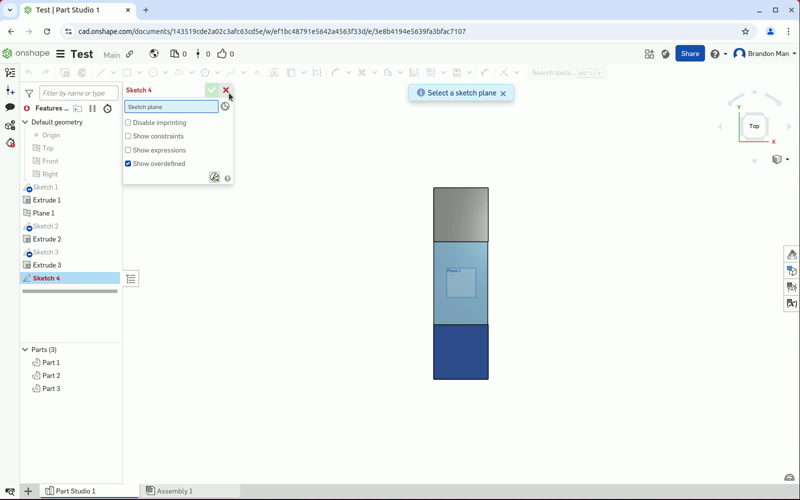
mouse_move(73, 215)
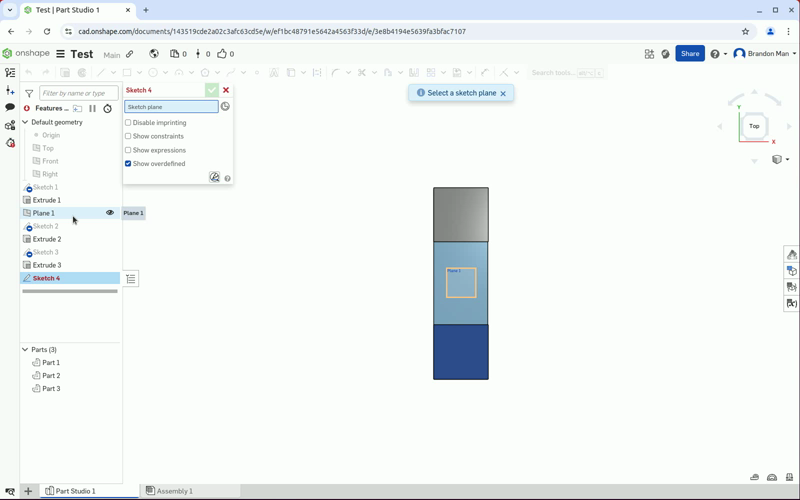
click(73, 215)
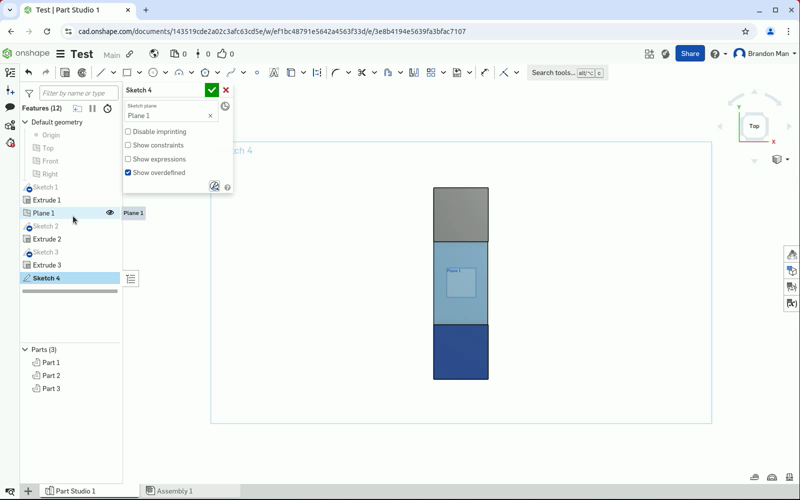
mouse_move(73, 352)
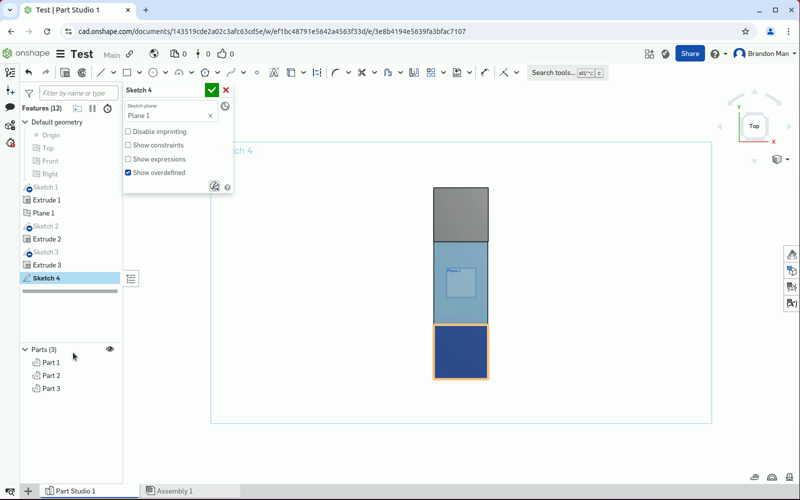
key(y)
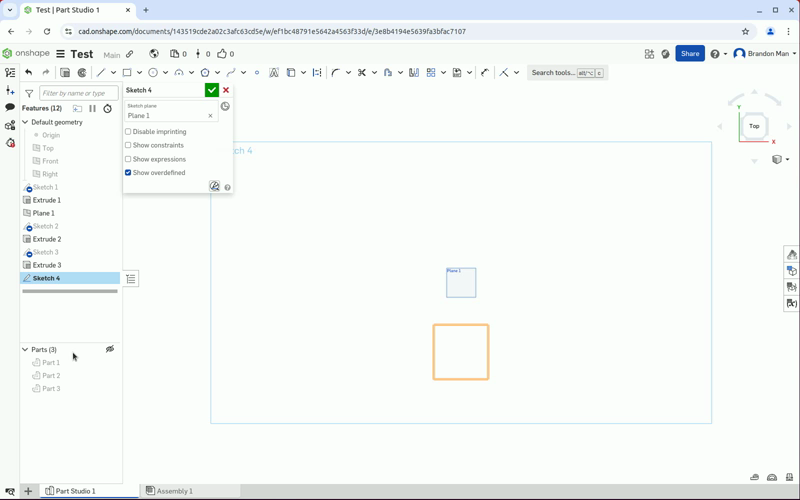
key(l)
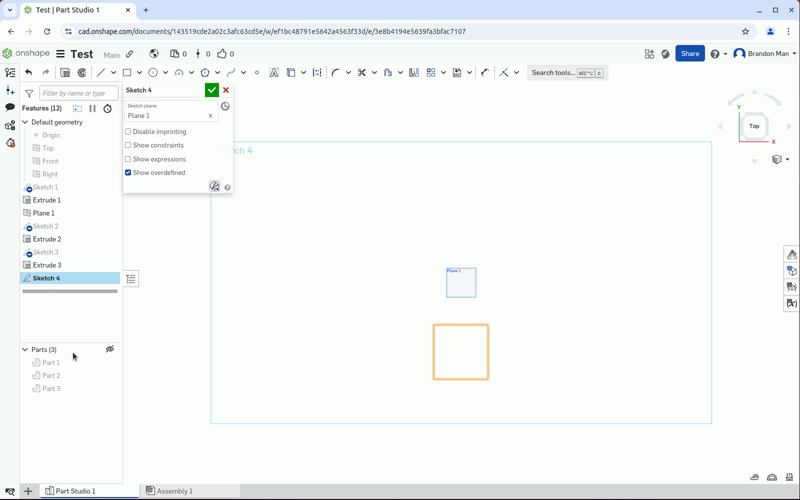
key_down(shift)
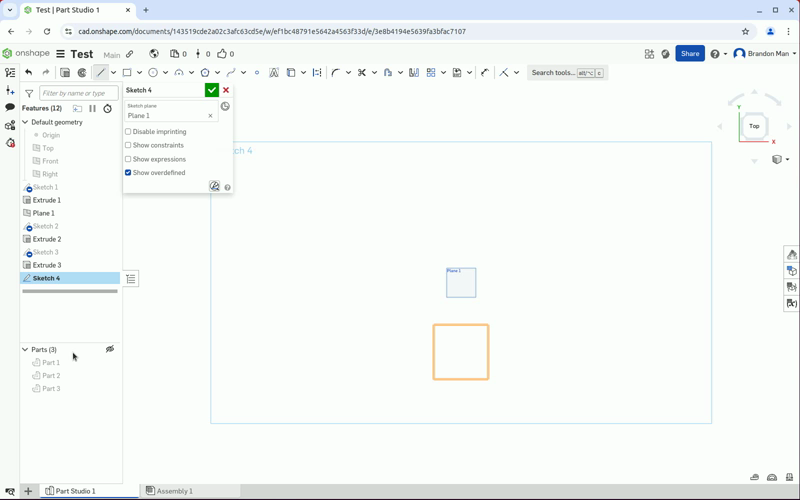
mouse_move(433, 309)
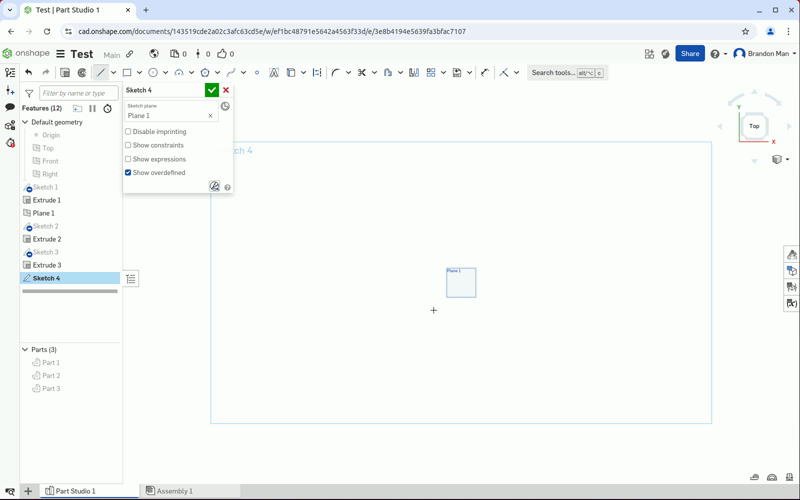
click(433, 309)
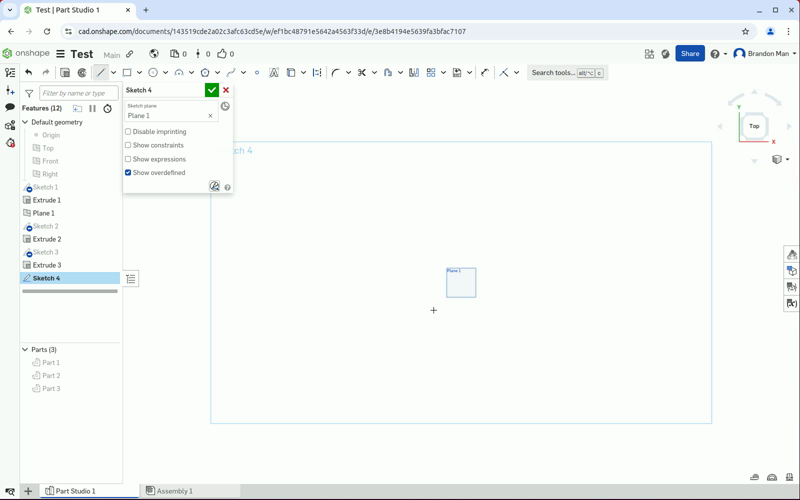
key_up(shift)
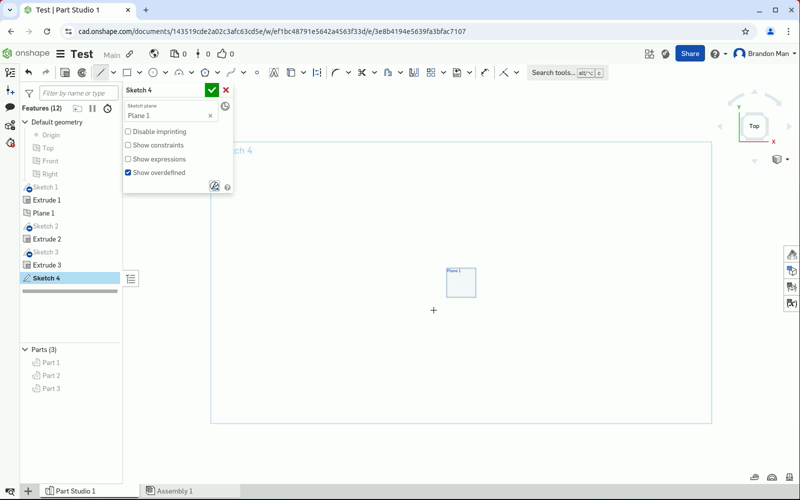
key_down(shift)
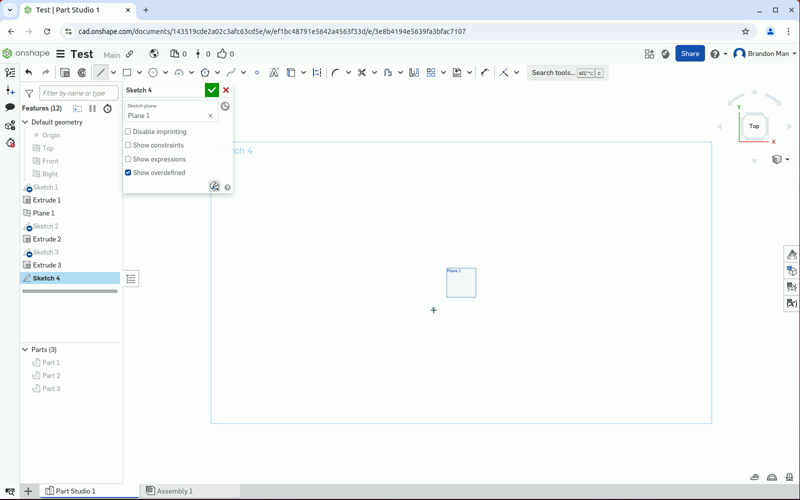
mouse_move(463, 309)
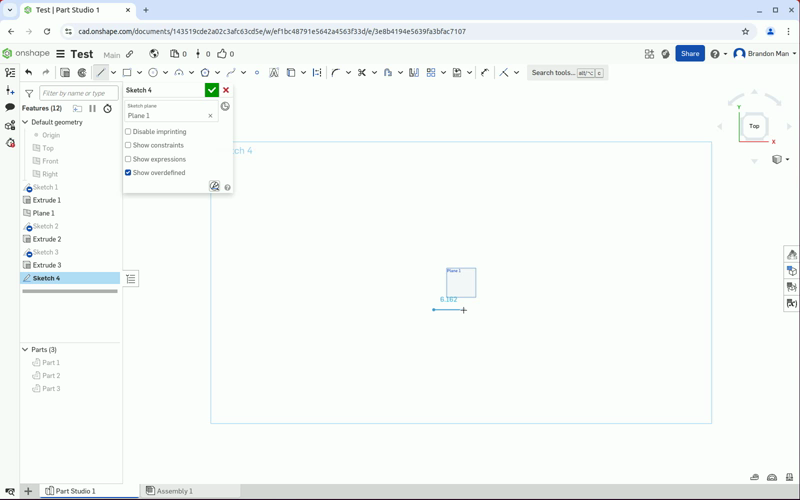
mouse_move(488, 309)
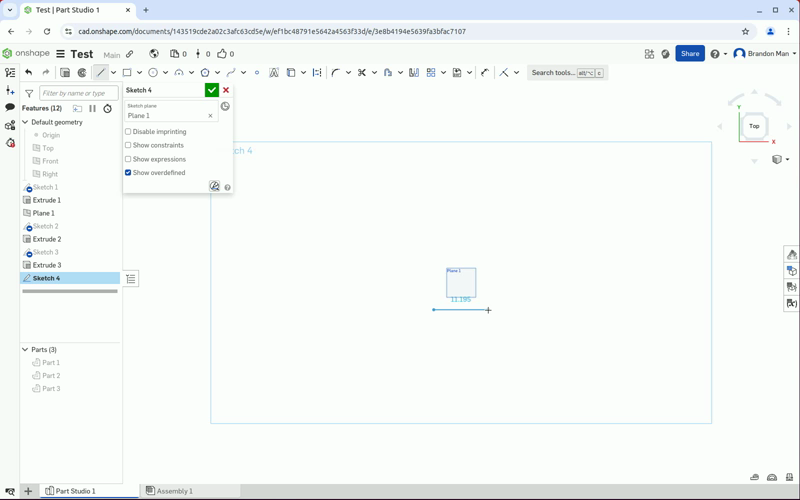
click(488, 309)
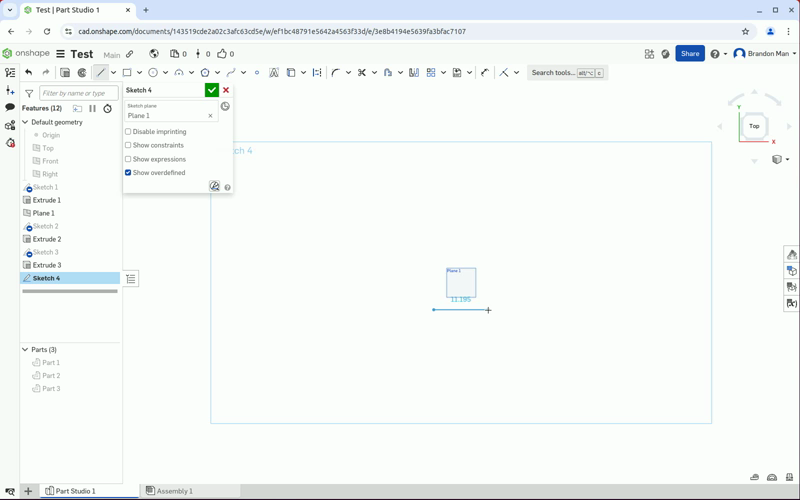
key_up(shift)
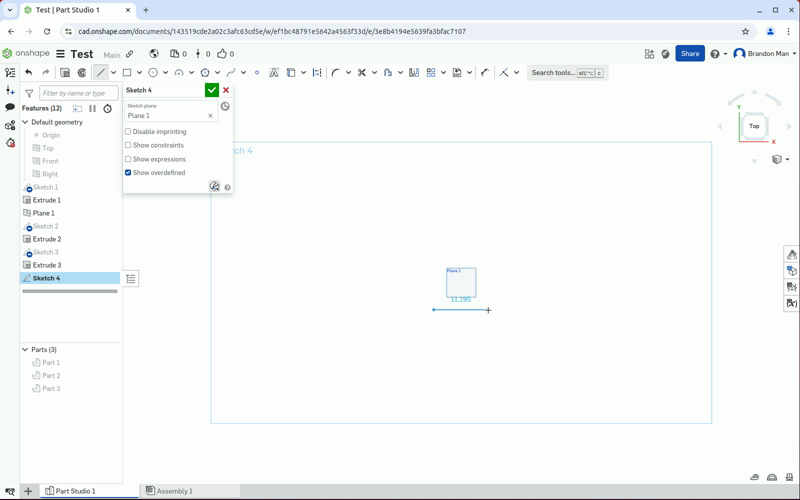
key_down(shift)
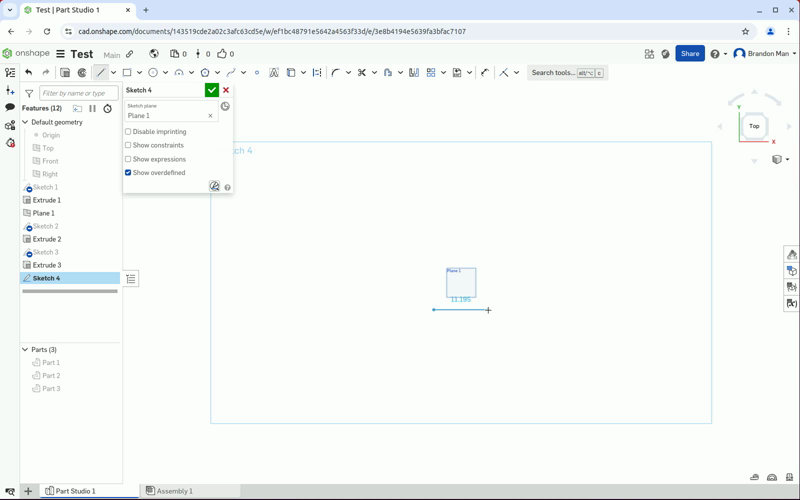
mouse_move(518, 309)
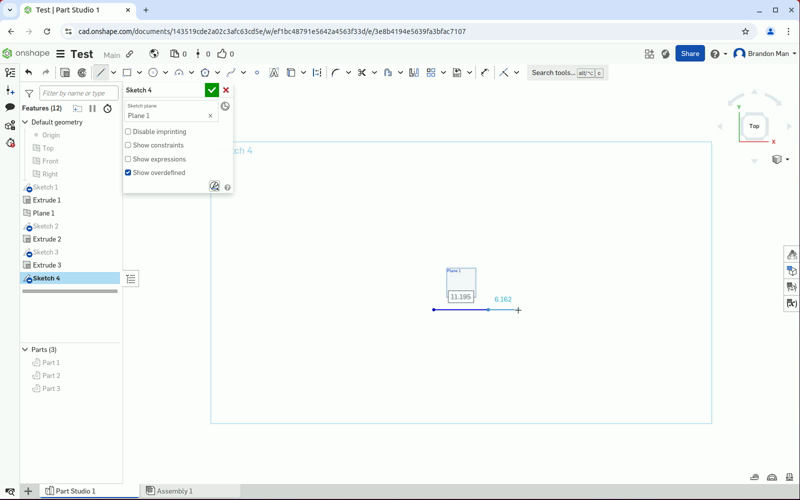
mouse_move(488, 255)
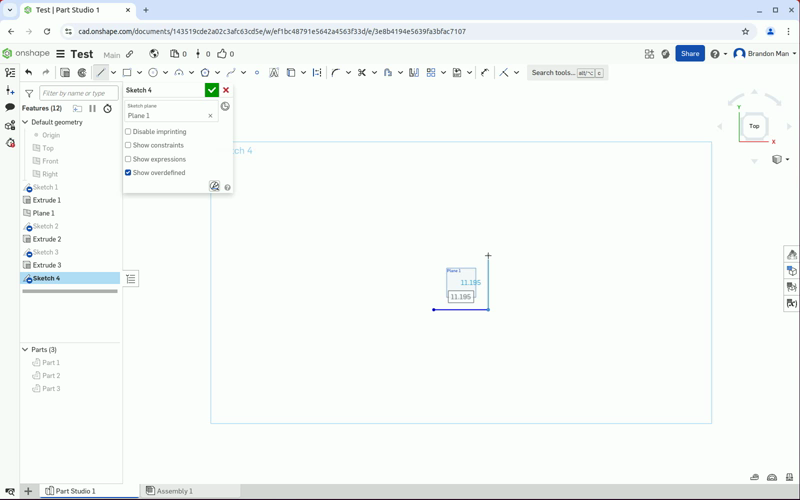
click(488, 255)
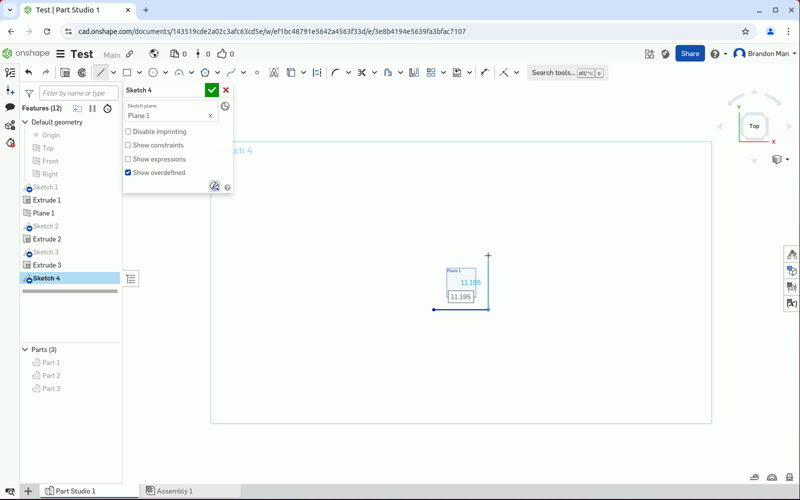
key_up(shift)
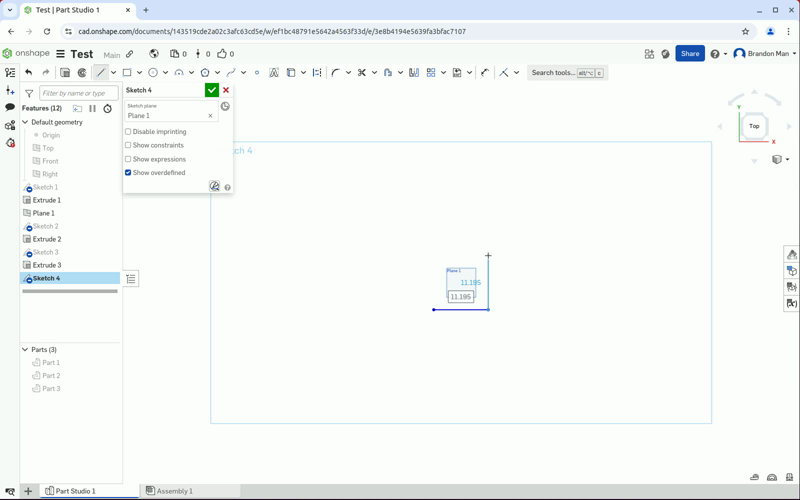
key_down(shift)
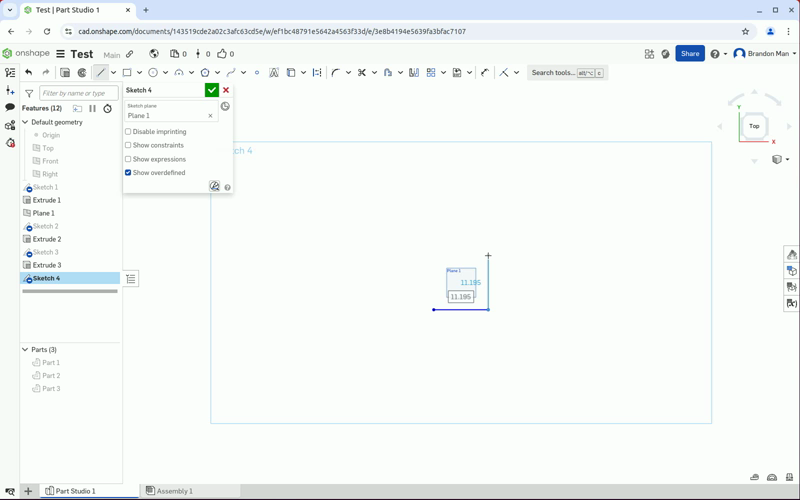
mouse_move(518, 255)
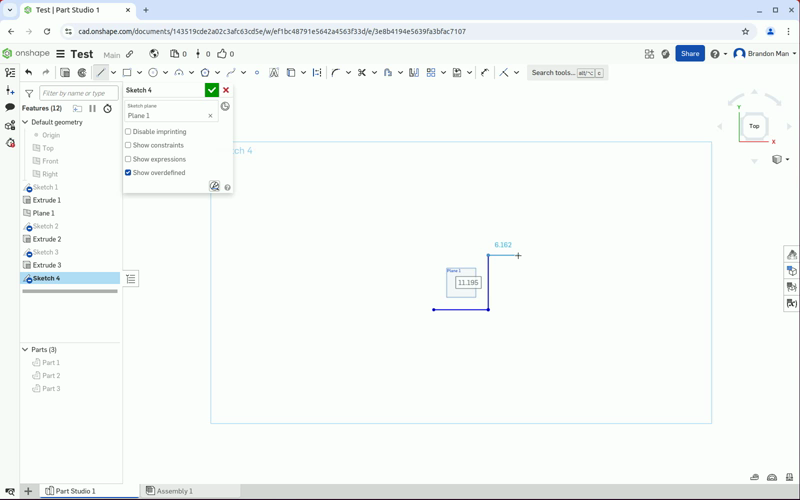
mouse_move(433, 255)
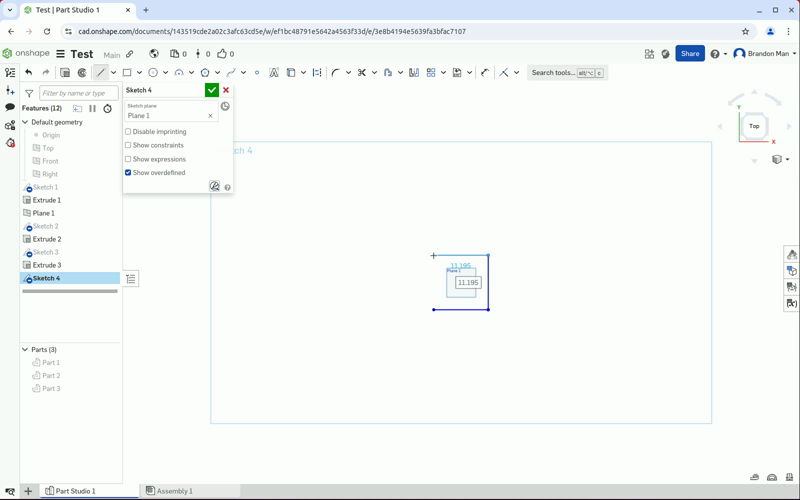
click(433, 255)
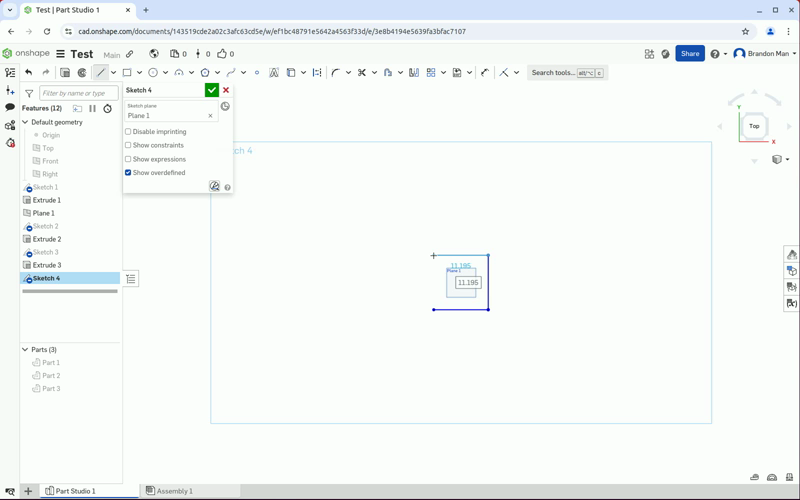
key_up(shift)
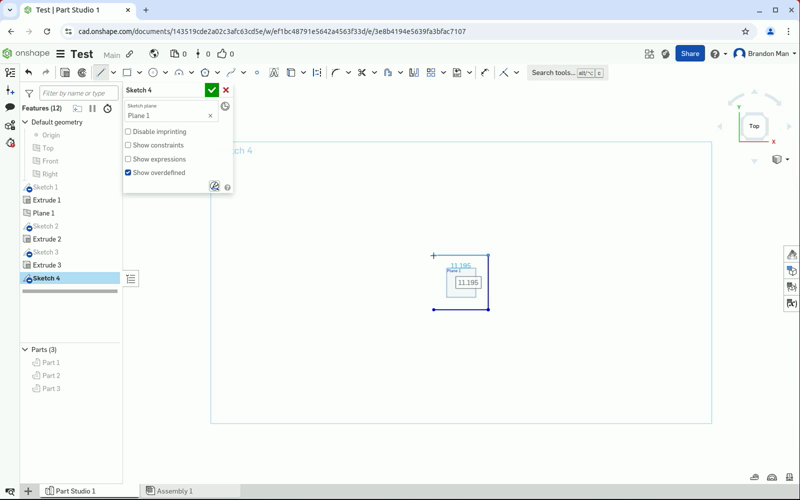
mouse_move(463, 255)
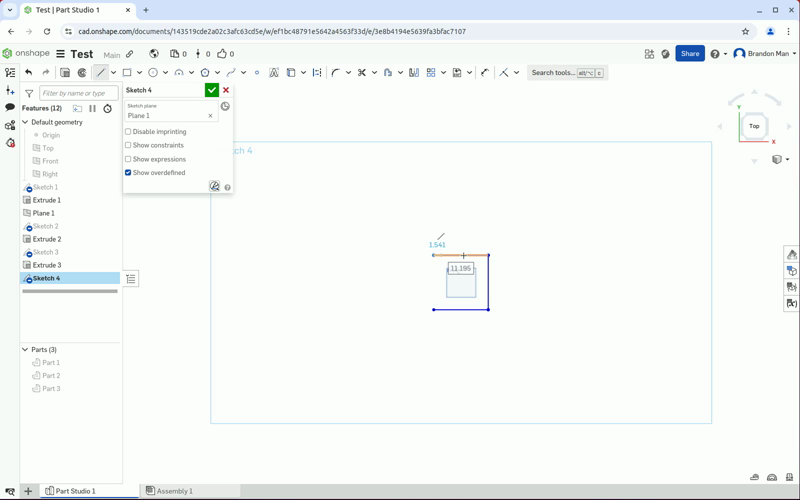
key_down(shift)
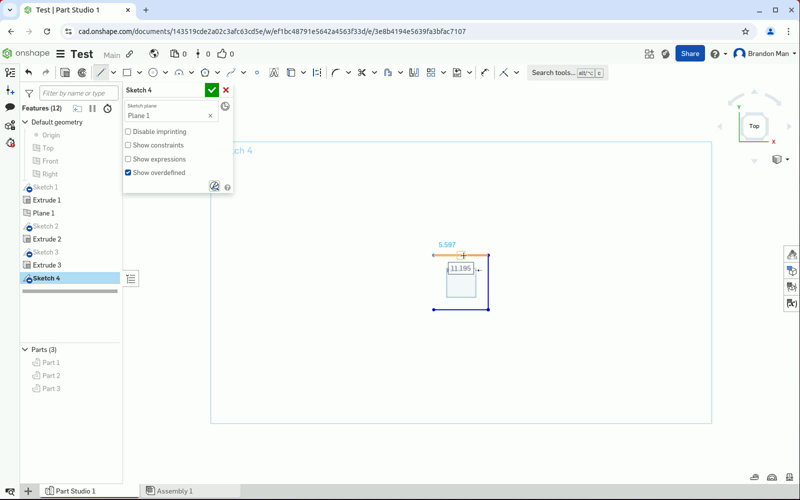
mouse_move(433, 309)
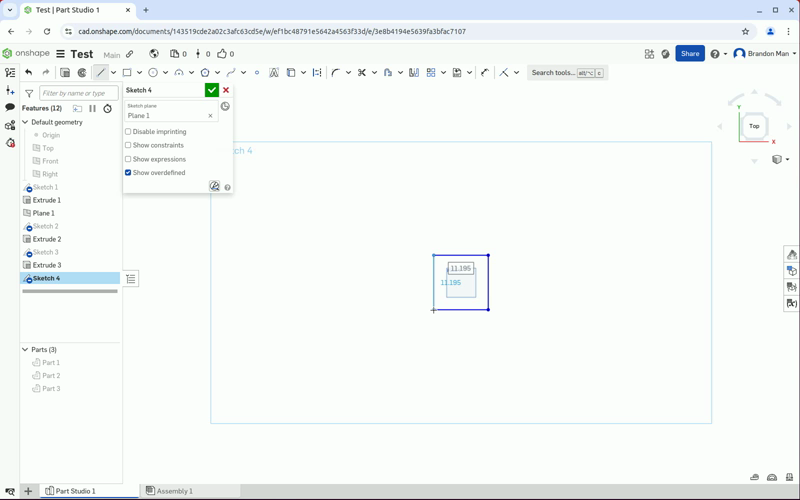
key_up(shift)
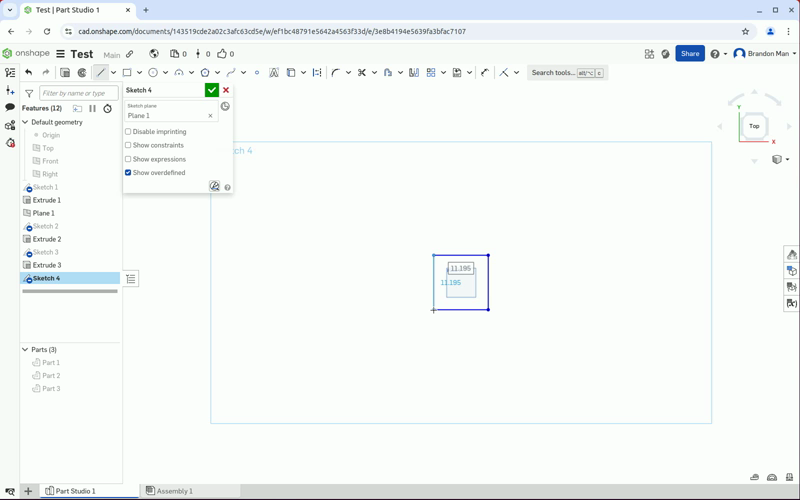
click(433, 309)
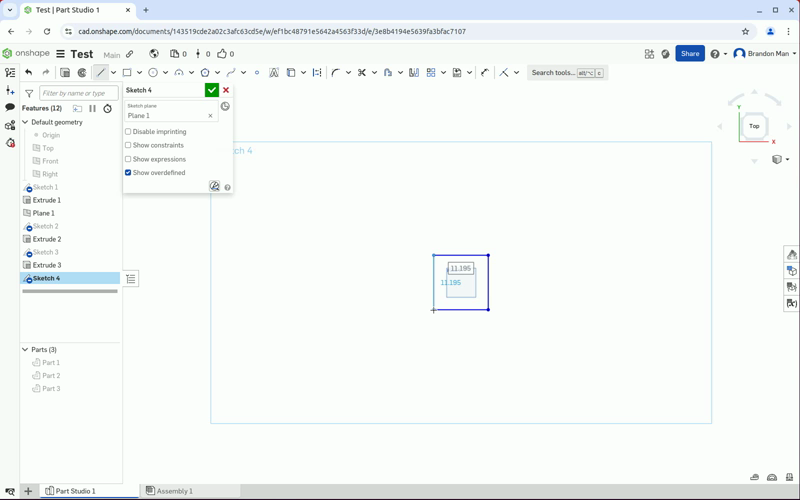
key(esc)
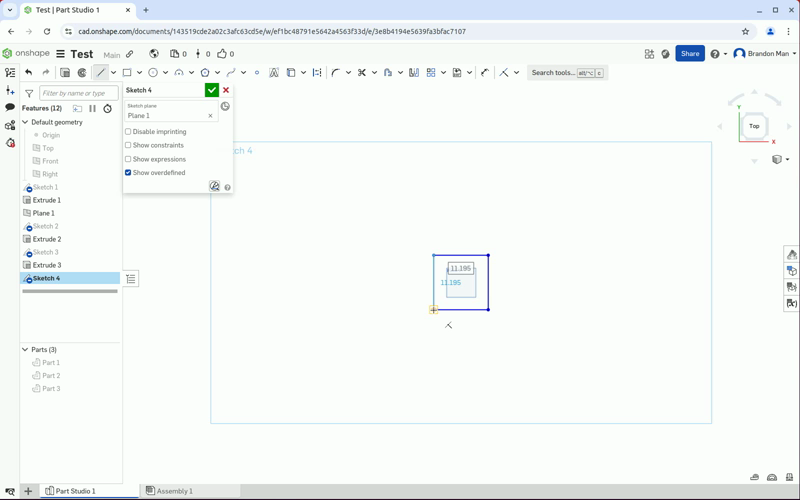
mouse_move(441, 293)
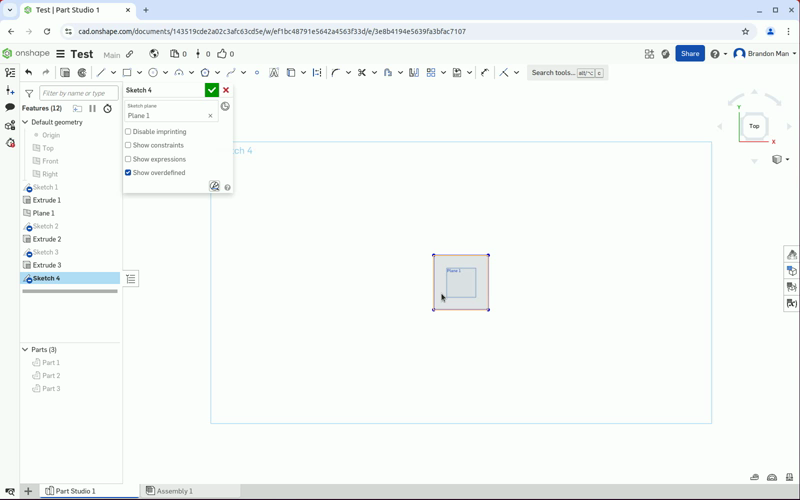
click(441, 293)
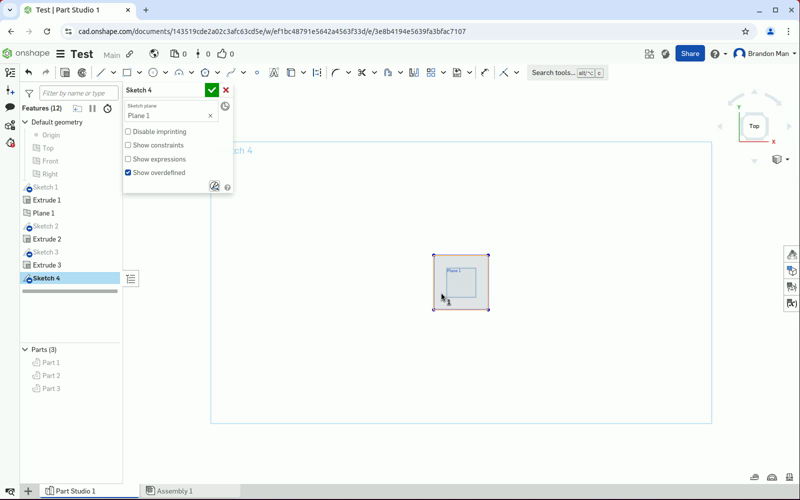
mouse_move(73, 352)
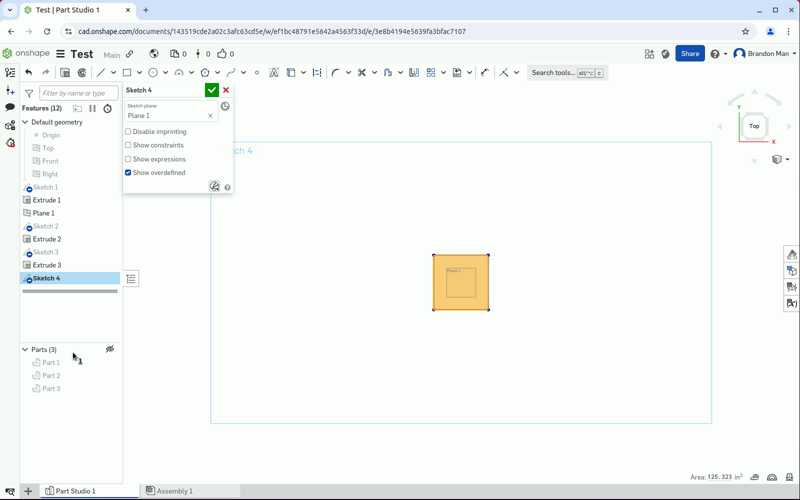
key(shift+y)
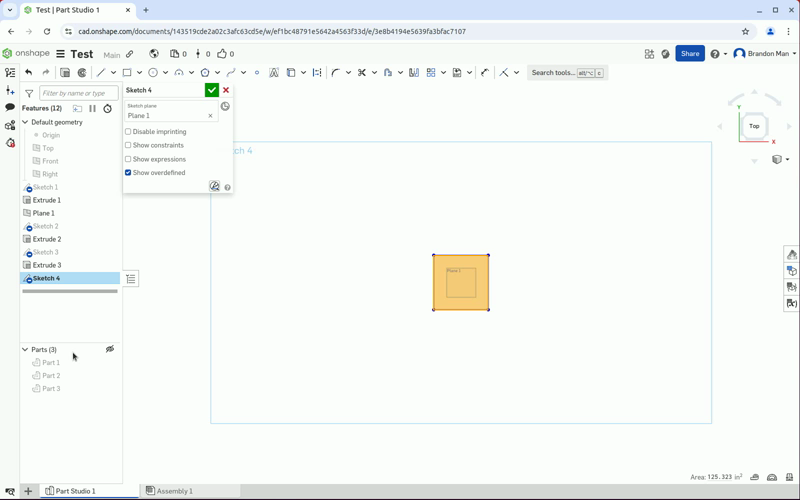
key(shift+e)
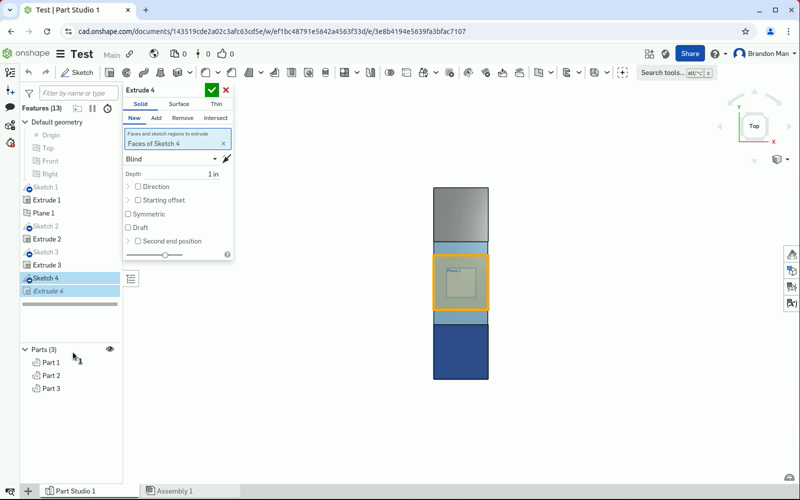
mouse_move(143, 106)
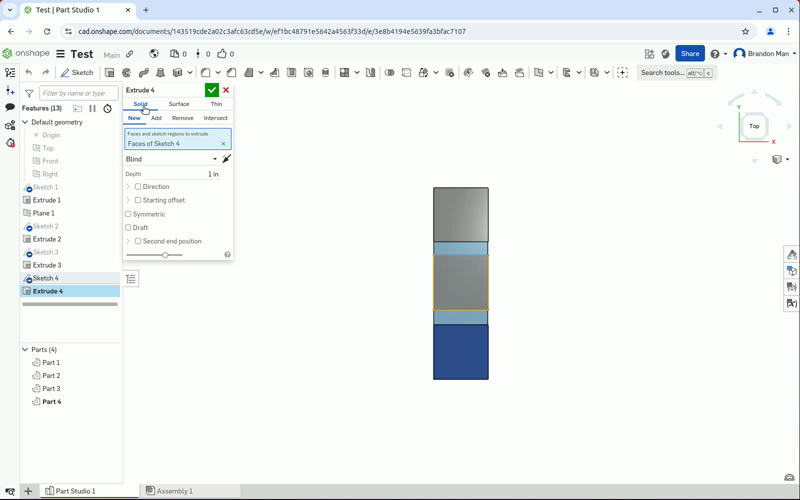
click(143, 106)
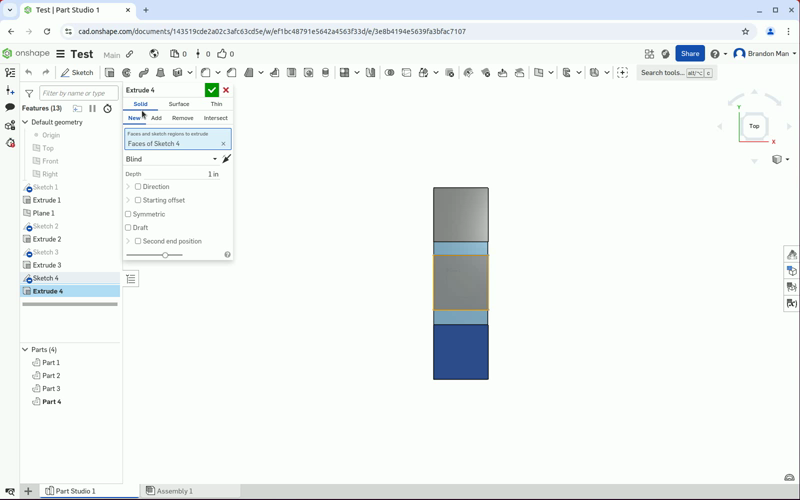
mouse_move(137, 120)
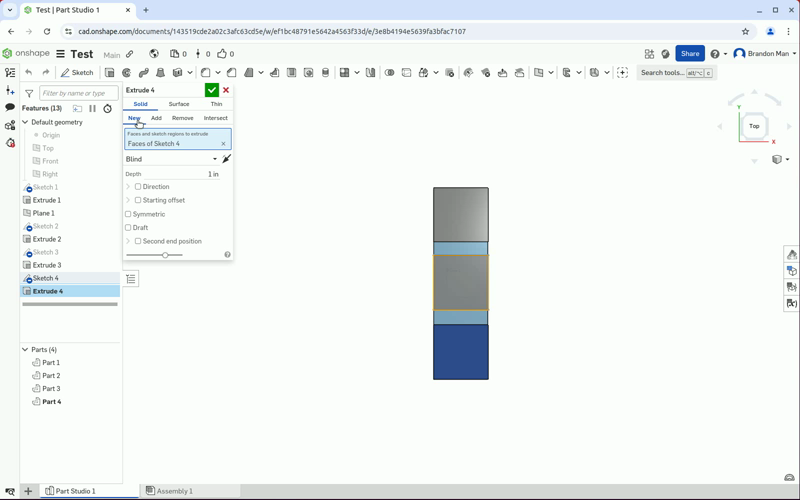
click(137, 120)
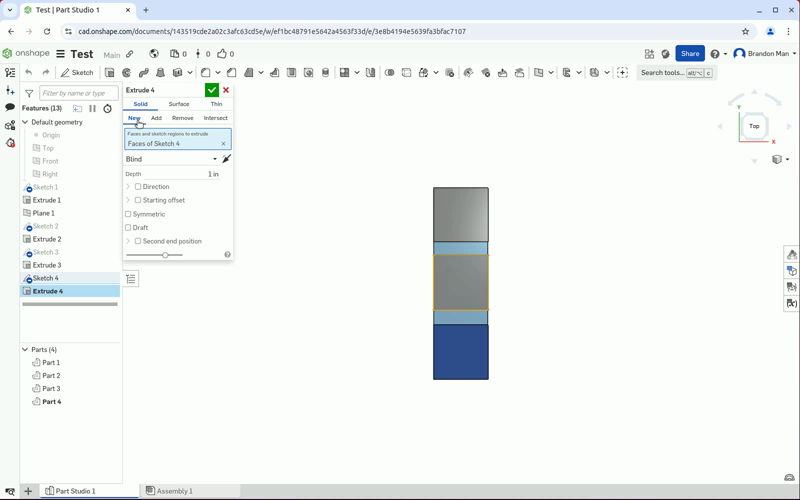
key(tab, 4)
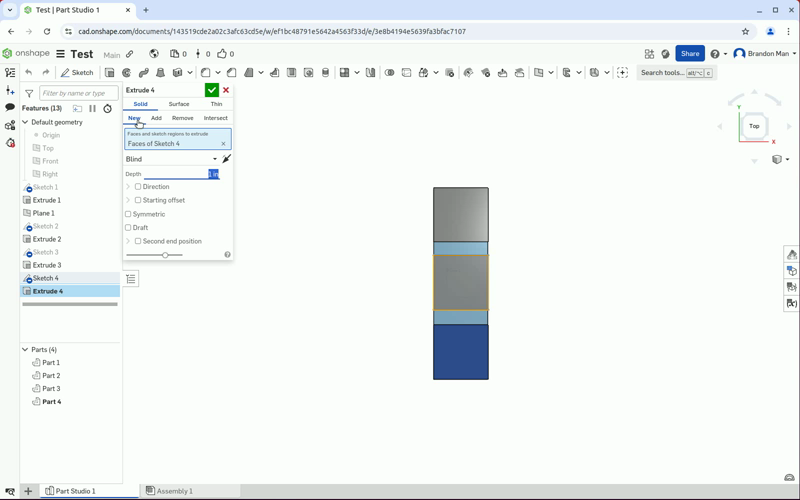
text(9.147)
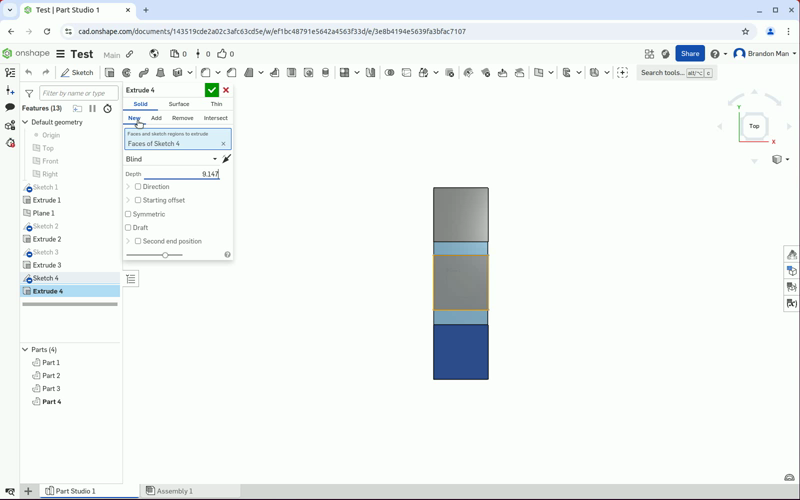
key(enter)
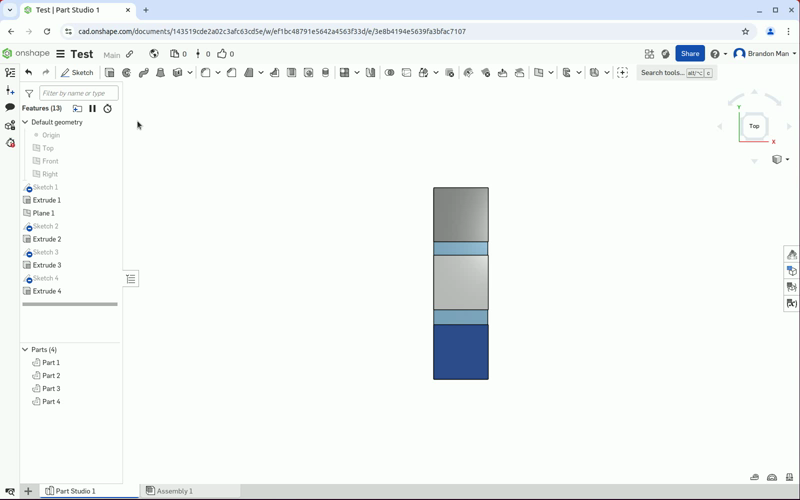
key(shift+h)
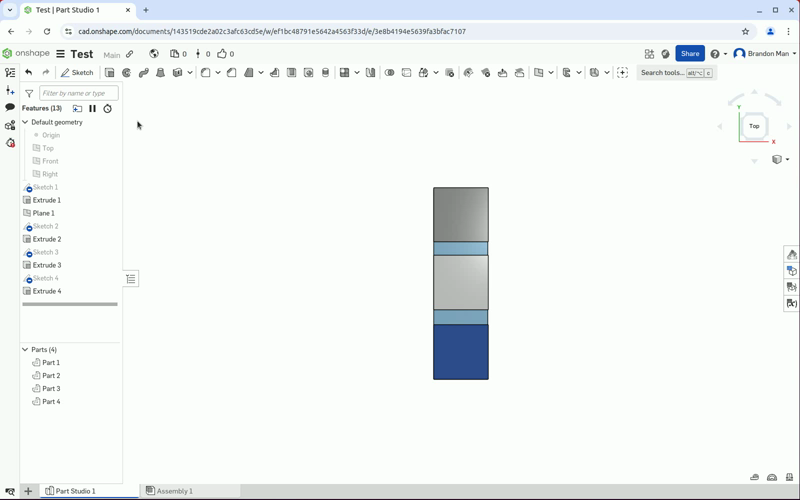
key(shift+h)
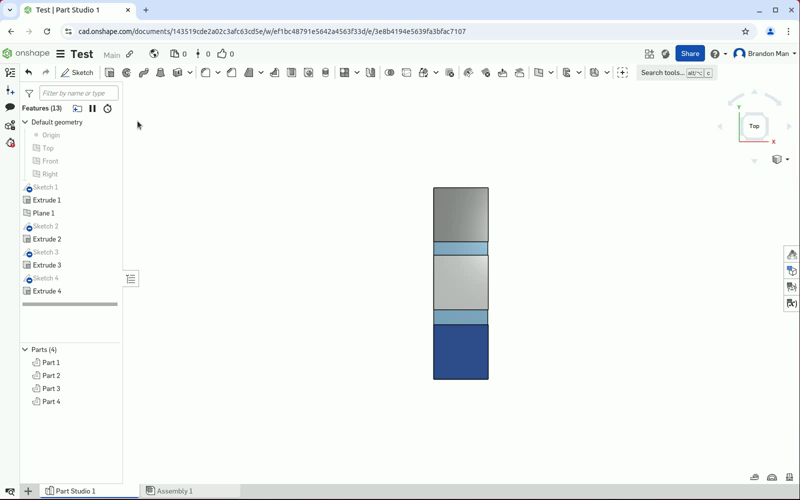
mouse_move(73, 189)
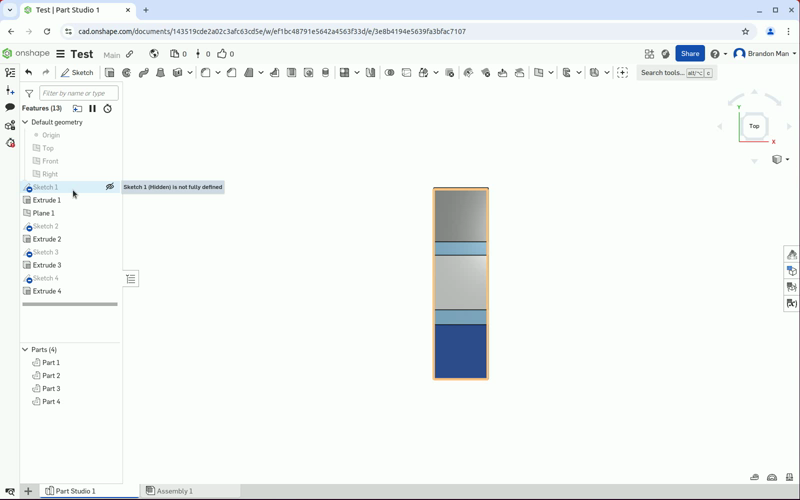
click(73, 189)
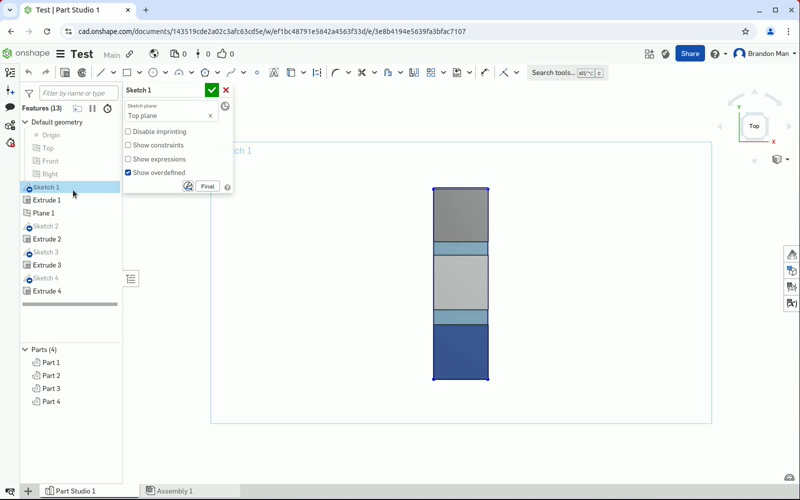
mouse_move(229, 92)
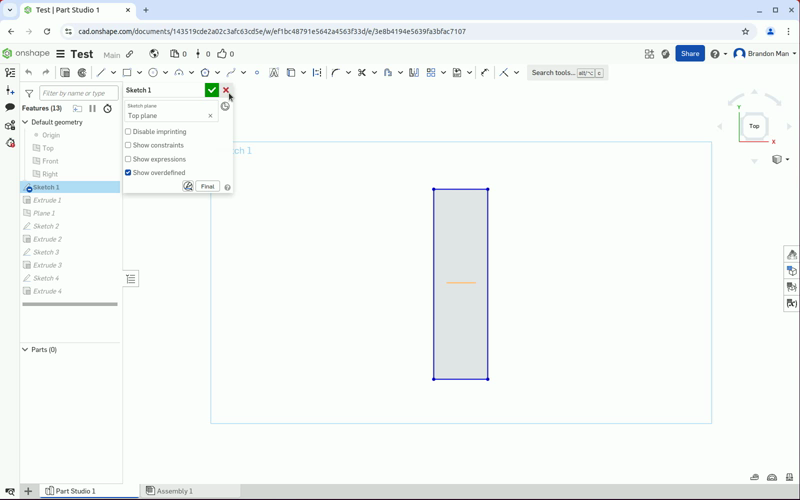
click(229, 92)
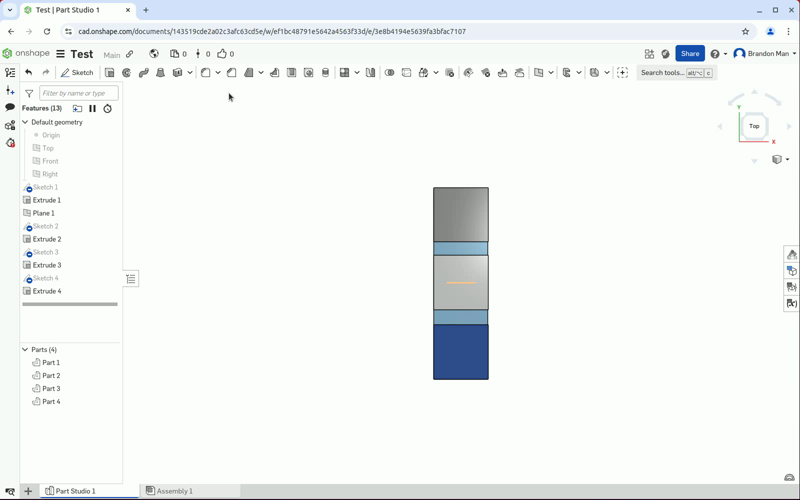
mouse_move(541, 75)
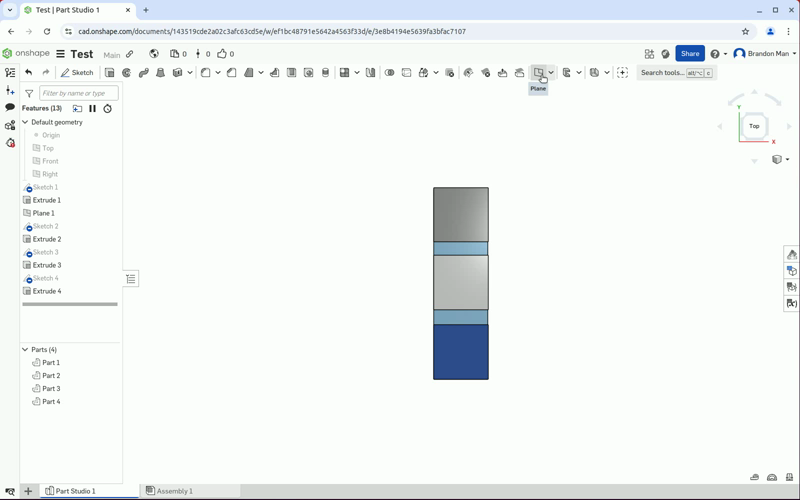
click(541, 75)
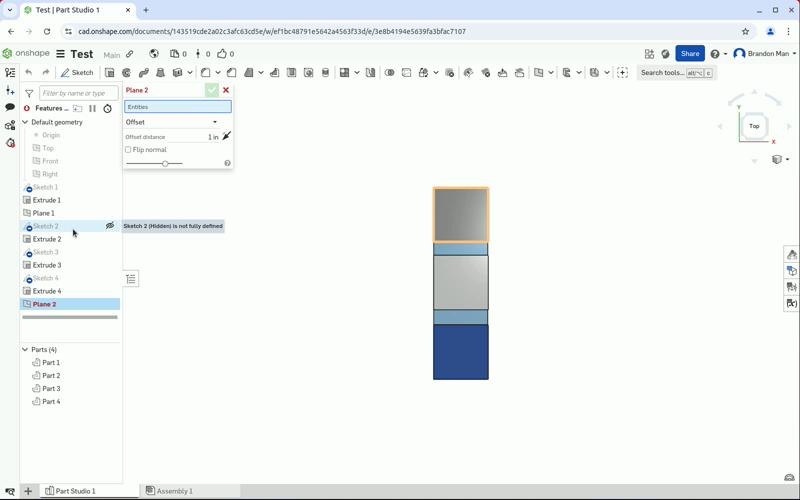
scroll(3)
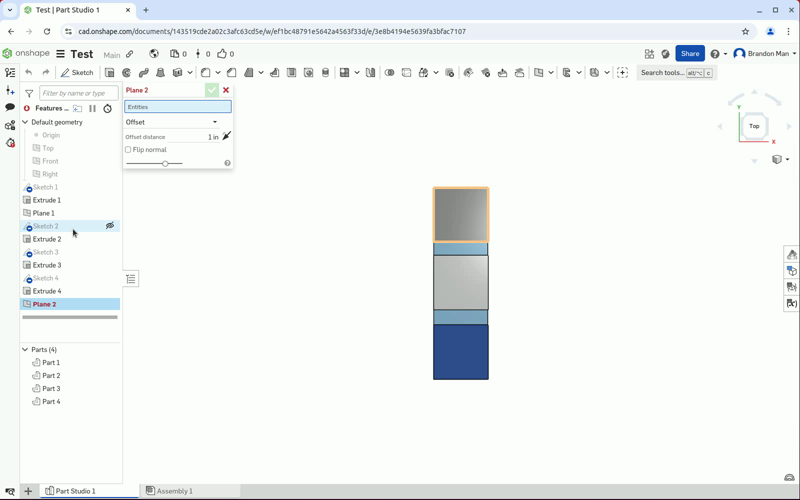
mouse_move(73, 150)
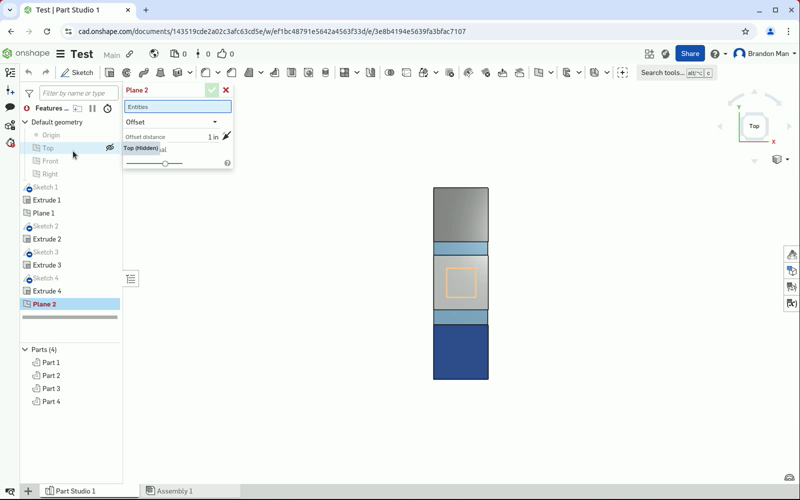
click(73, 150)
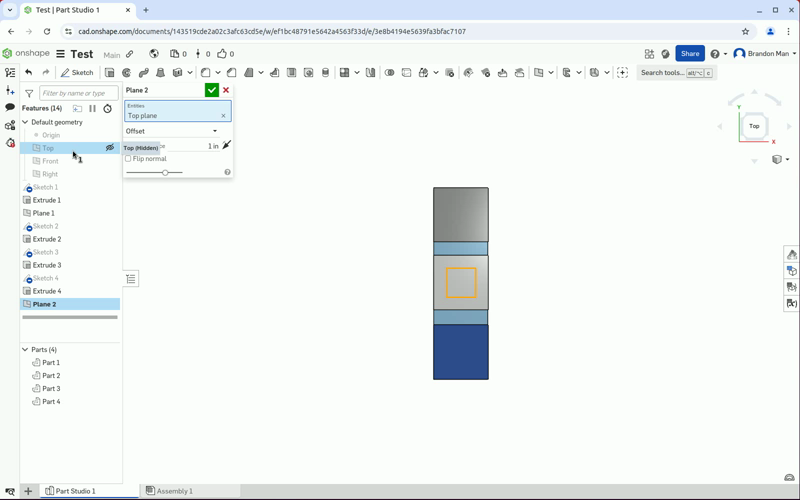
key(tab, 2)
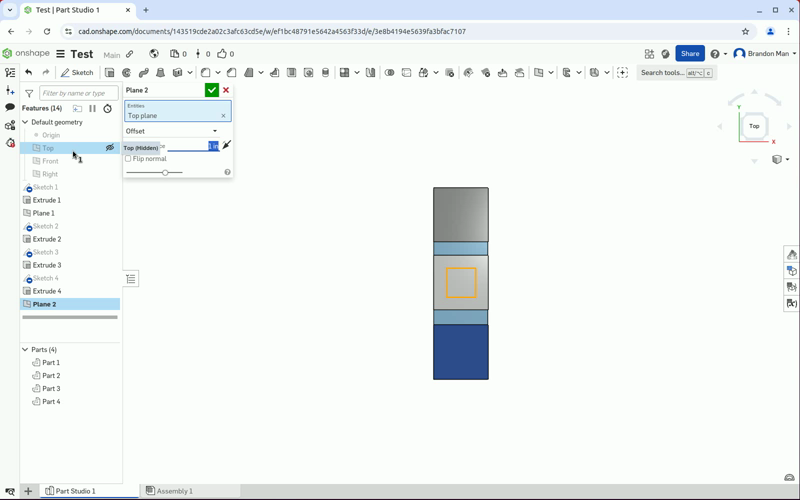
text(12.047)
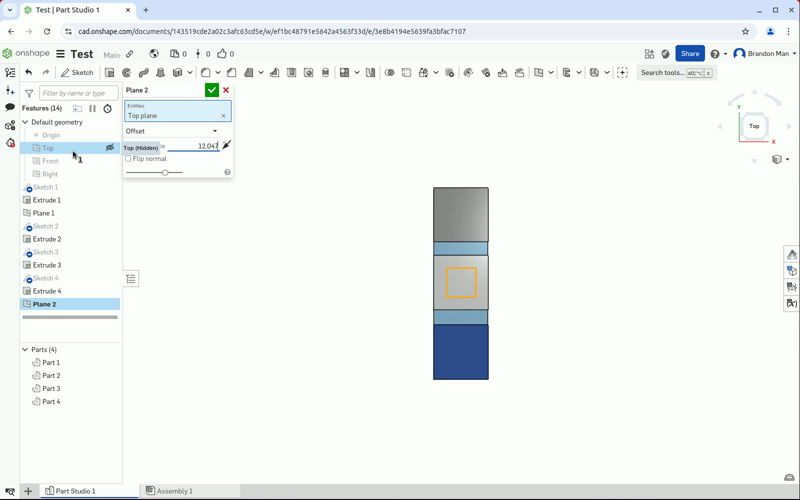
key(enter, 2)
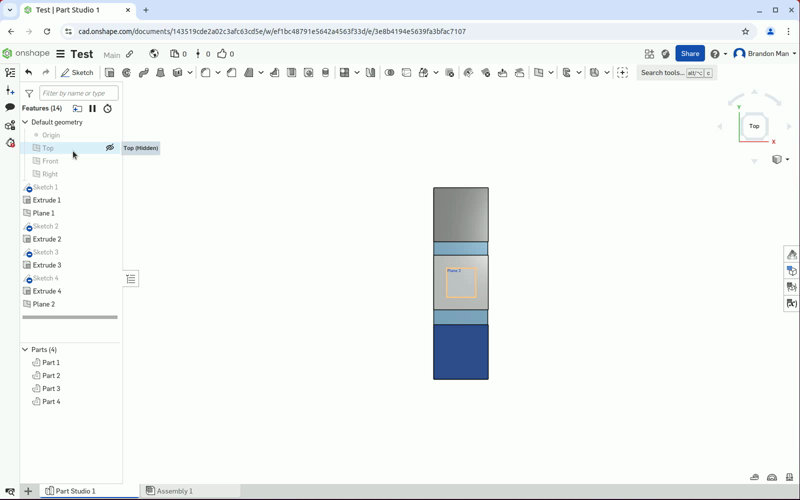
key(shift+s)
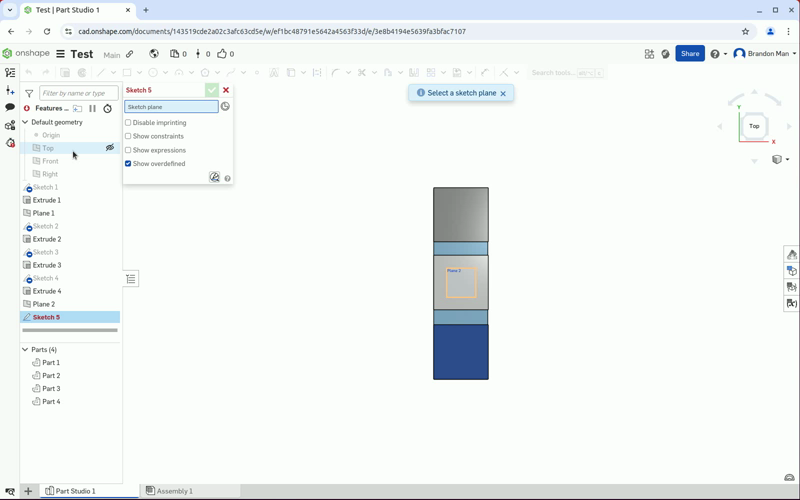
mouse_move(73, 306)
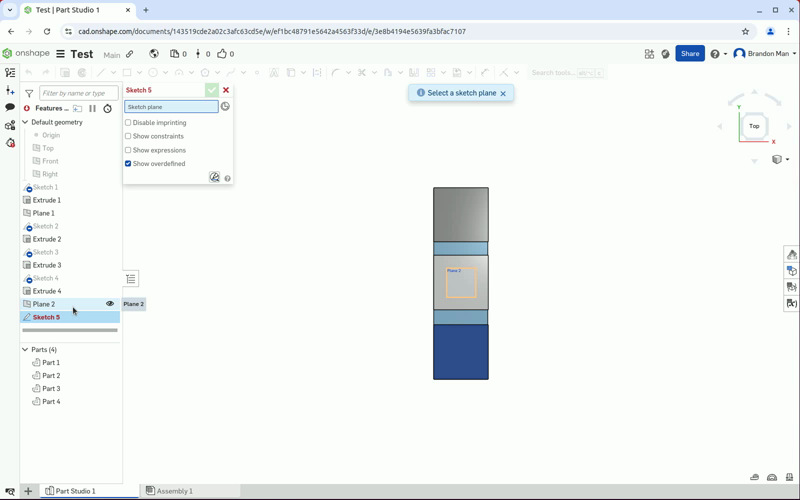
click(73, 306)
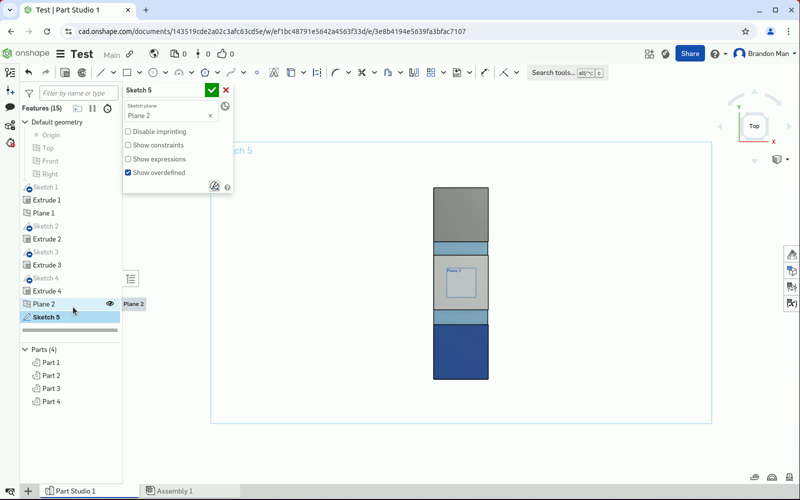
mouse_move(73, 352)
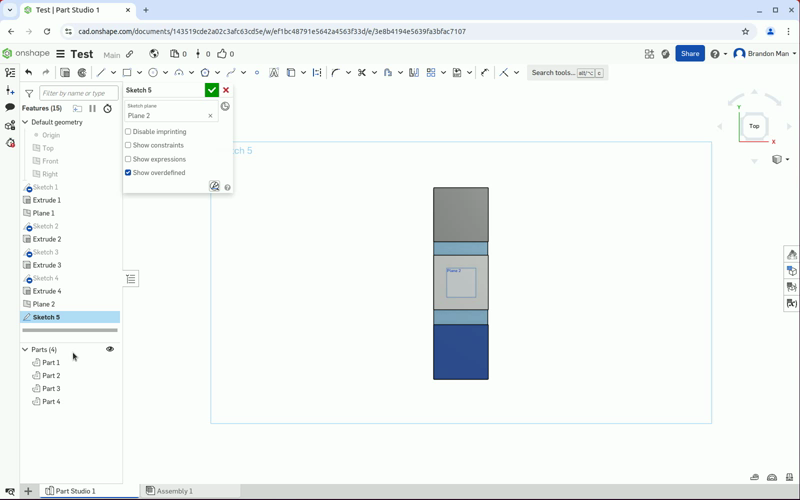
key(y)
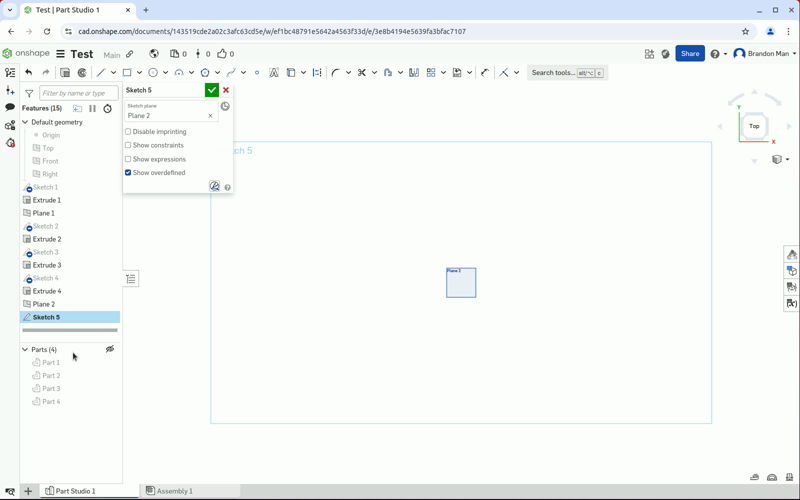
key(c)
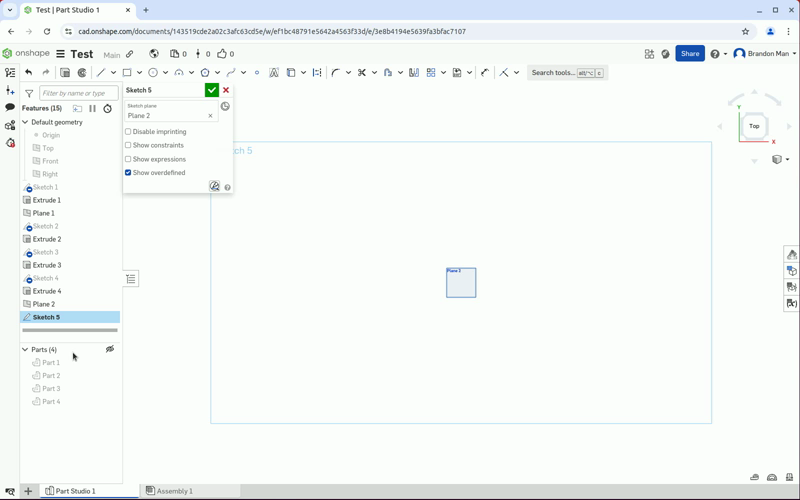
key_down(shift)
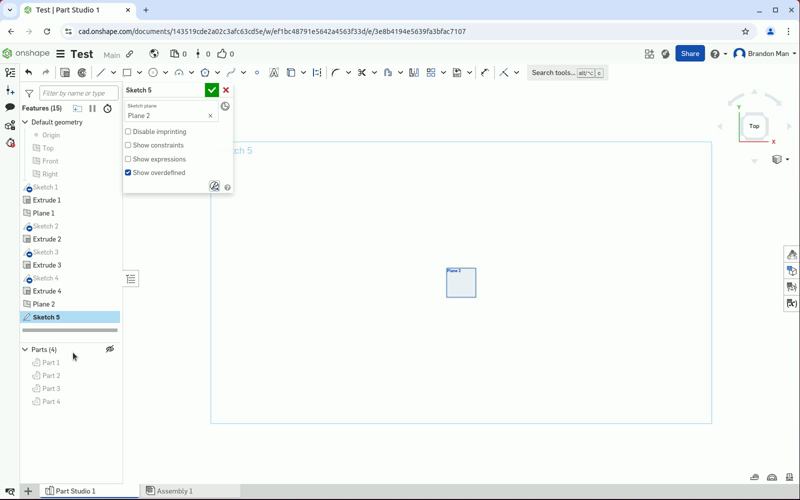
mouse_move(460, 213)
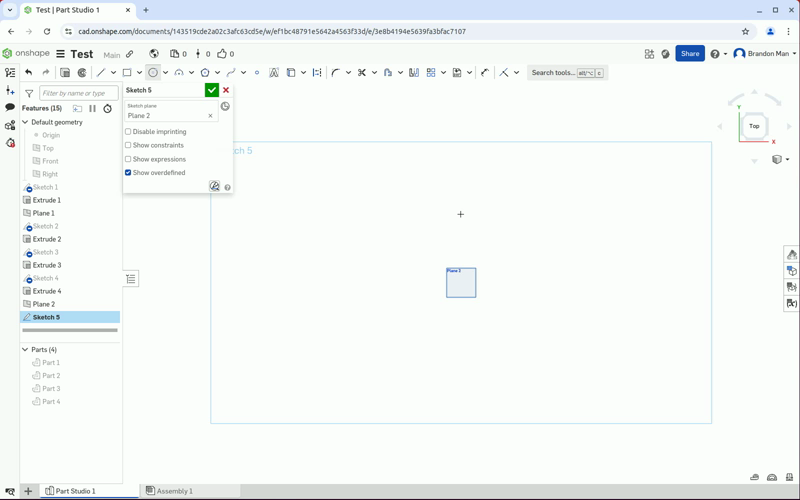
click(460, 213)
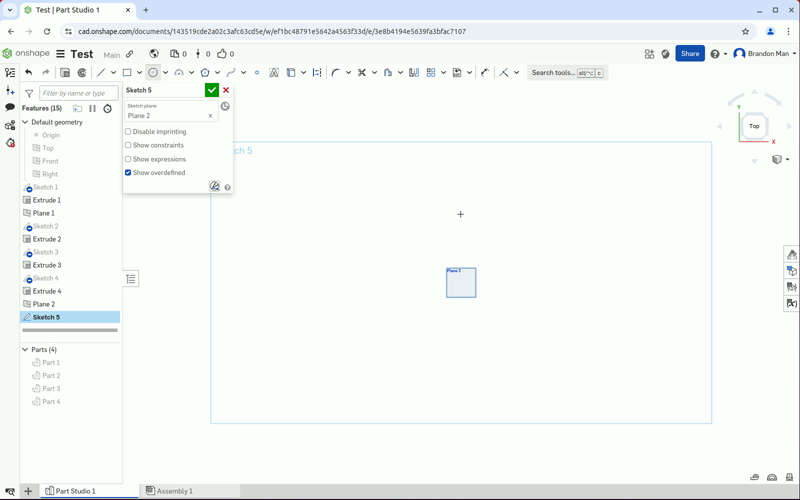
key_up(shift)
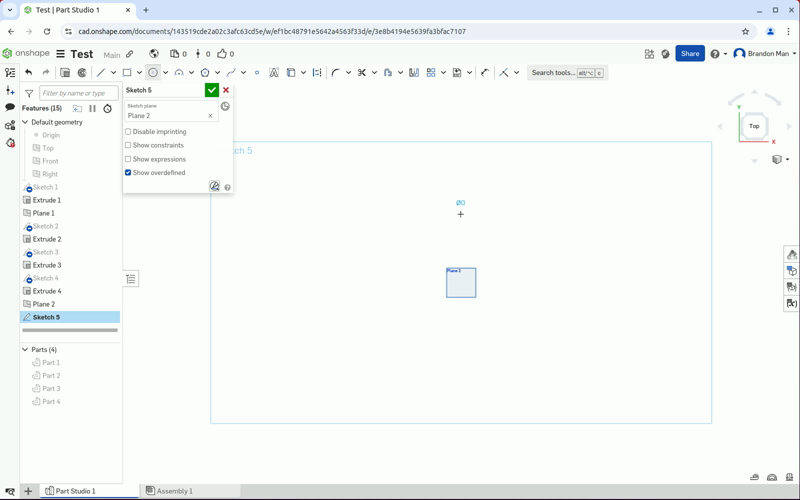
mouse_move(474, 213)
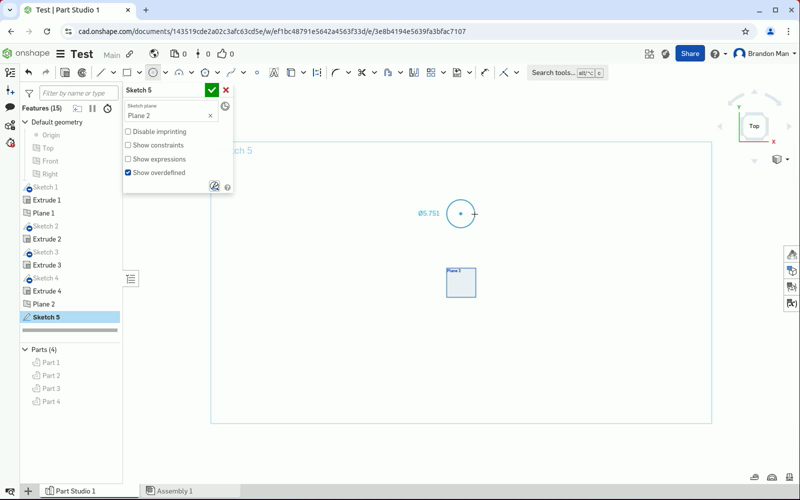
click(474, 213)
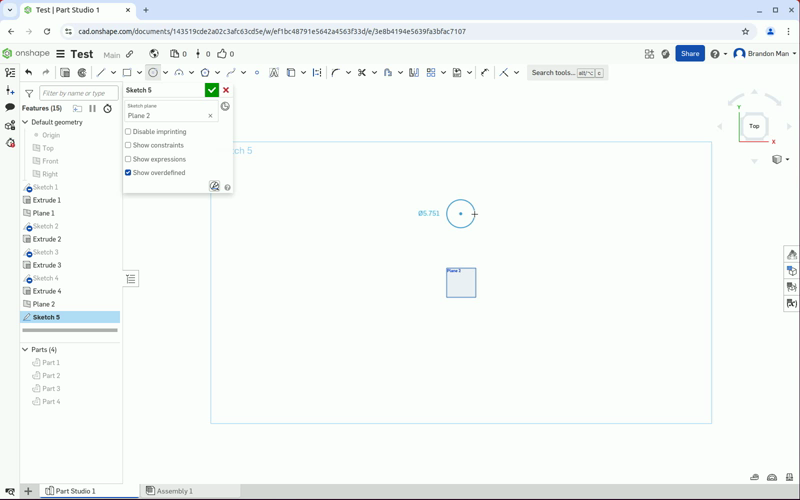
key(esc)
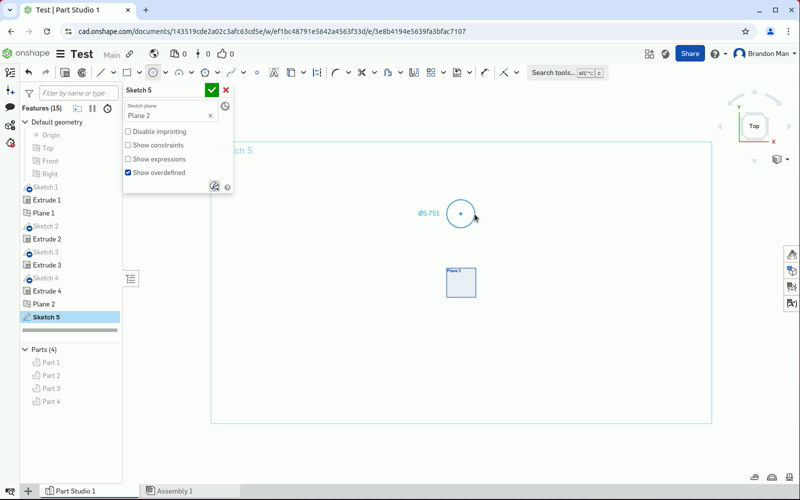
mouse_move(455, 224)
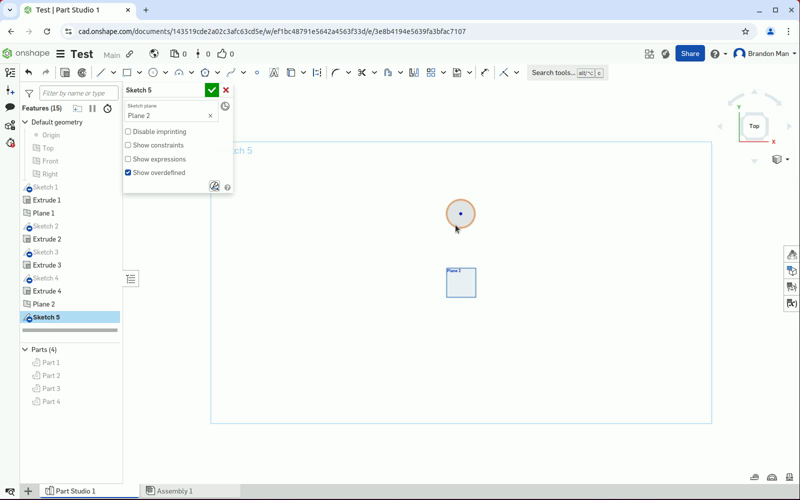
scroll(6)
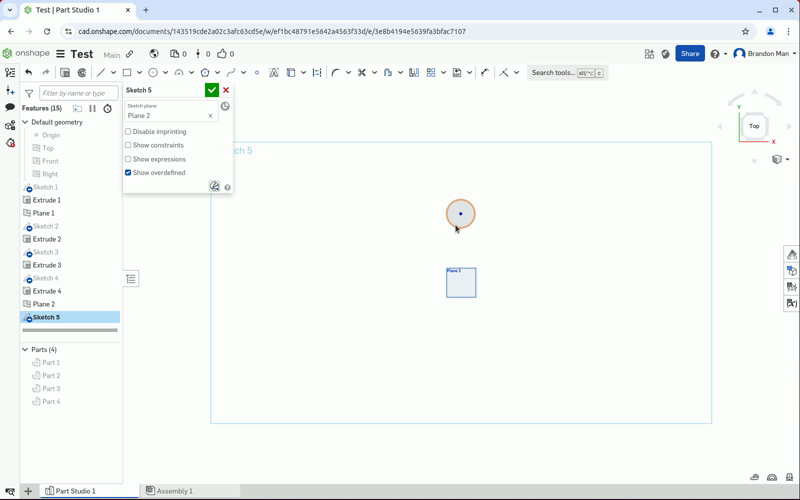
scroll(6)
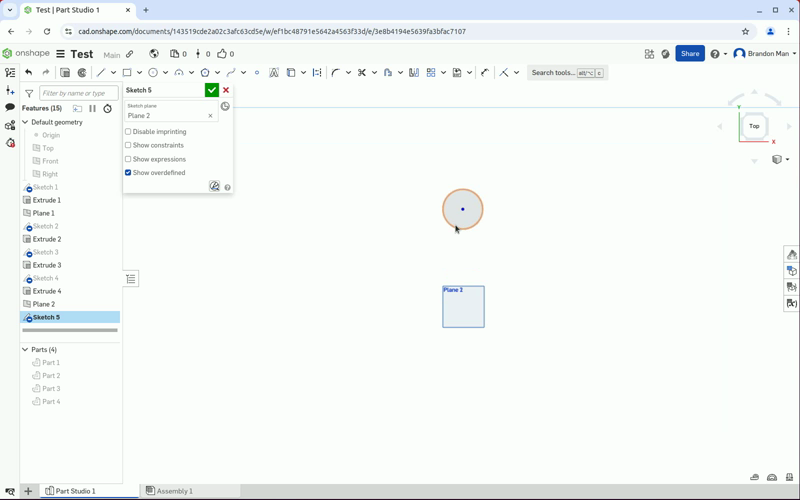
scroll(6)
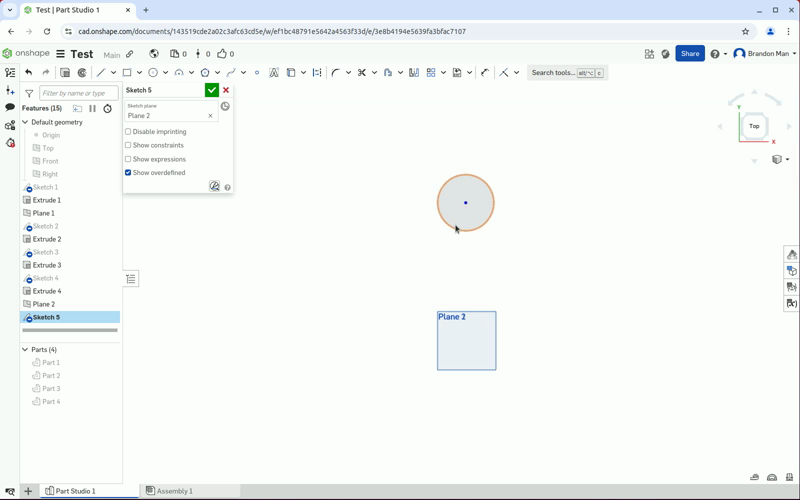
scroll(6)
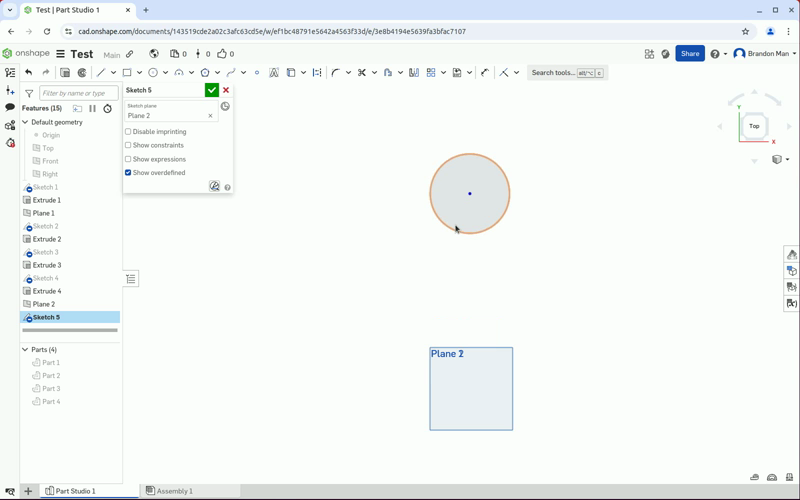
scroll(6)
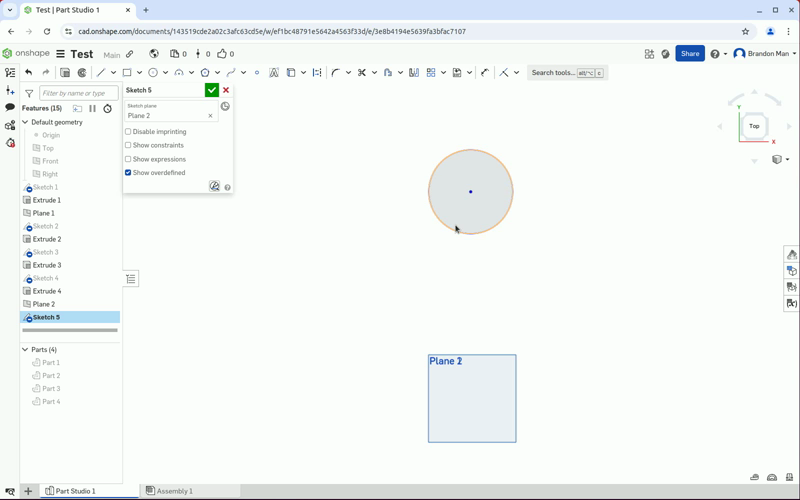
scroll(6)
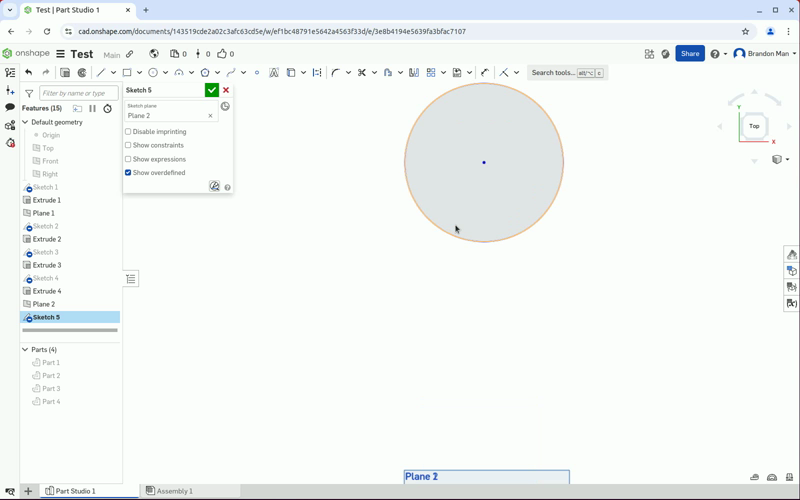
scroll(6)
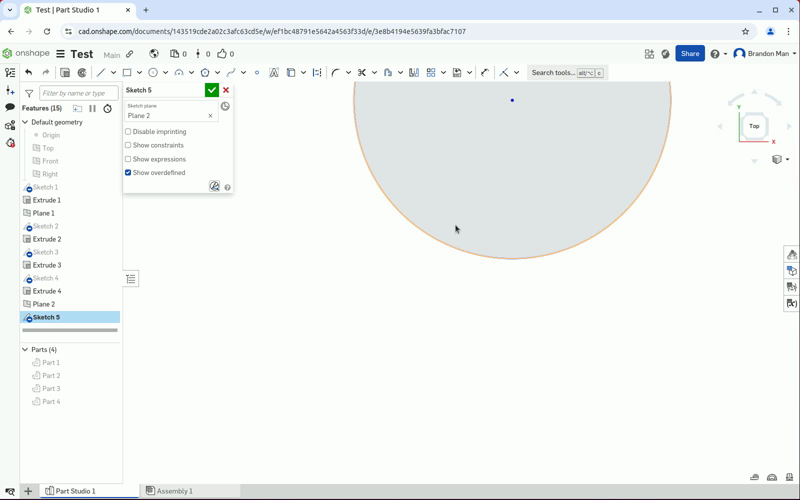
click(455, 224)
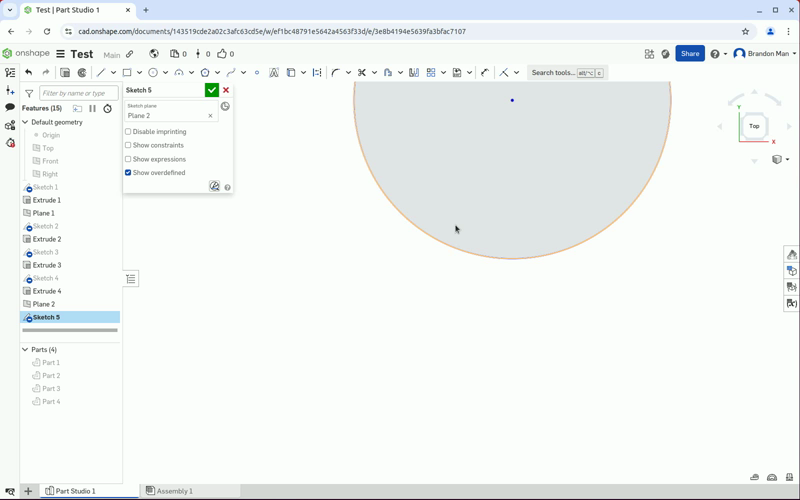
scroll(-6)
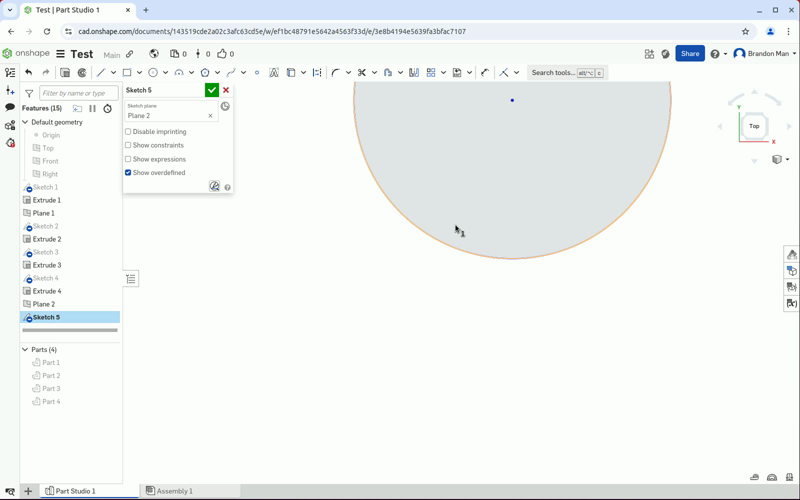
scroll(-6)
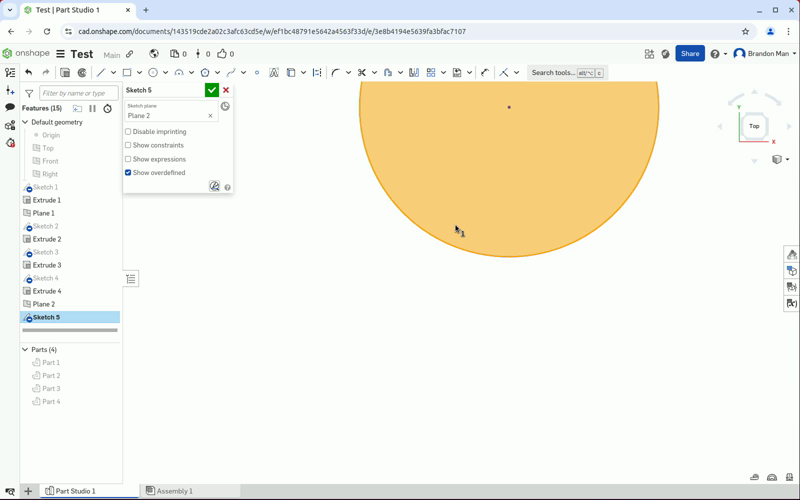
scroll(-6)
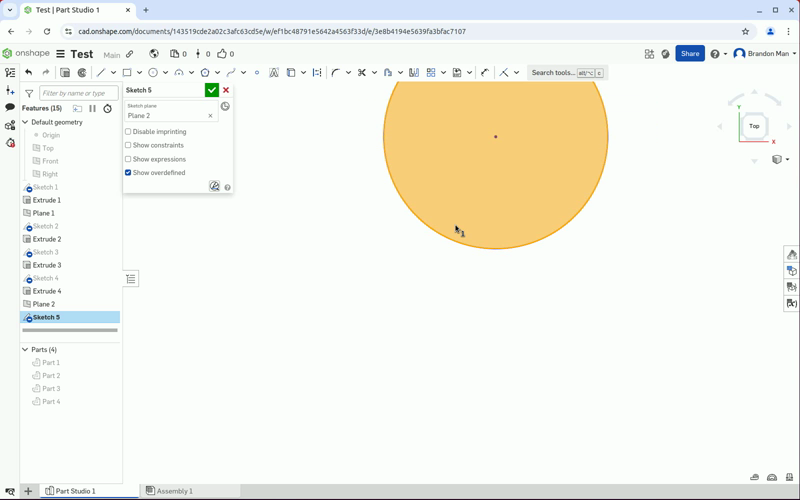
scroll(-6)
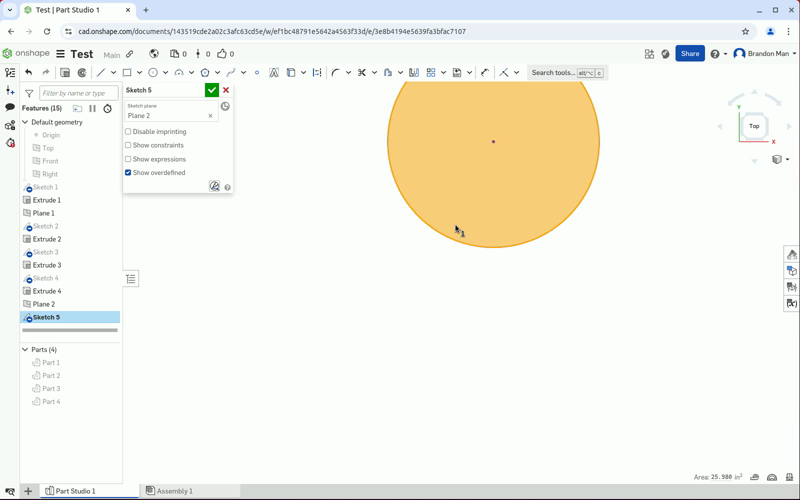
scroll(-6)
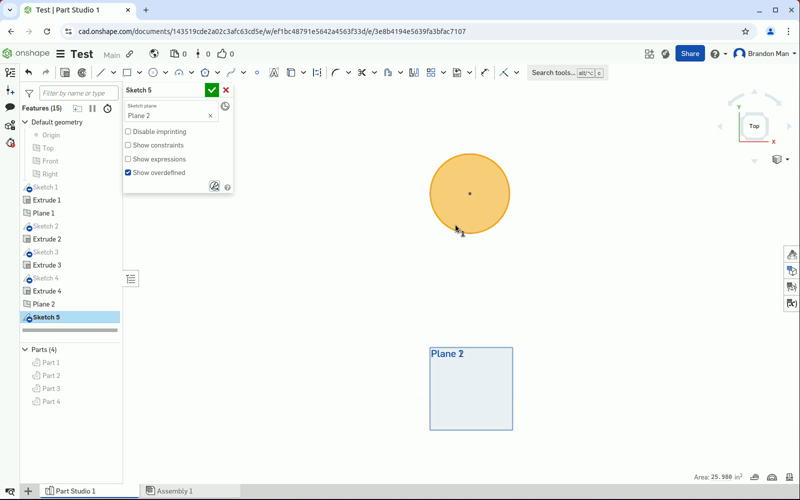
scroll(-6)
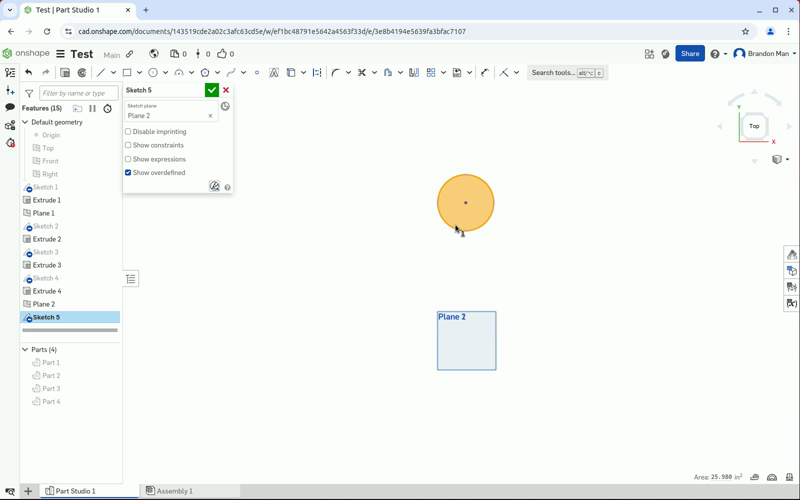
scroll(-6)
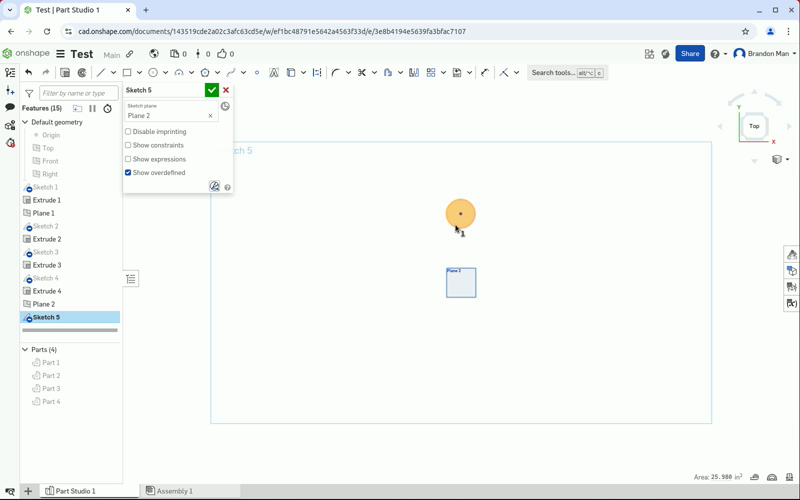
mouse_move(73, 352)
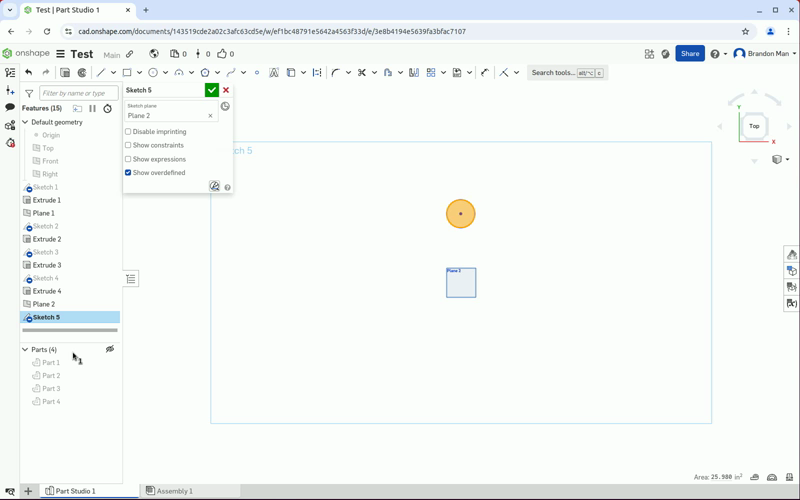
key(shift+y)
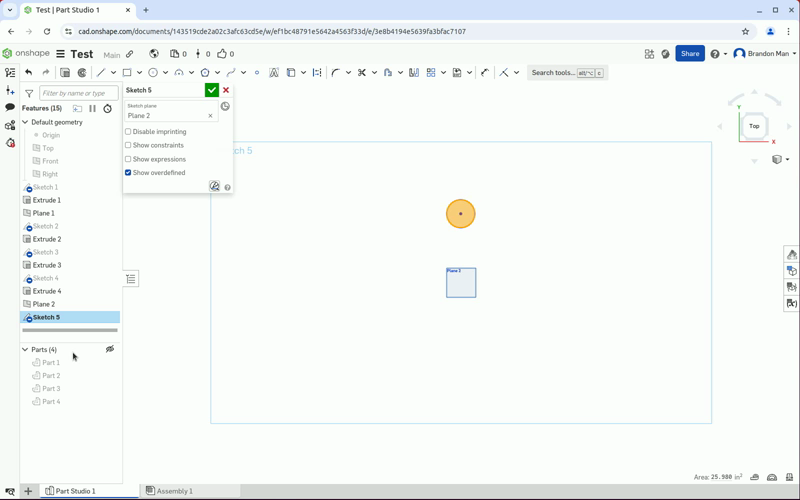
key(shift+e)
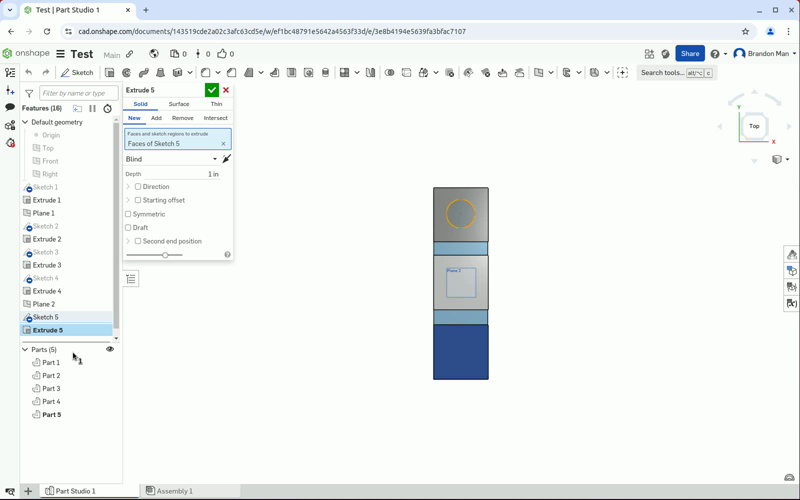
mouse_move(143, 106)
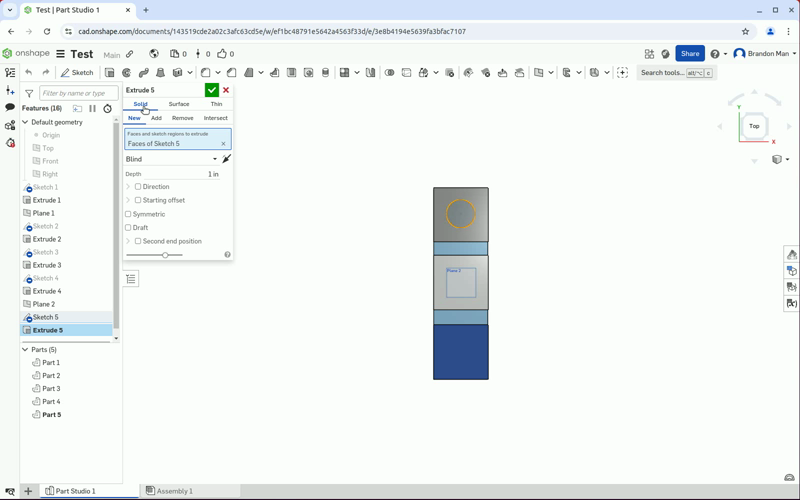
click(143, 106)
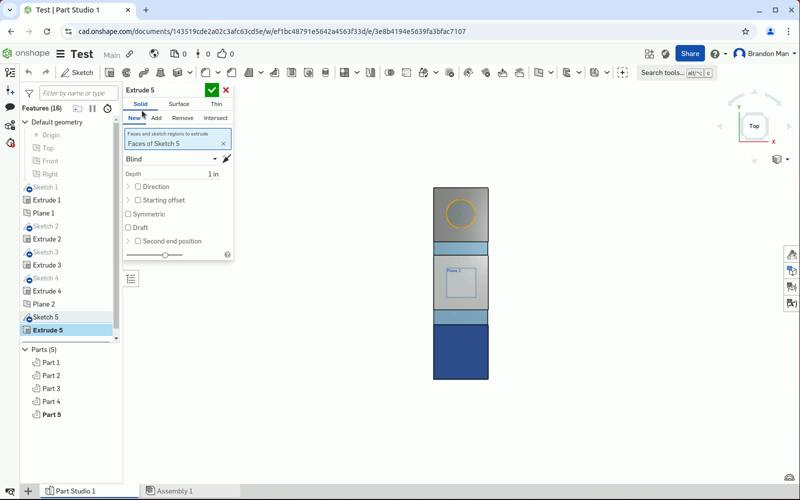
mouse_move(137, 120)
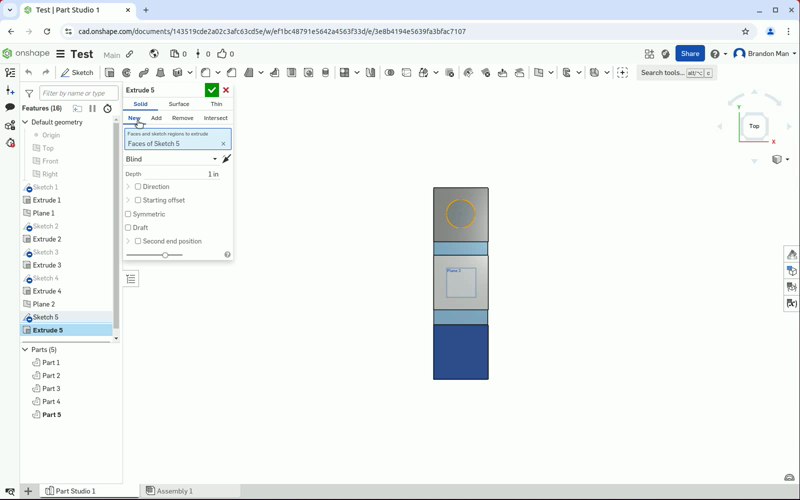
click(137, 120)
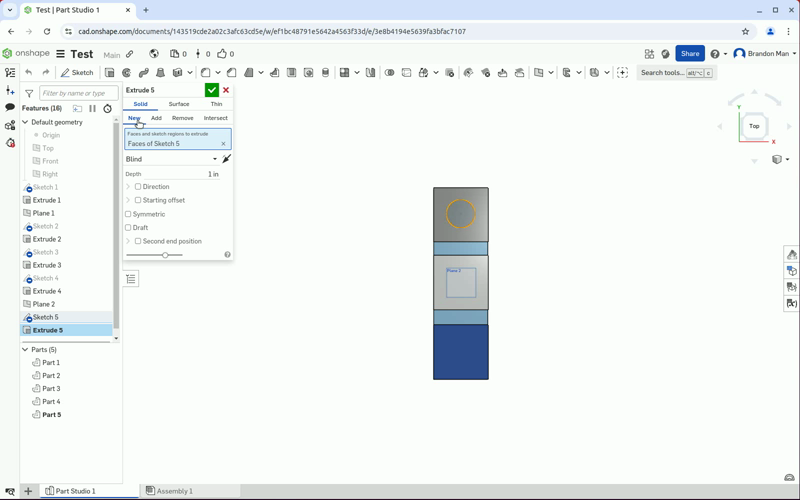
key(tab, 4)
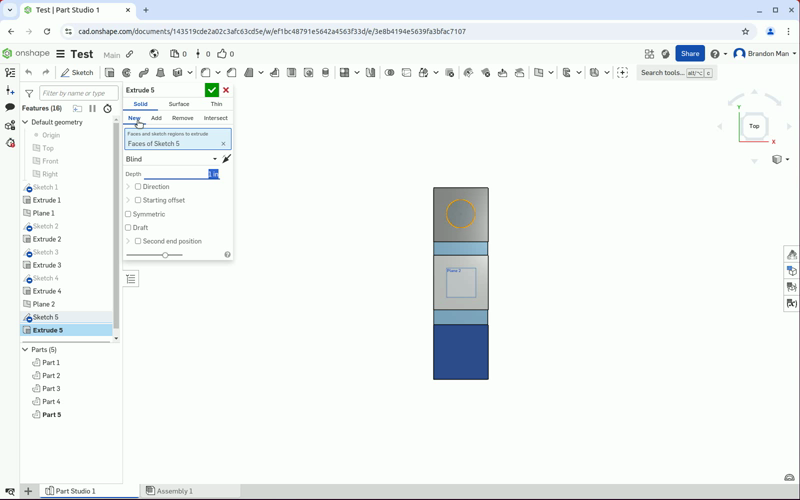
text(11.073)
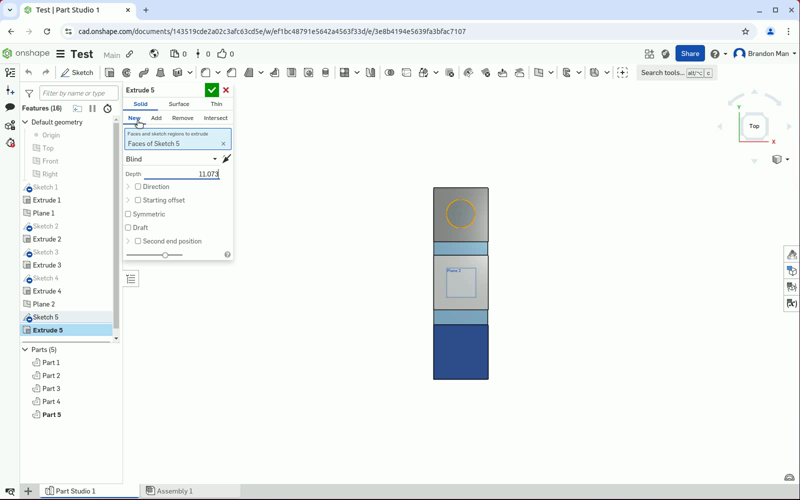
key(enter)
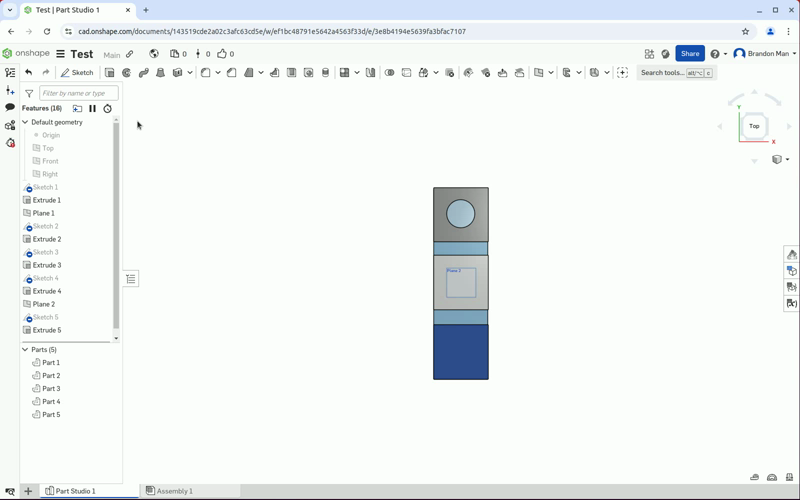
key(shift+h)
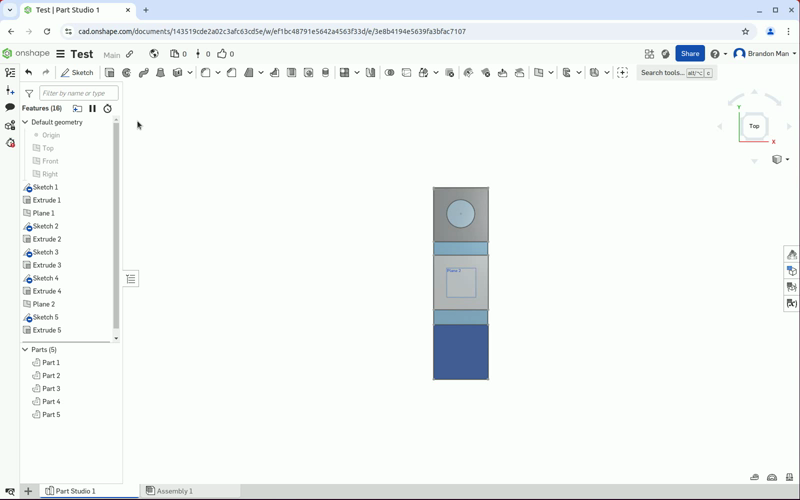
key(shift+h)
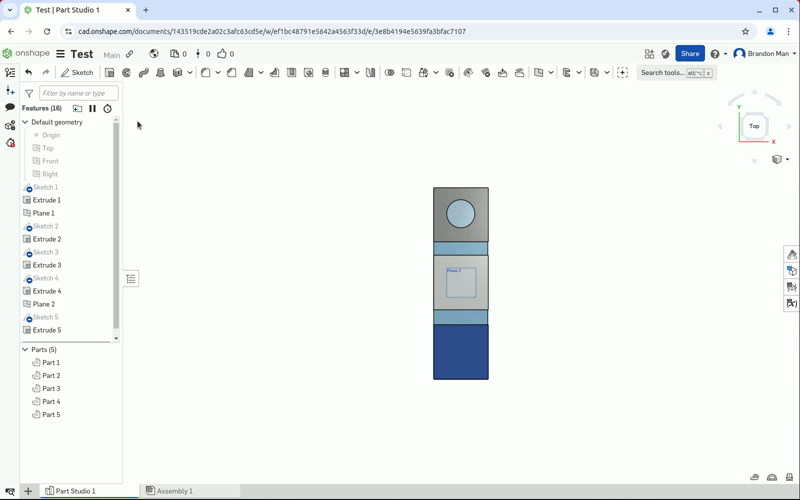
mouse_move(69, 189)
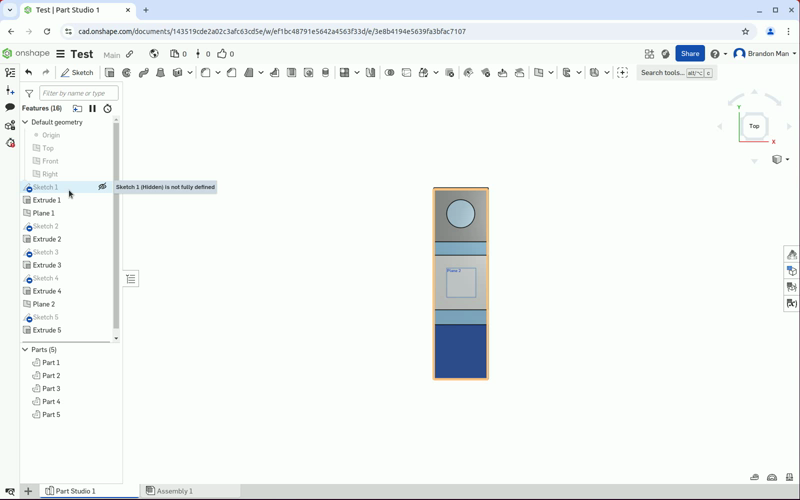
click(69, 189)
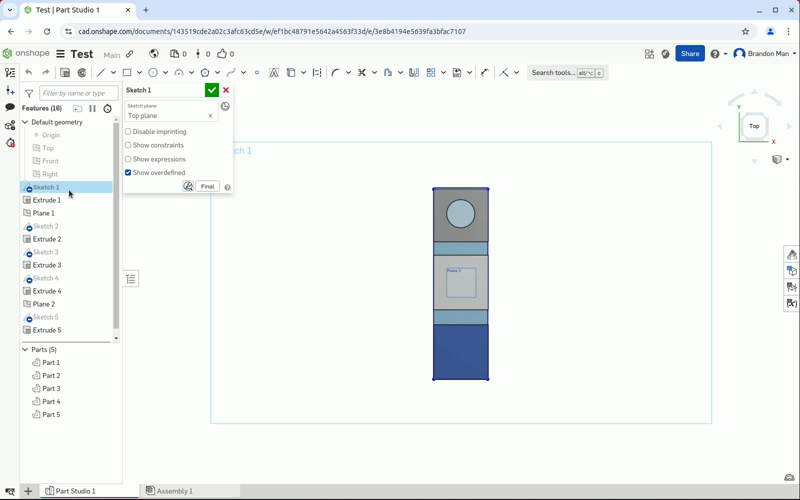
mouse_move(229, 92)
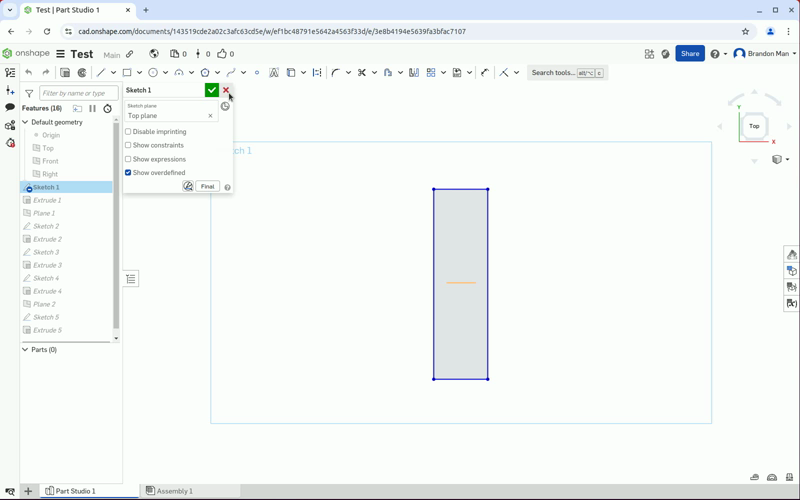
click(229, 92)
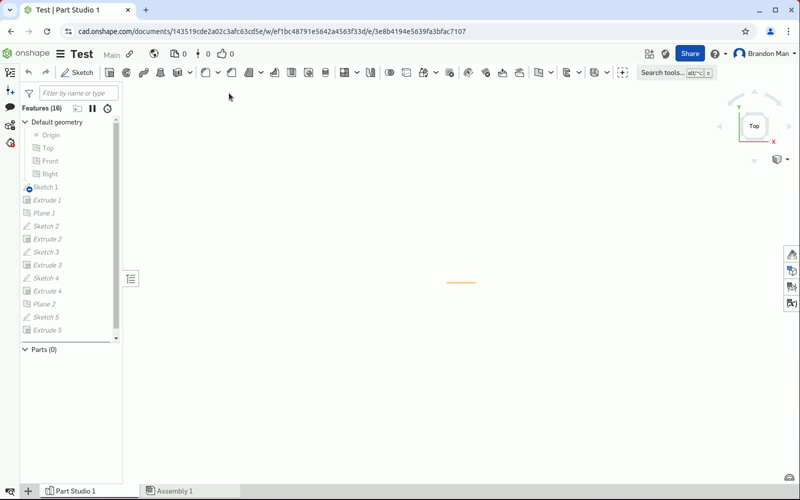
key(shift+s)
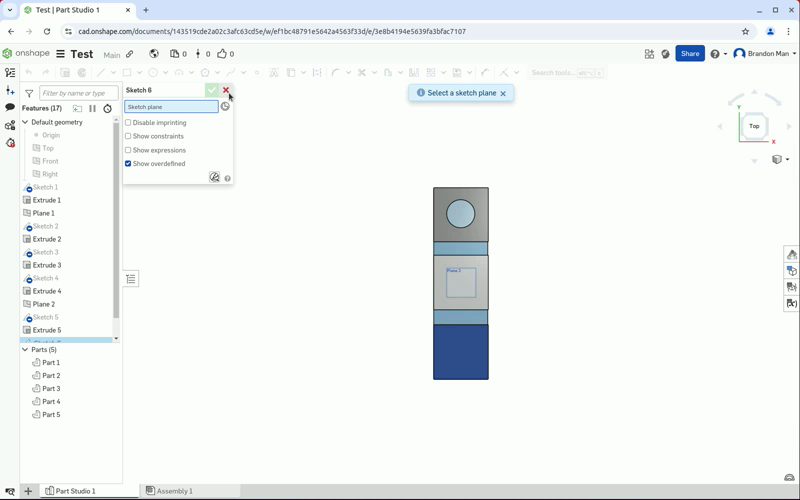
mouse_move(69, 293)
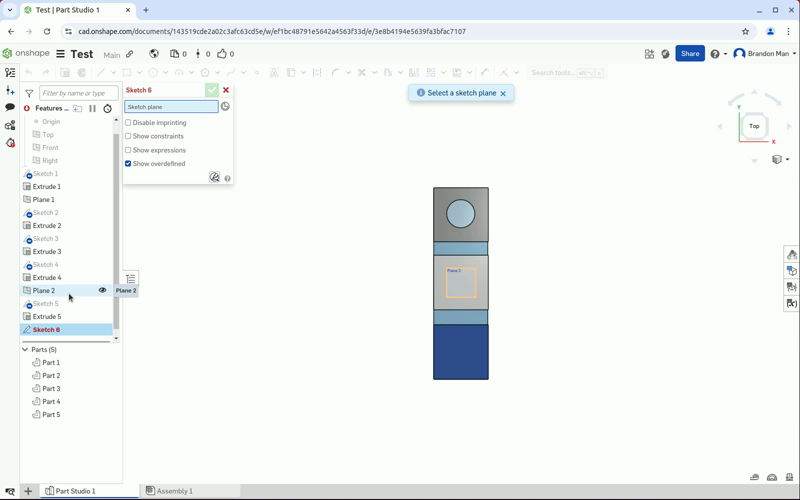
click(69, 293)
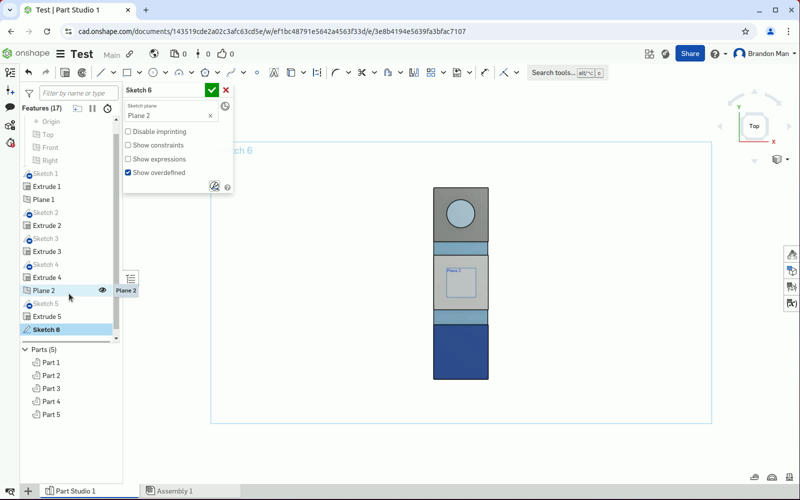
mouse_move(73, 352)
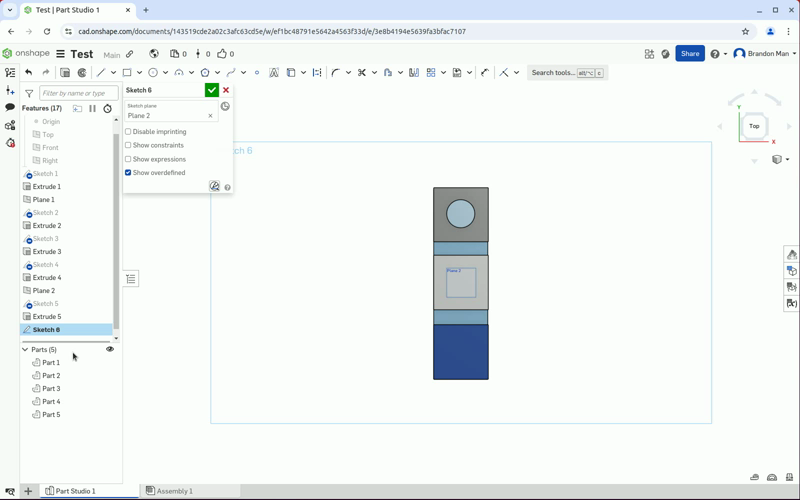
key(y)
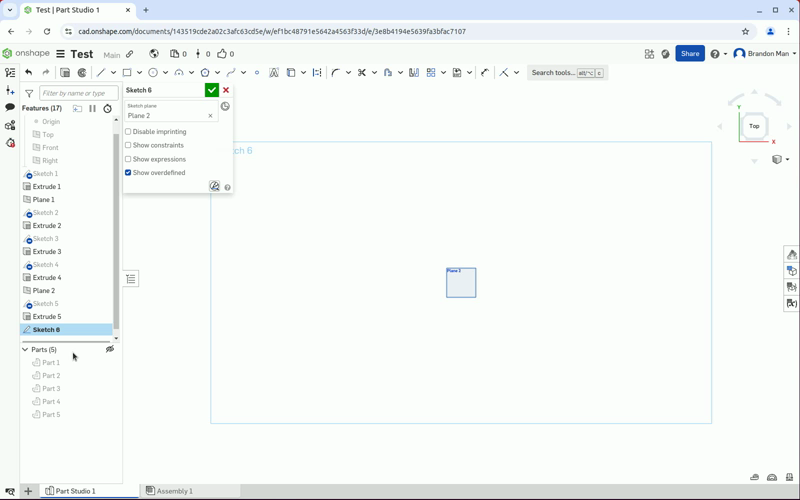
key(c)
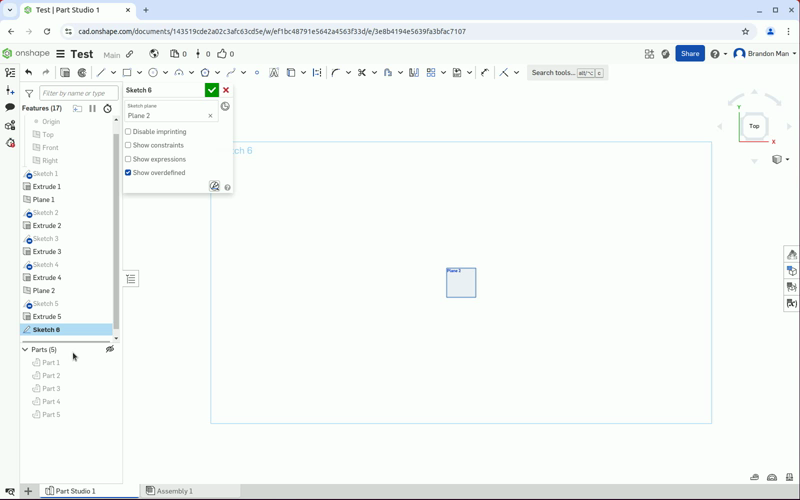
key_down(shift)
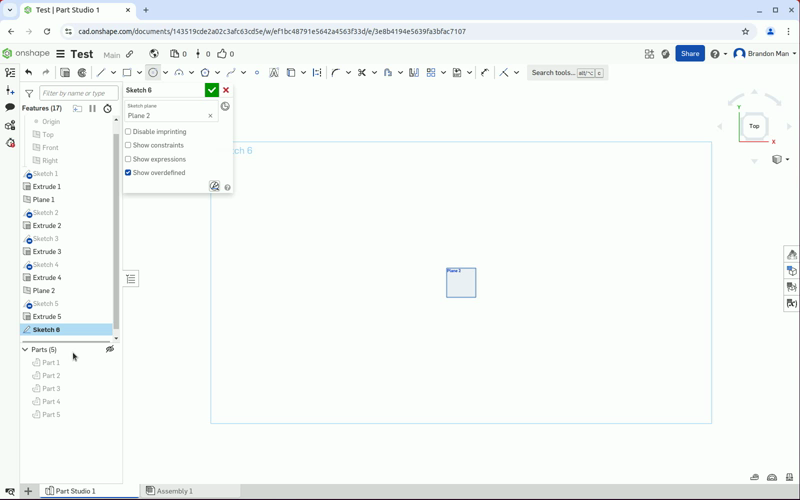
mouse_move(460, 352)
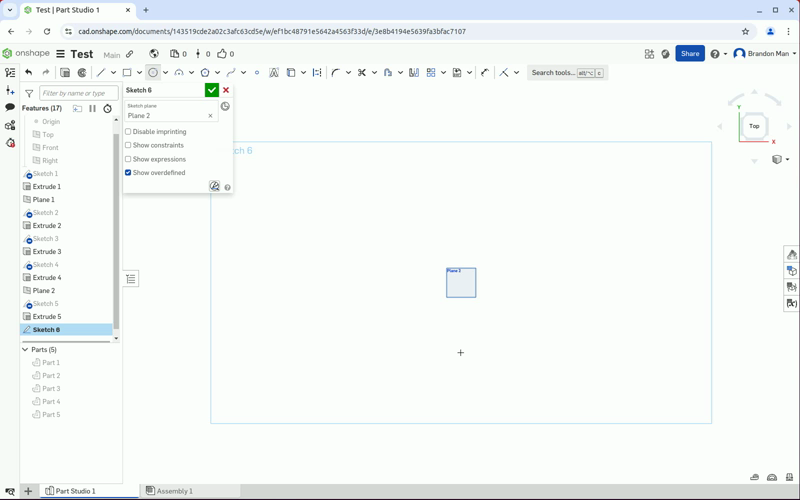
click(460, 352)
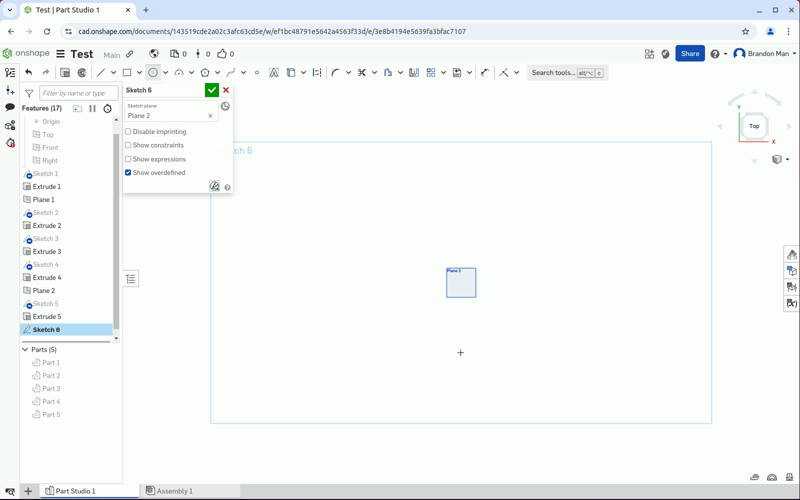
key_up(shift)
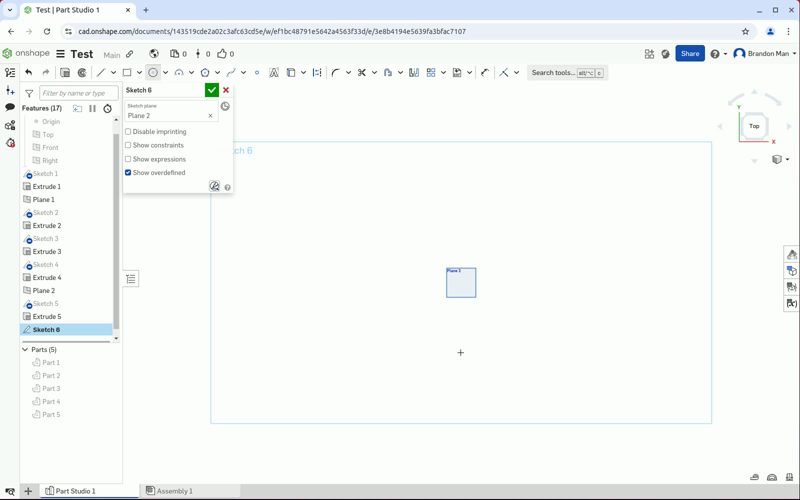
mouse_move(474, 352)
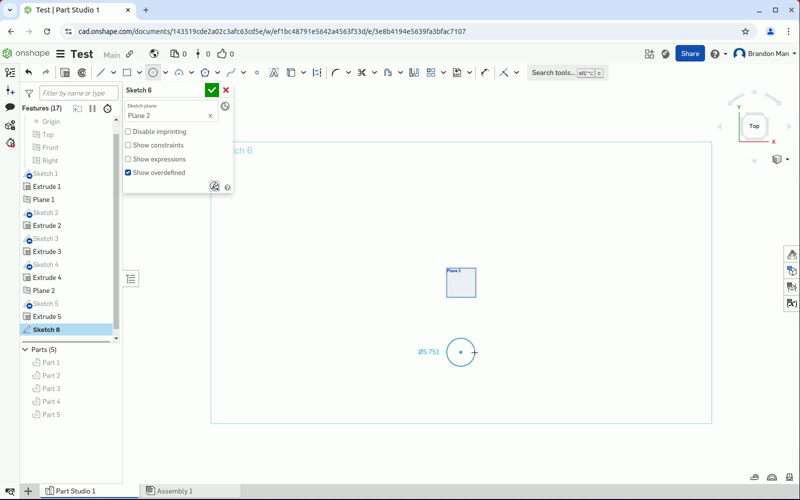
click(474, 352)
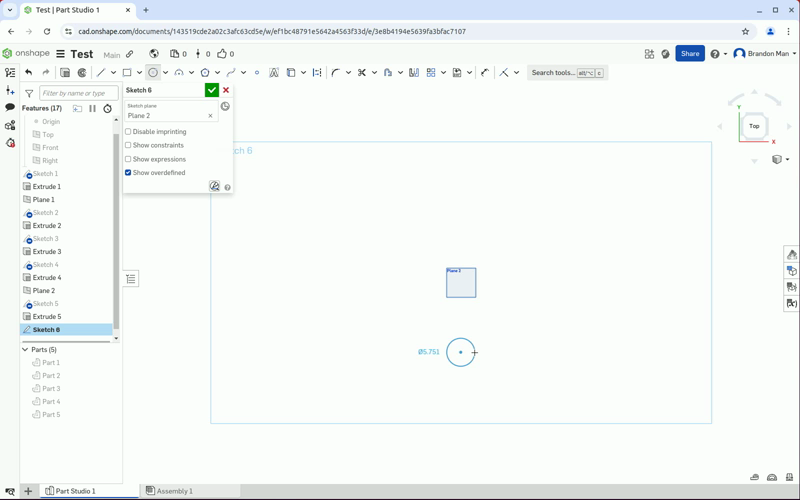
key(esc)
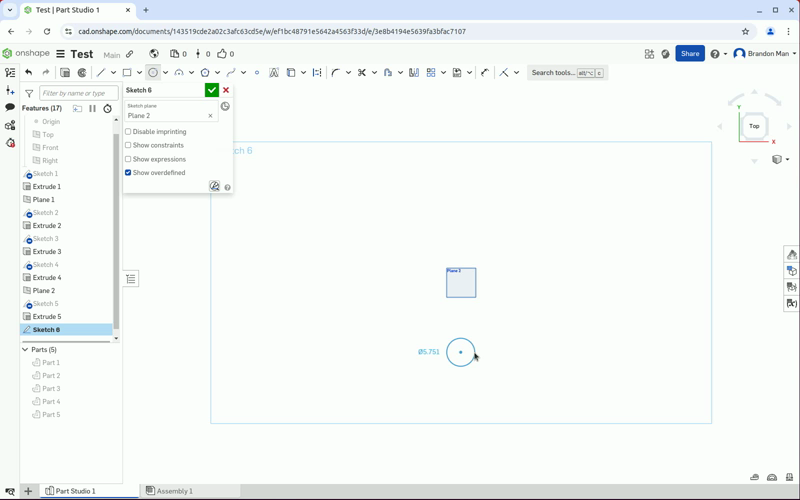
mouse_move(457, 351)
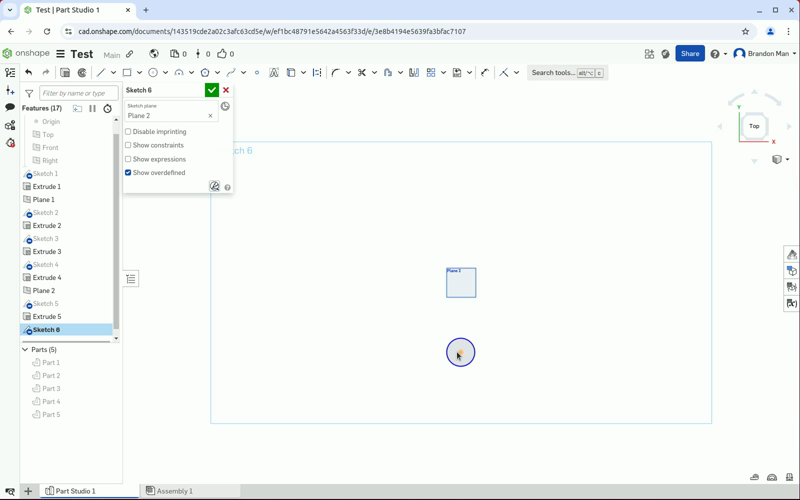
scroll(6)
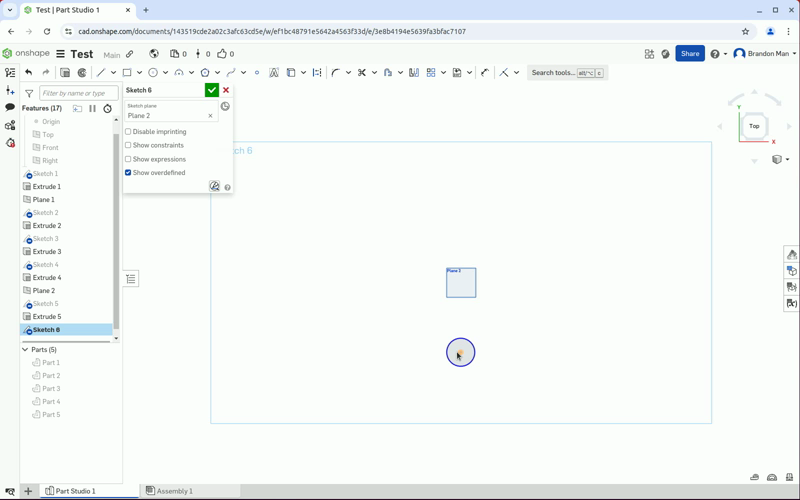
scroll(6)
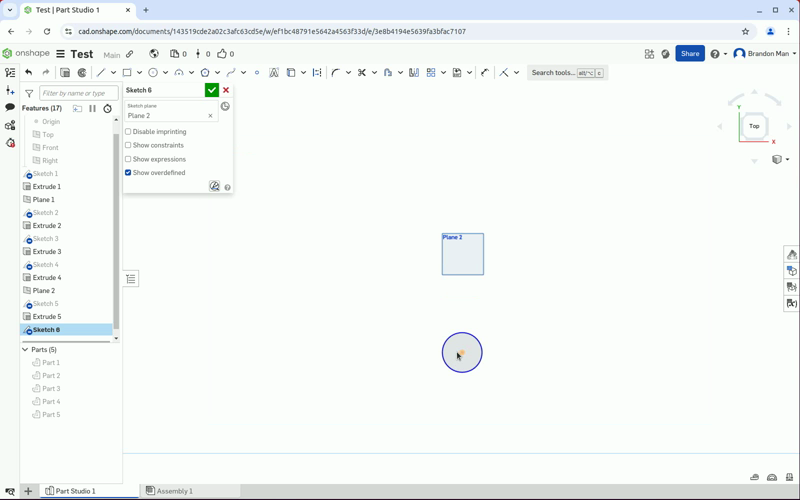
scroll(6)
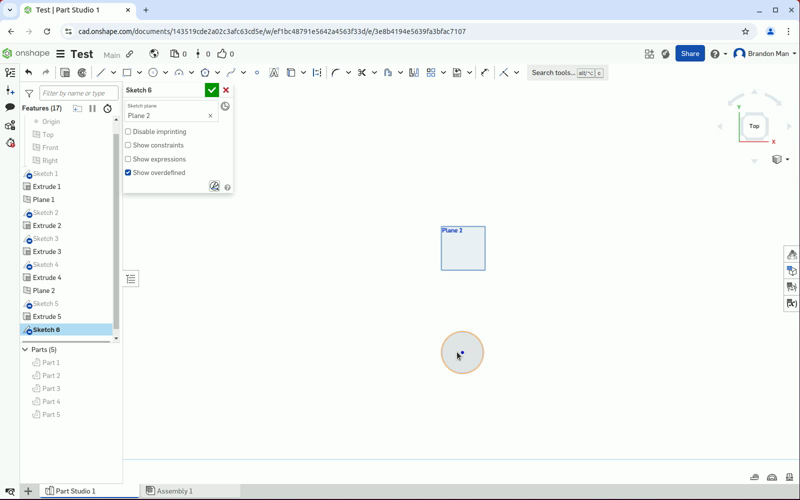
scroll(6)
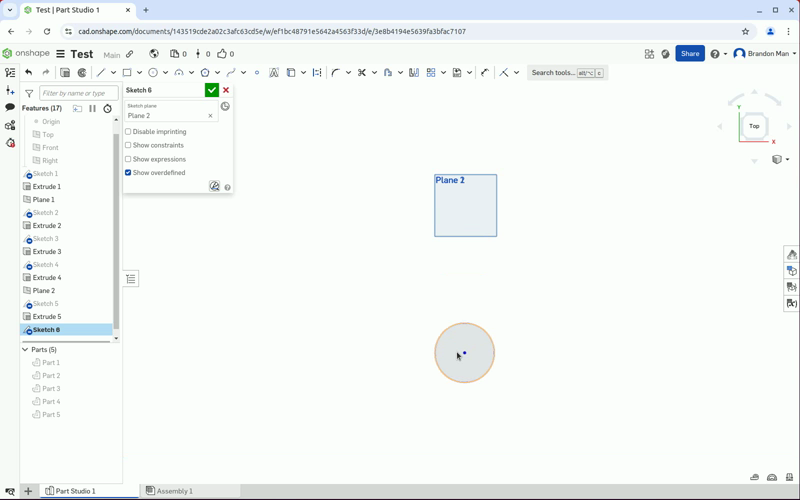
scroll(6)
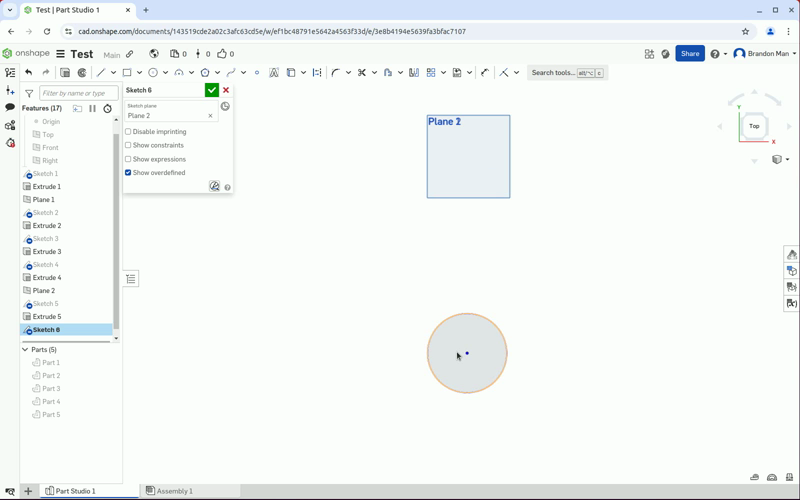
scroll(6)
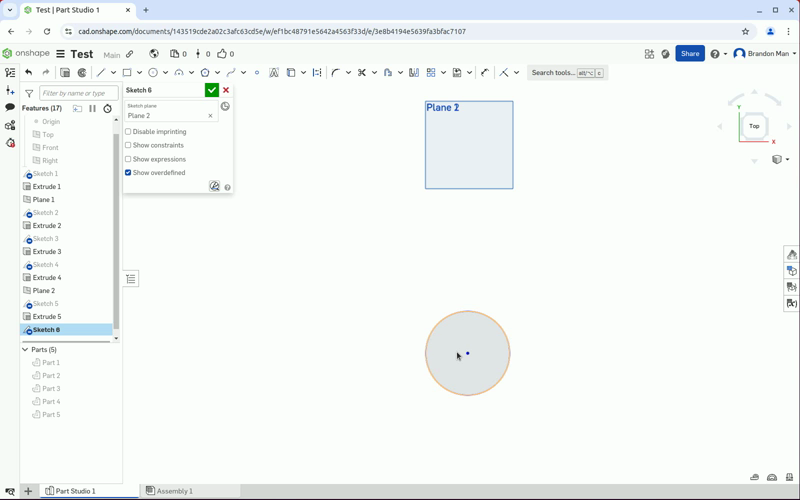
scroll(6)
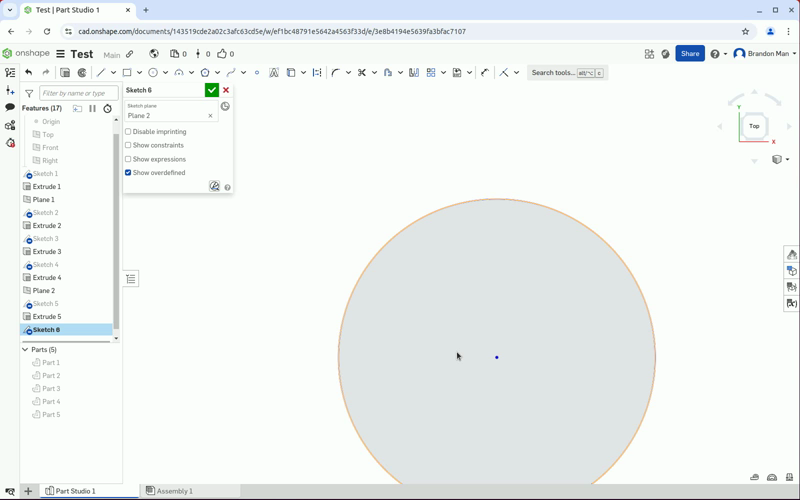
click(457, 351)
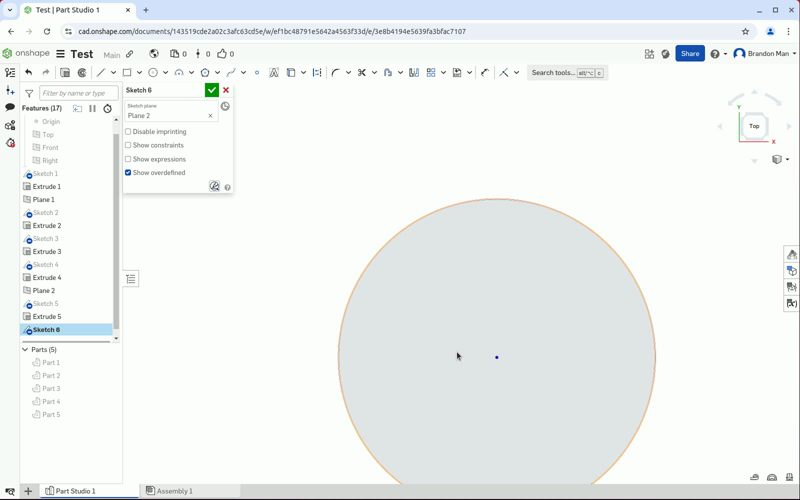
scroll(-6)
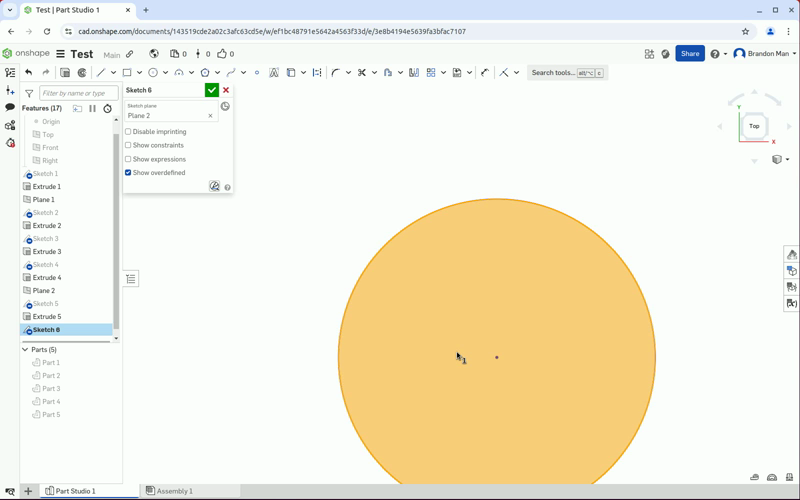
scroll(-6)
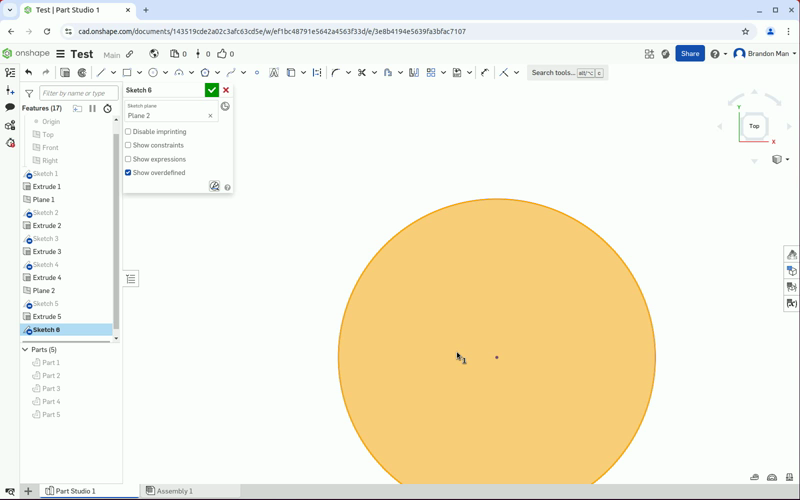
scroll(-6)
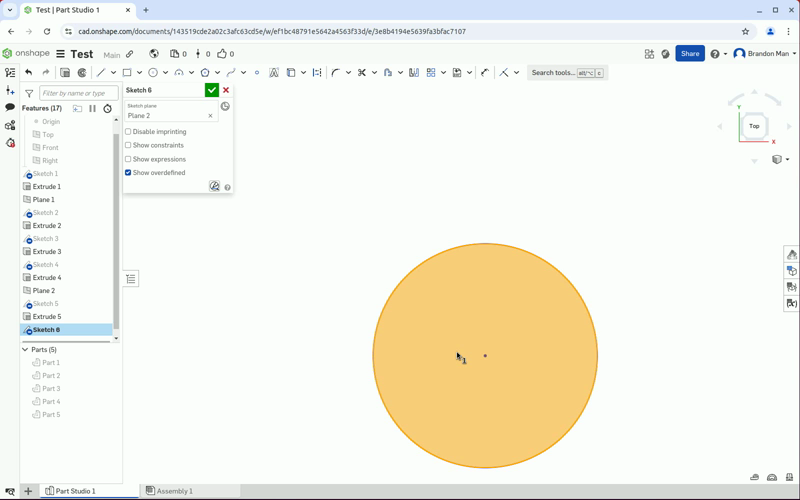
scroll(-6)
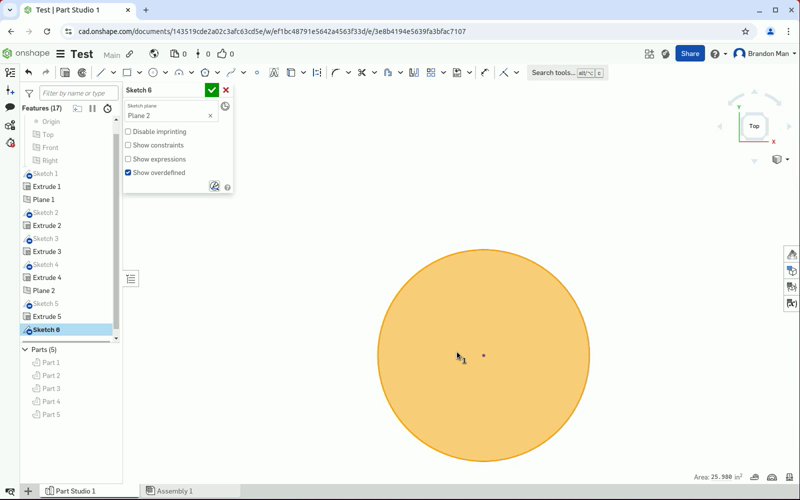
scroll(-6)
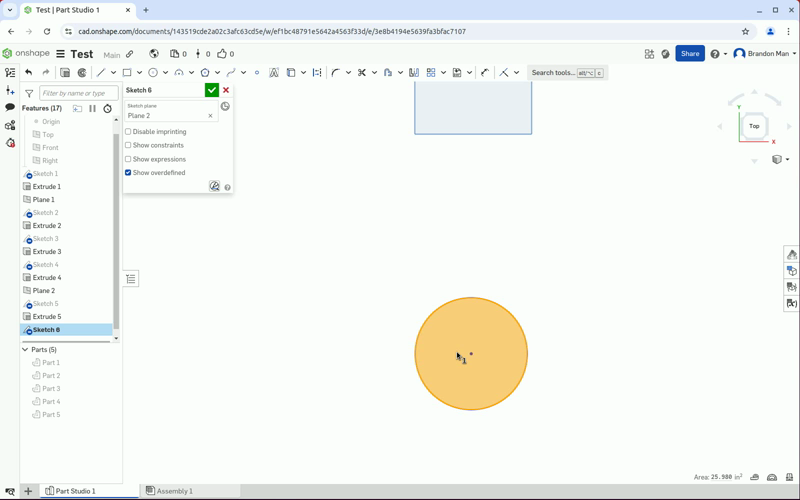
scroll(-6)
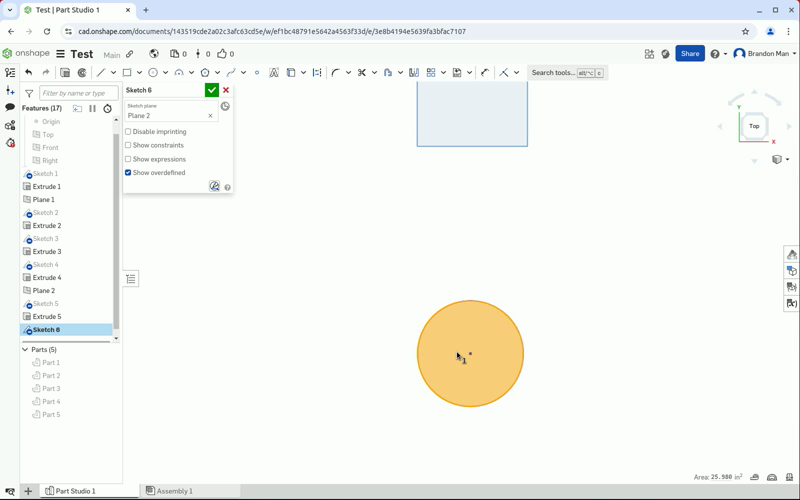
scroll(-6)
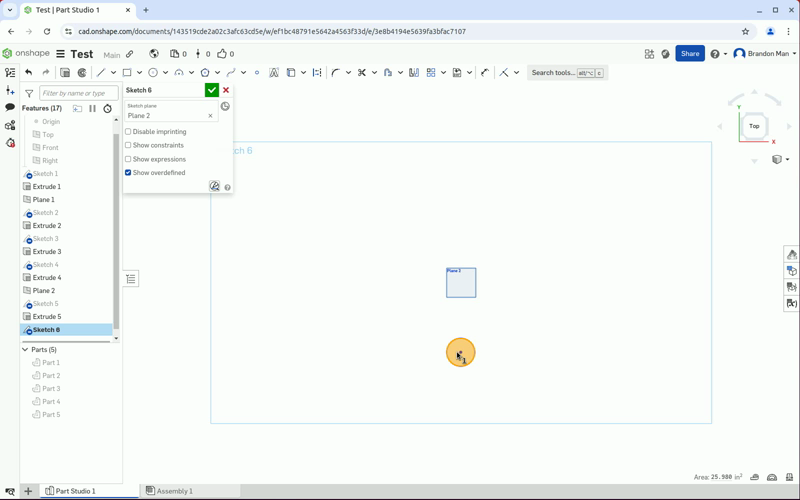
mouse_move(73, 352)
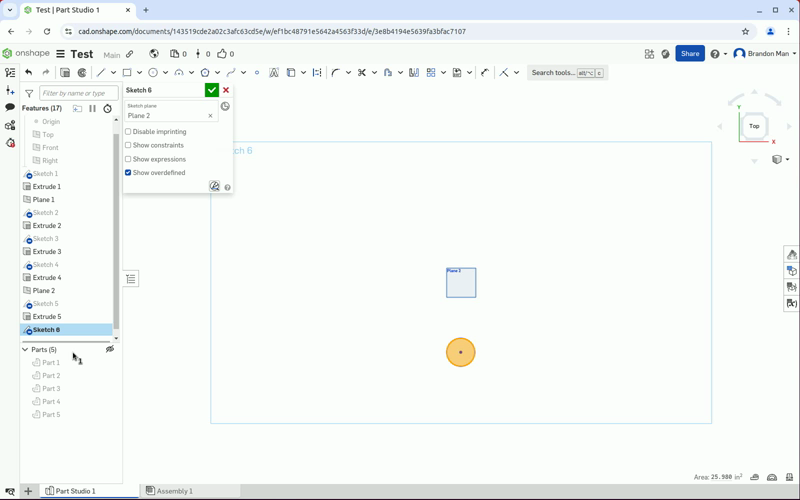
key(shift+y)
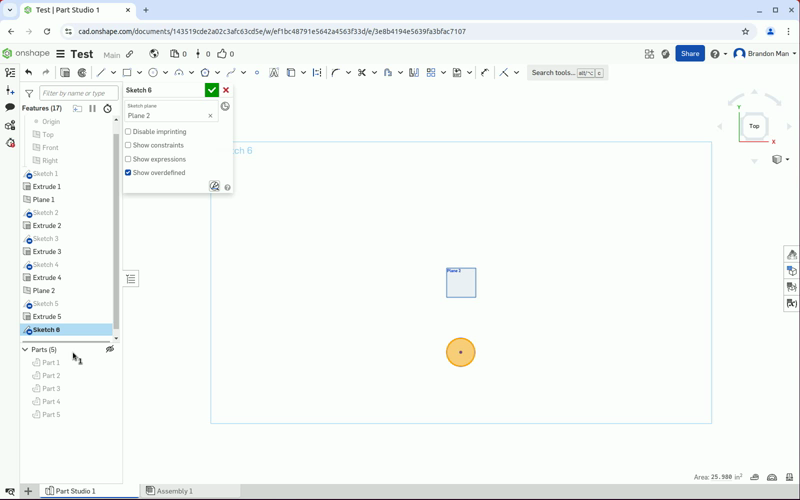
key(shift+e)
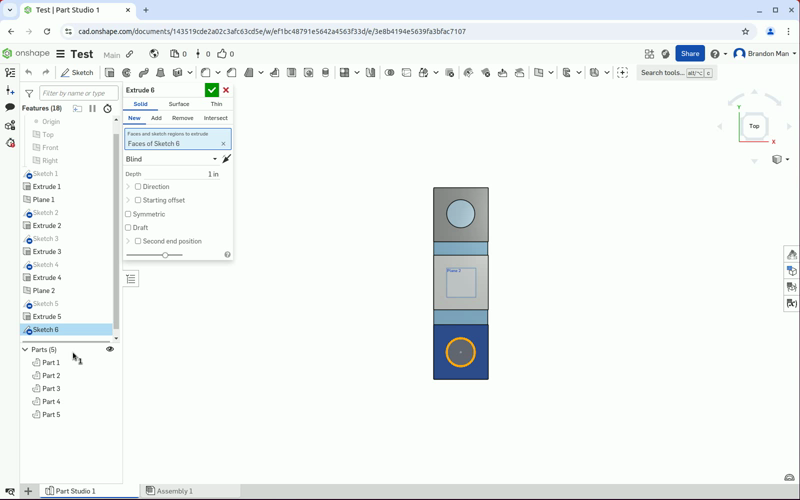
mouse_move(143, 106)
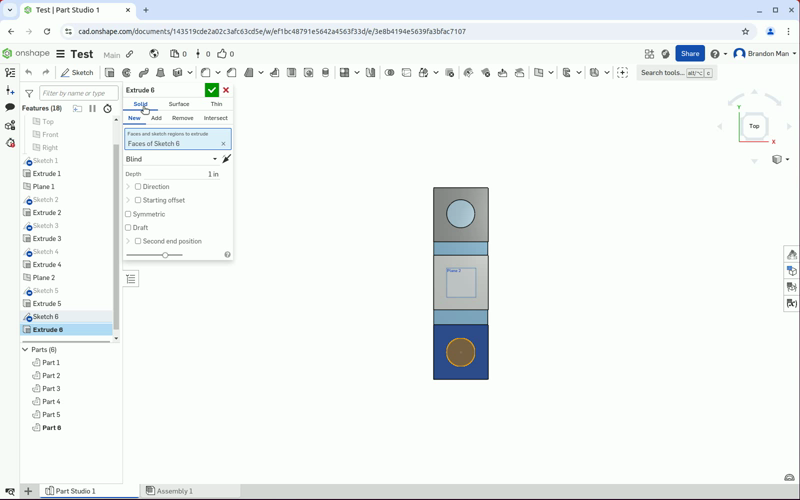
click(143, 106)
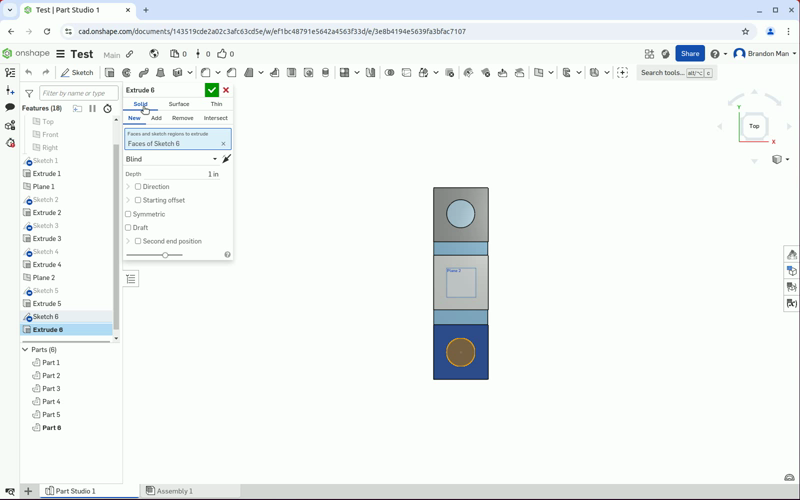
mouse_move(137, 120)
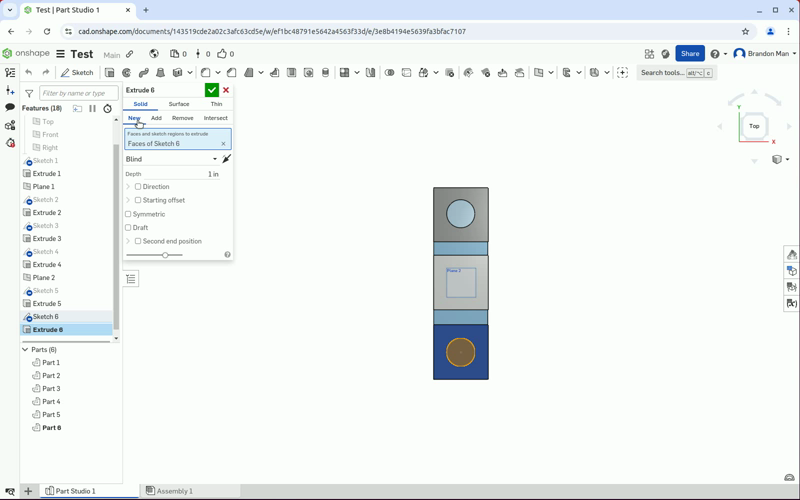
click(137, 120)
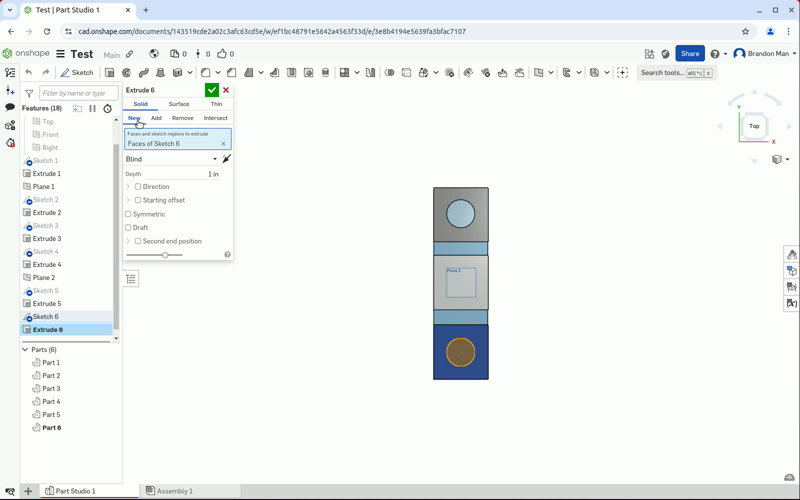
key(tab, 4)
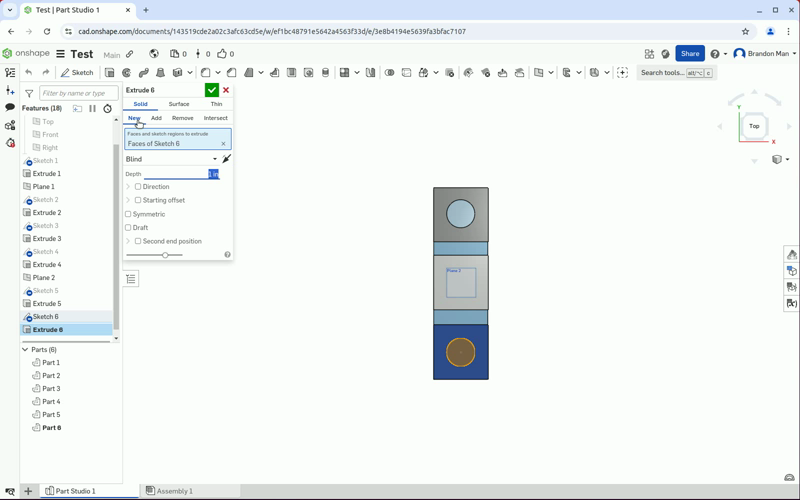
text(11.073)
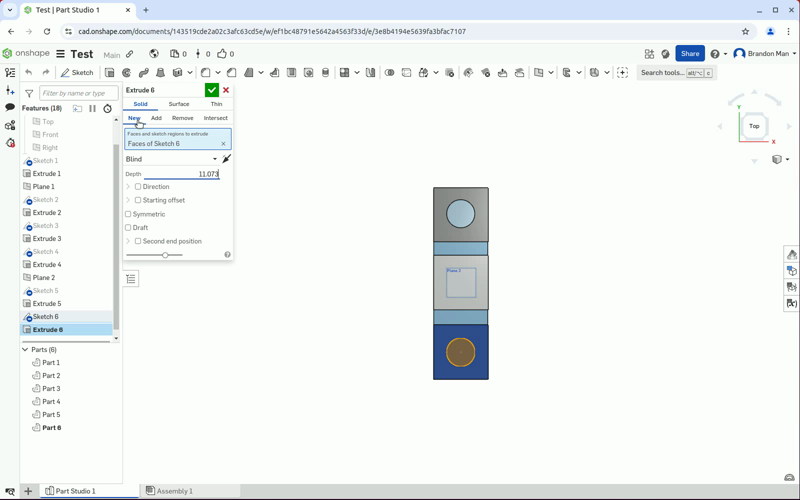
key(enter)
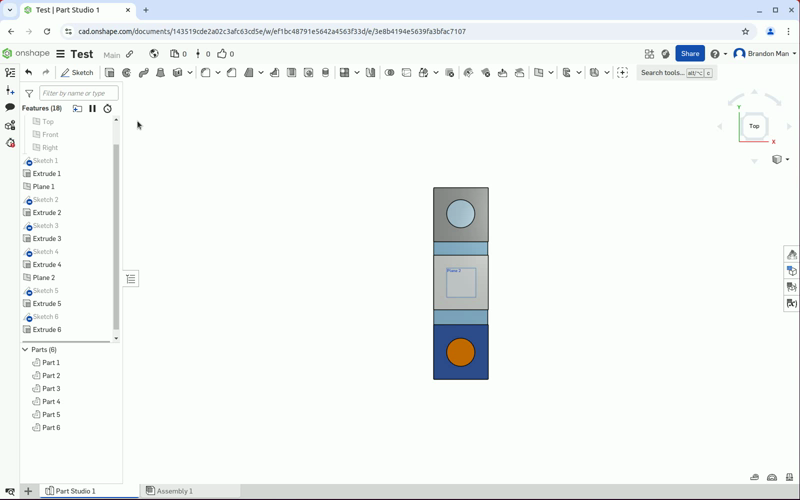
key(shift+h)
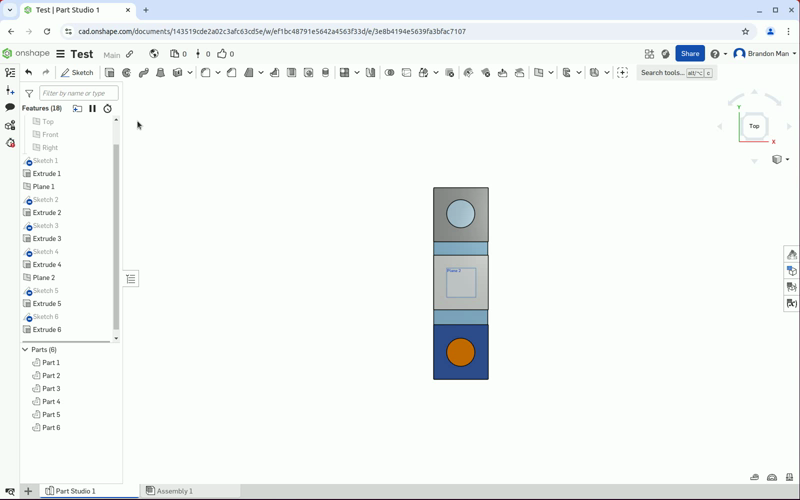
key(shift+h)
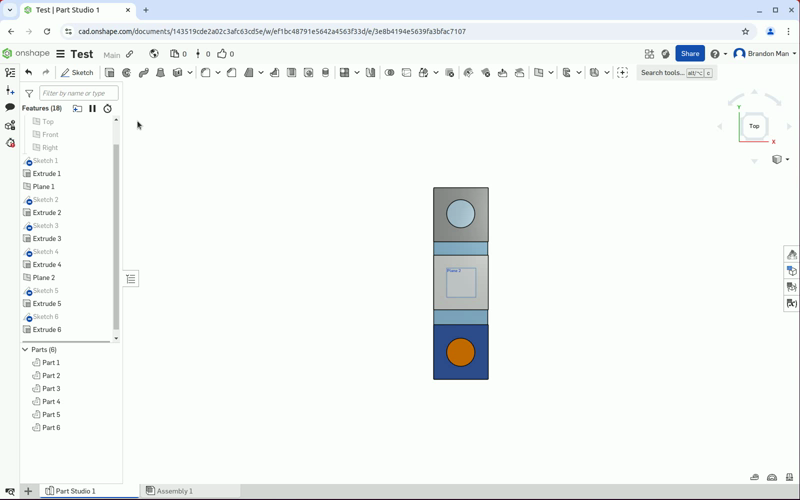
mouse_move(69, 163)
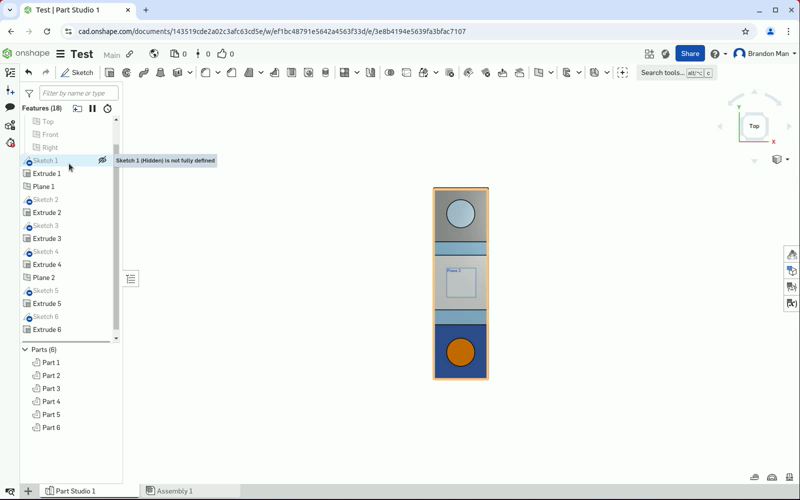
click(69, 163)
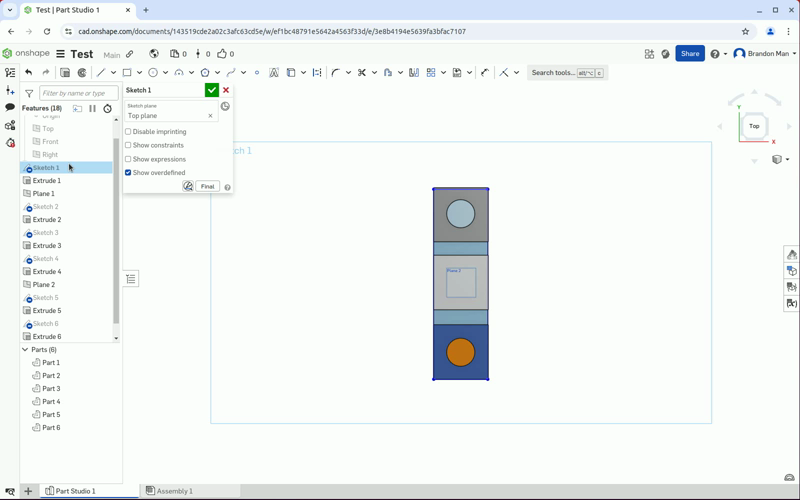
mouse_move(229, 92)
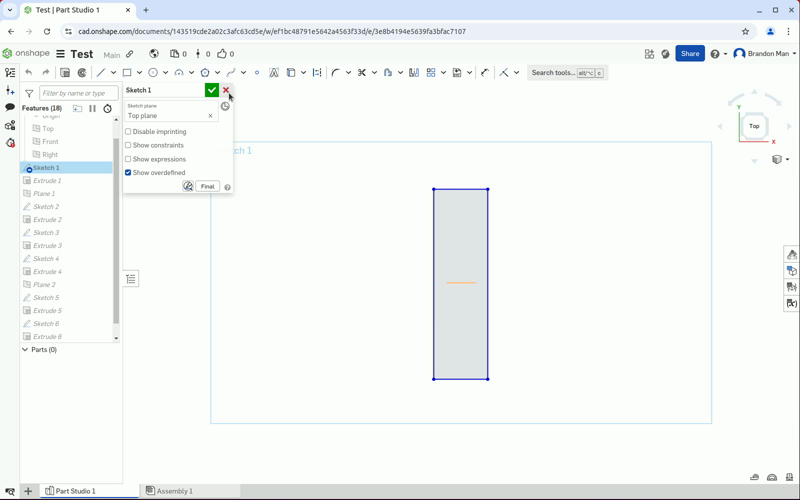
click(229, 92)
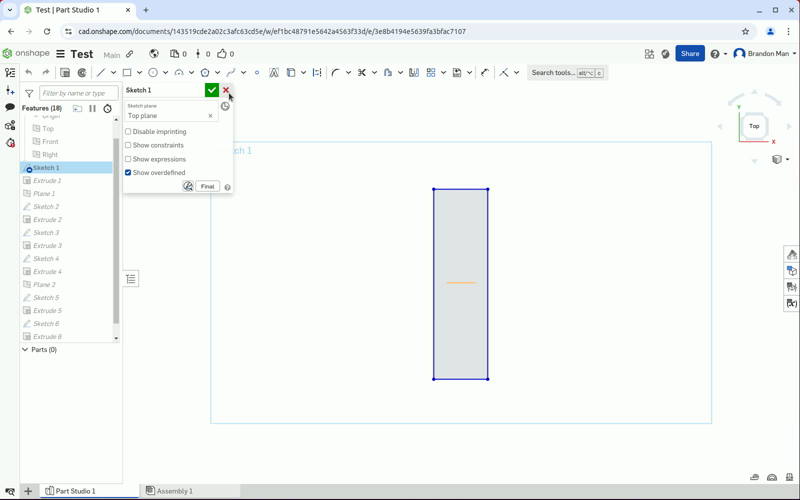
key(shift+s)
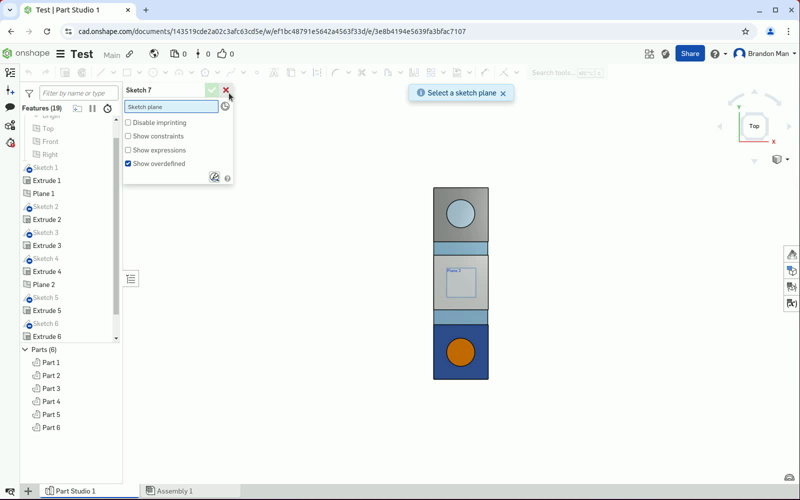
mouse_move(69, 267)
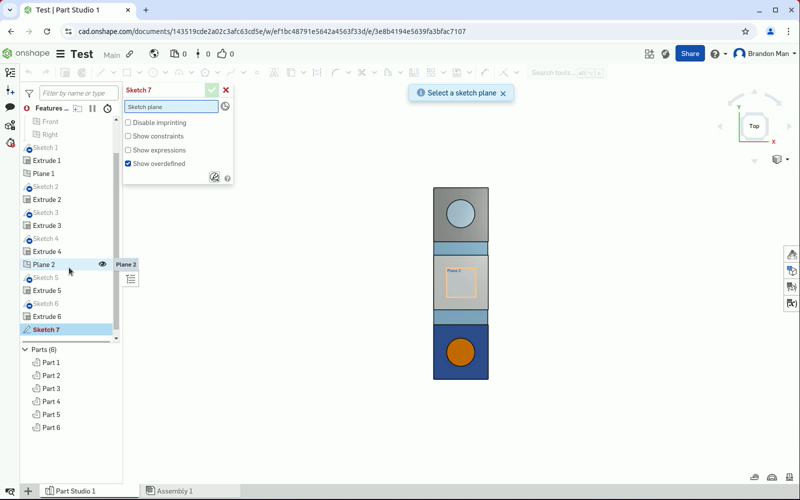
click(69, 267)
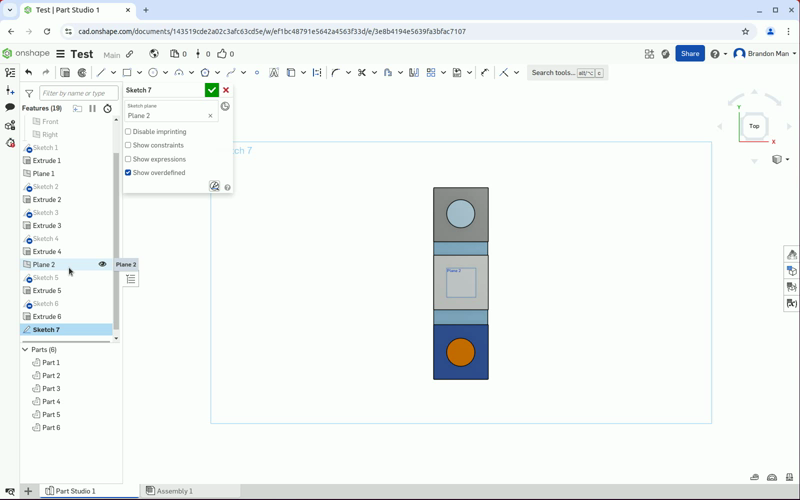
mouse_move(73, 352)
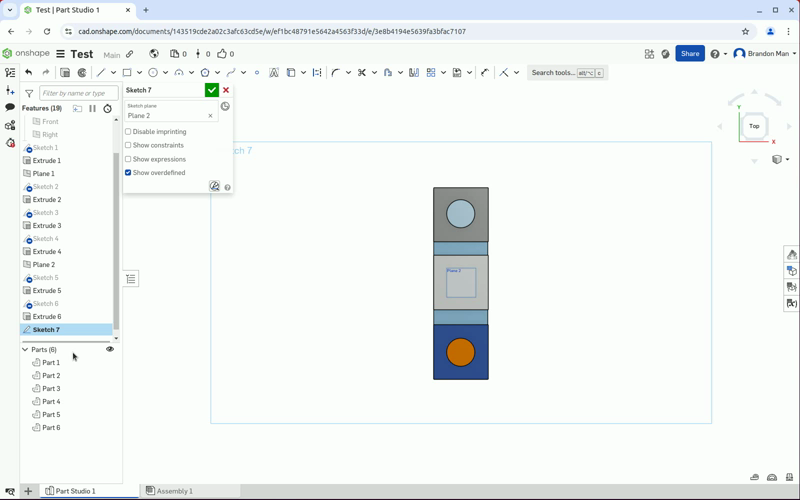
key(y)
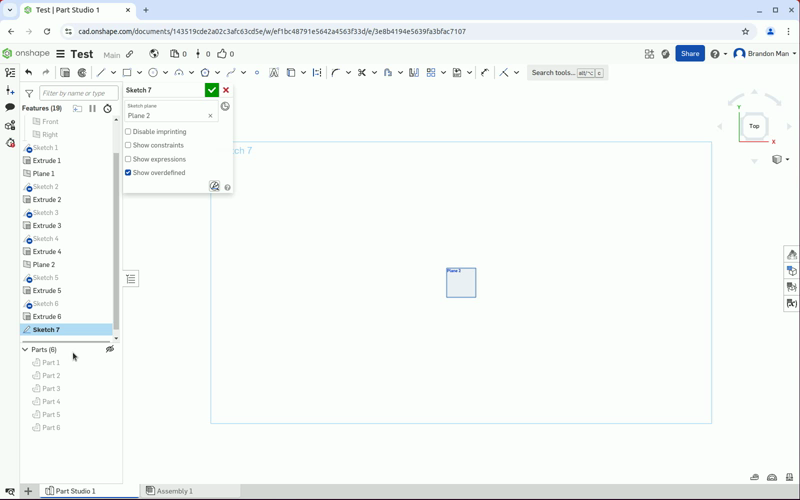
key(c)
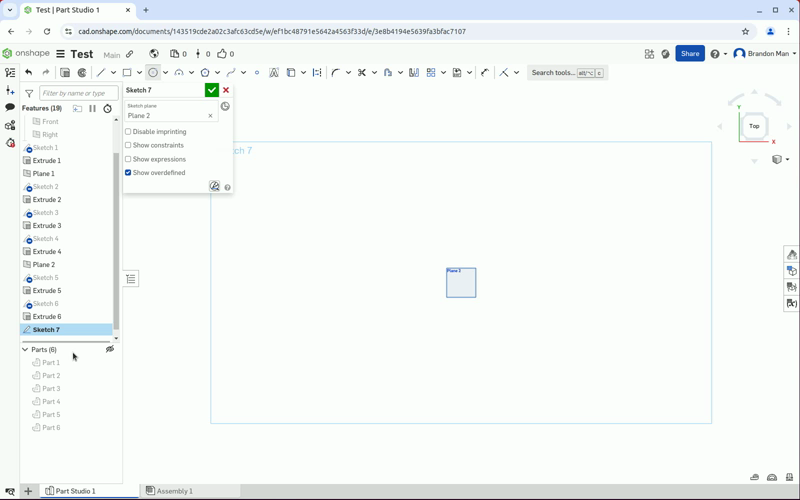
key_down(shift)
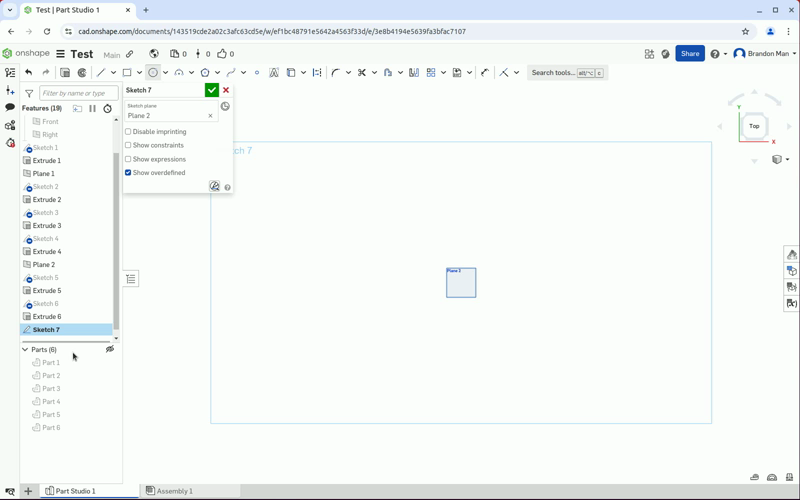
mouse_move(460, 282)
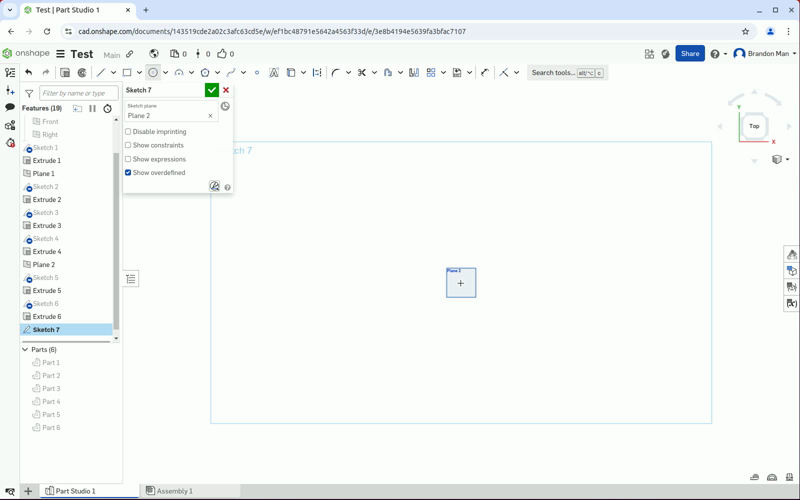
click(460, 282)
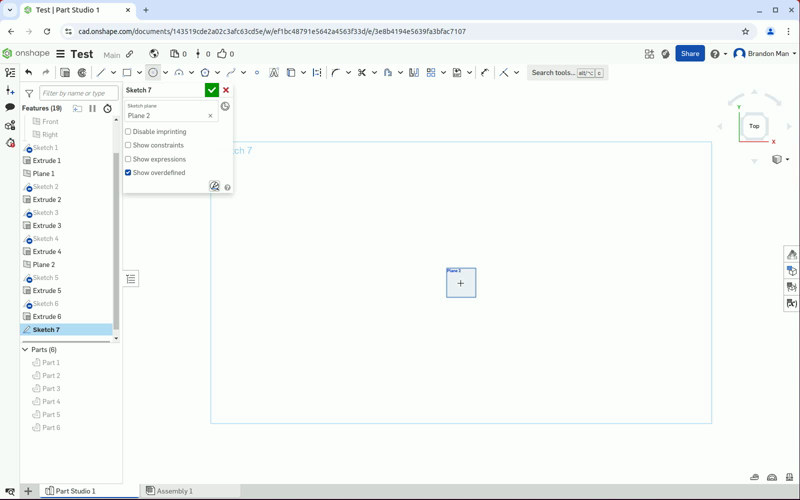
key_up(shift)
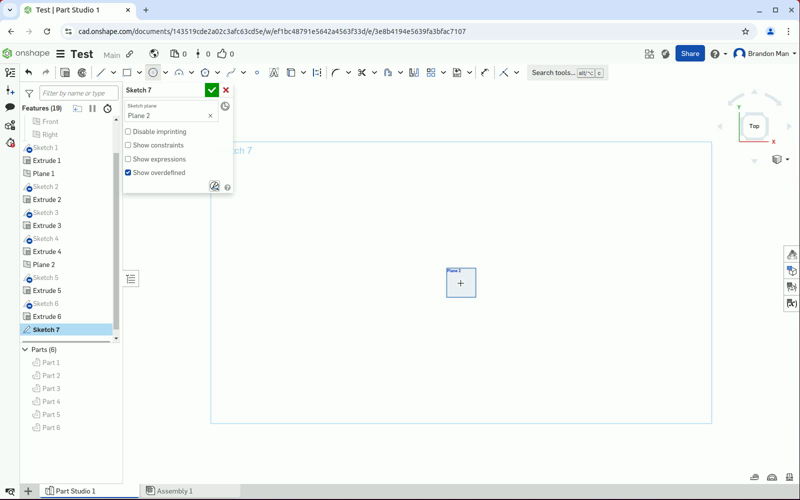
mouse_move(474, 282)
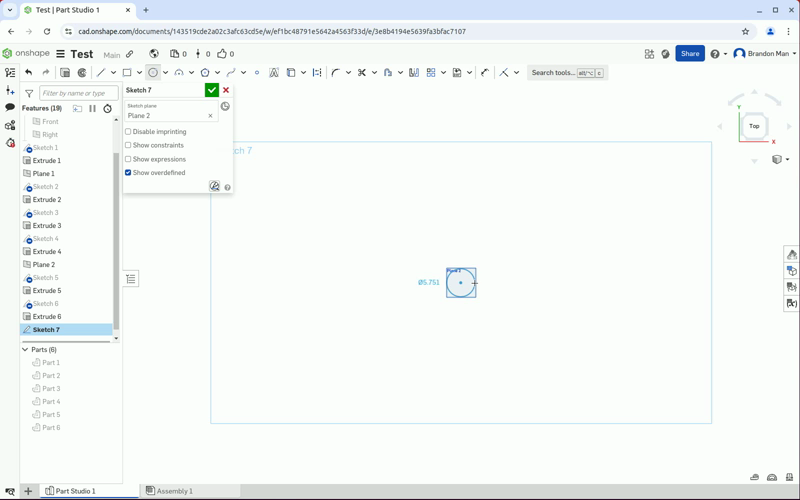
click(474, 282)
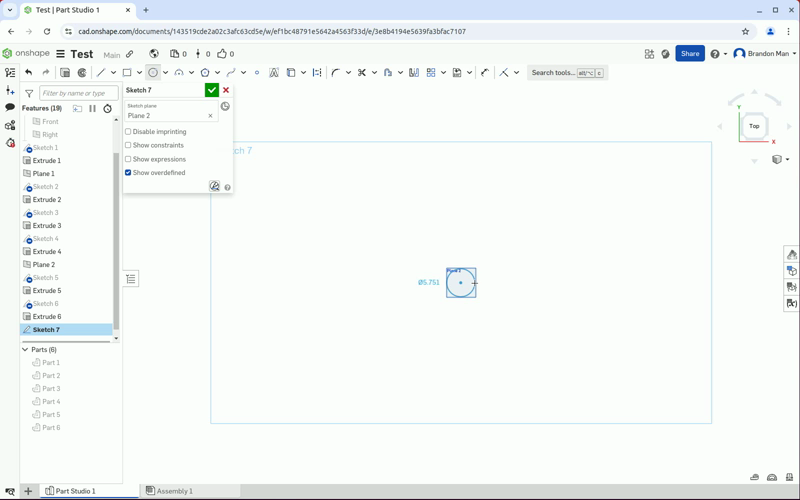
key(esc)
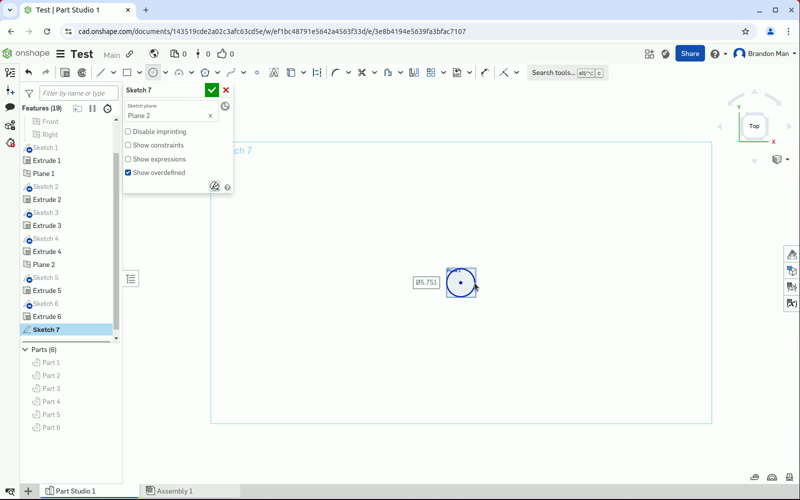
mouse_move(467, 276)
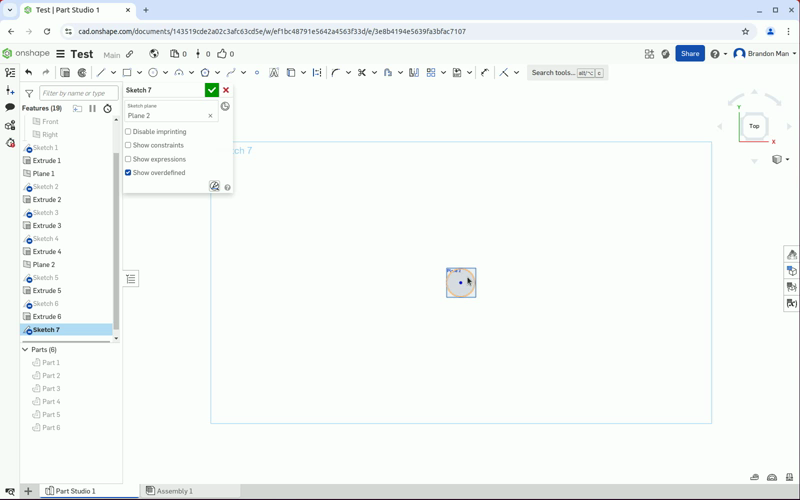
scroll(6)
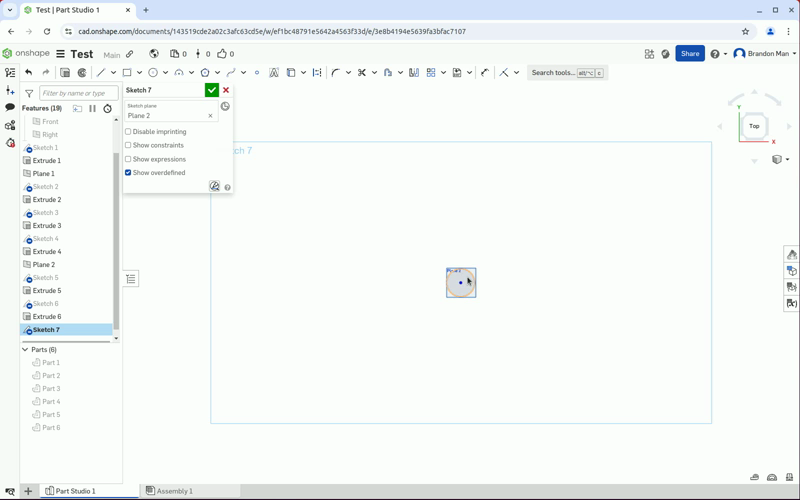
scroll(6)
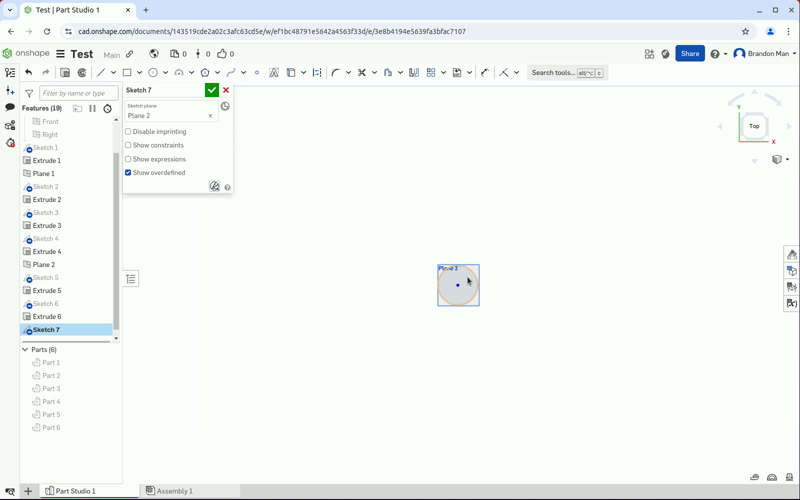
scroll(6)
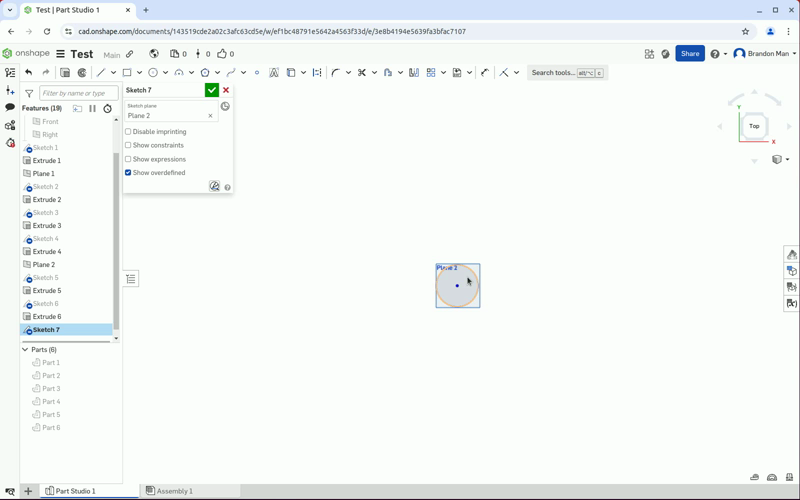
scroll(6)
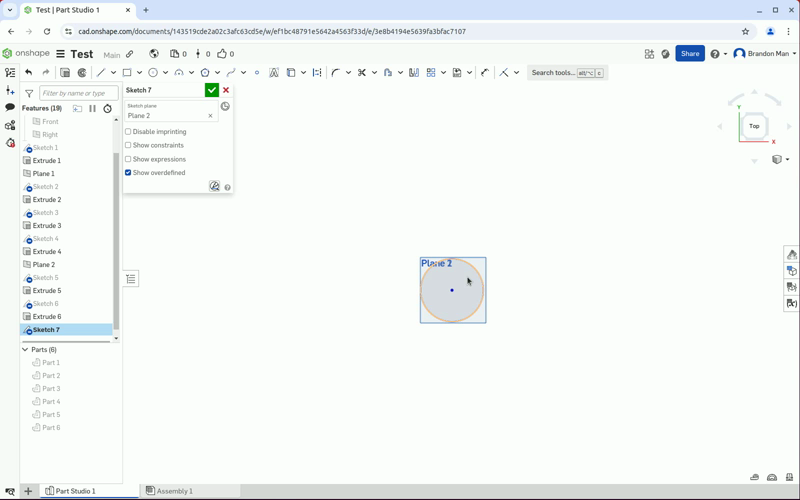
scroll(6)
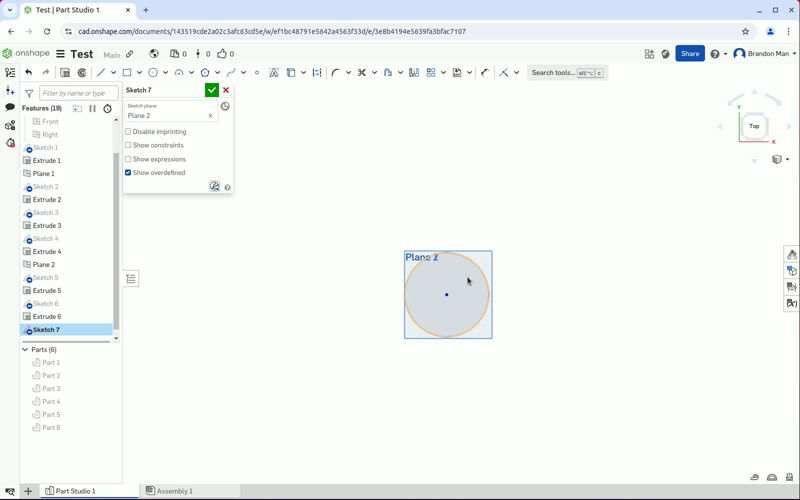
scroll(6)
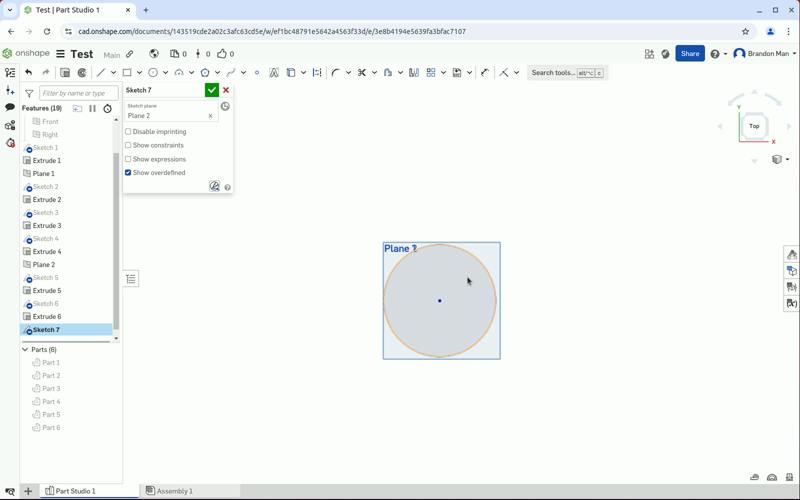
scroll(6)
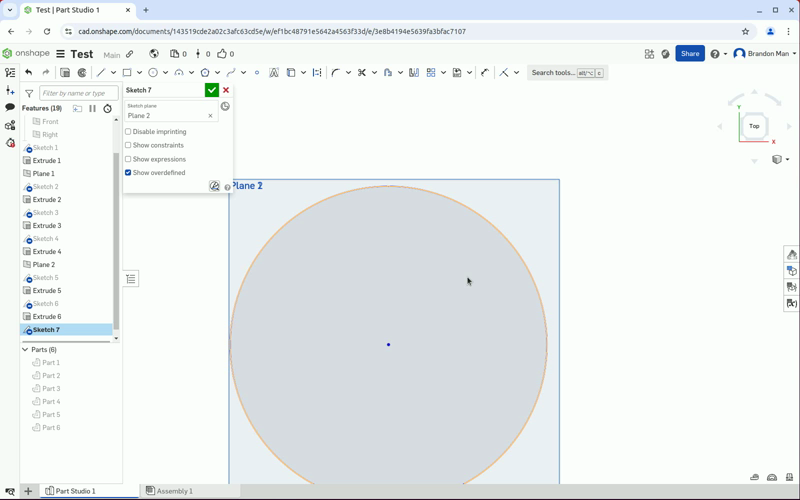
click(467, 276)
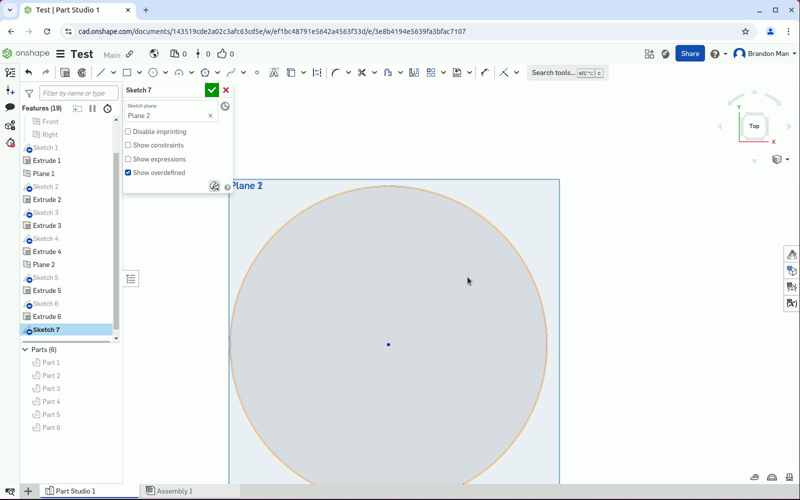
scroll(-6)
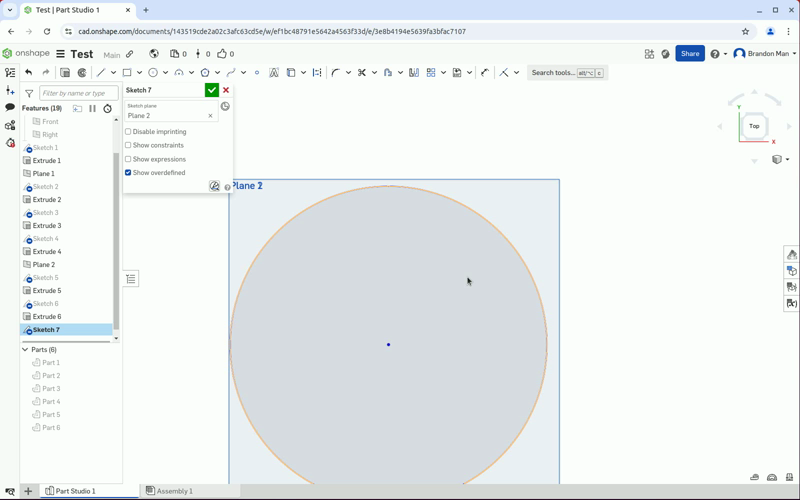
scroll(-6)
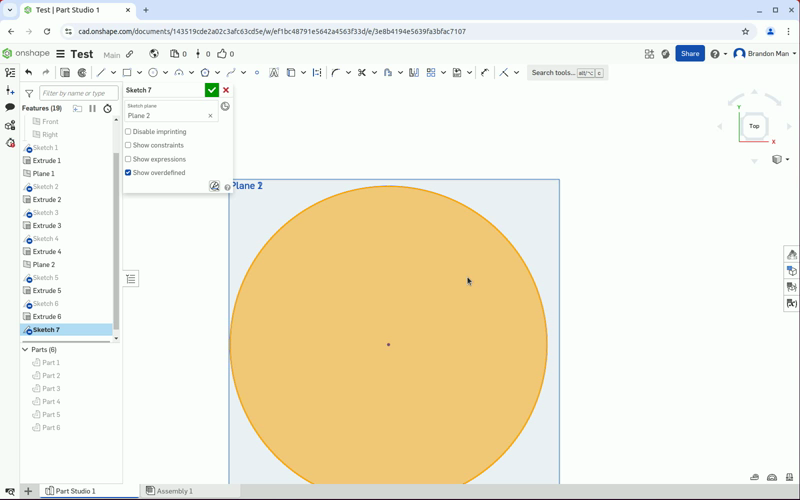
scroll(-6)
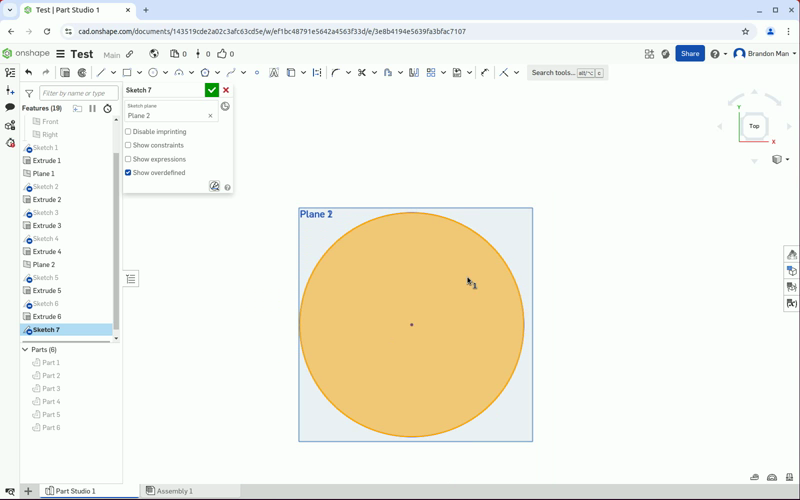
scroll(-6)
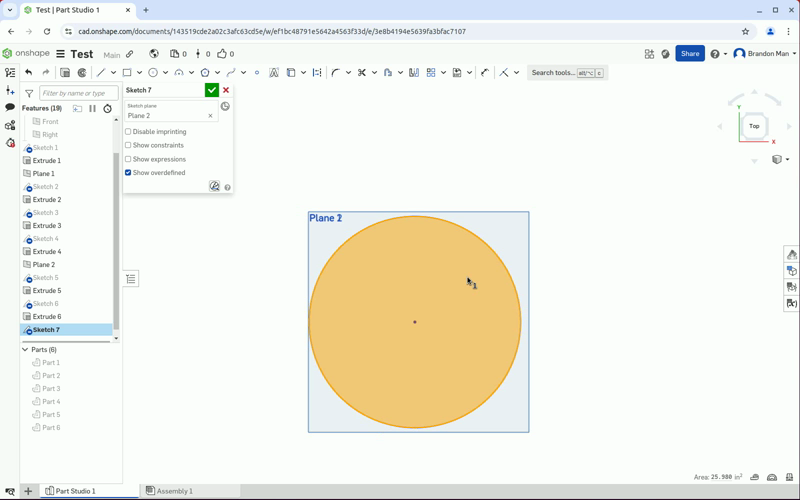
scroll(-6)
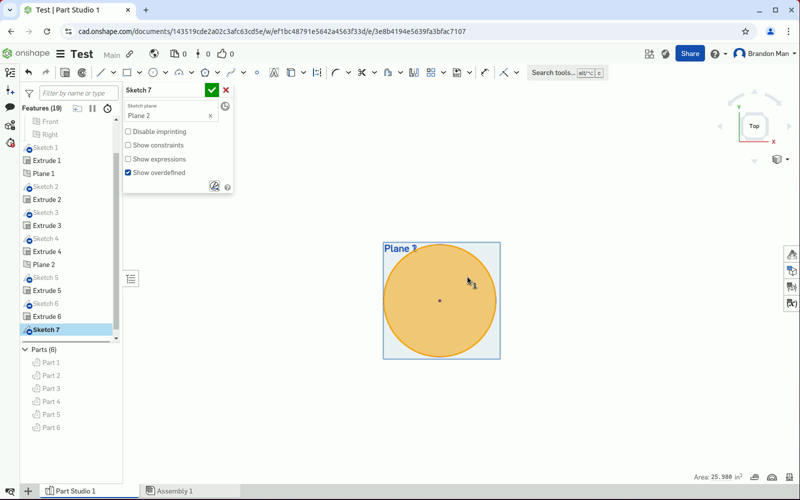
scroll(-6)
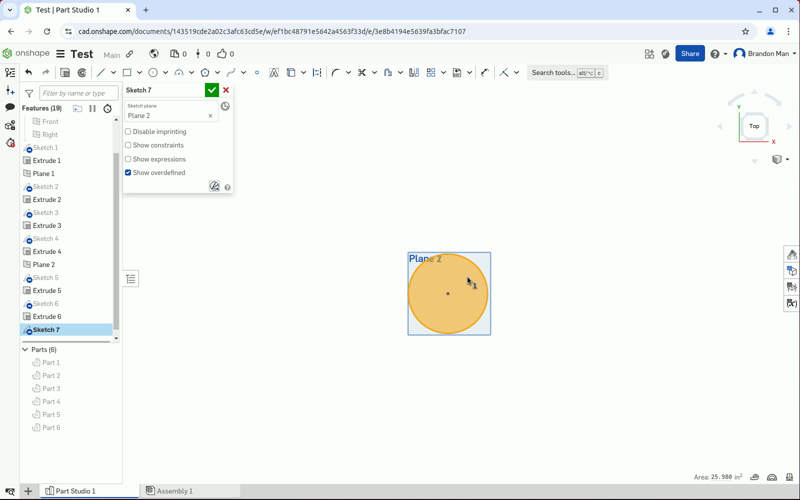
scroll(-6)
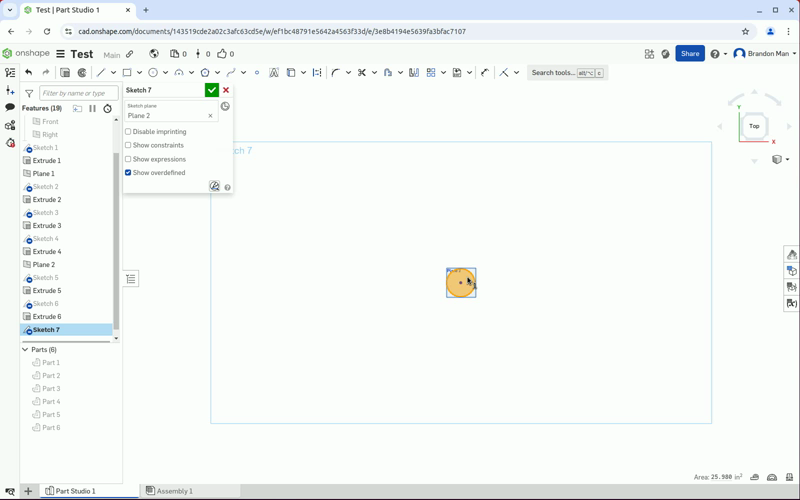
mouse_move(73, 352)
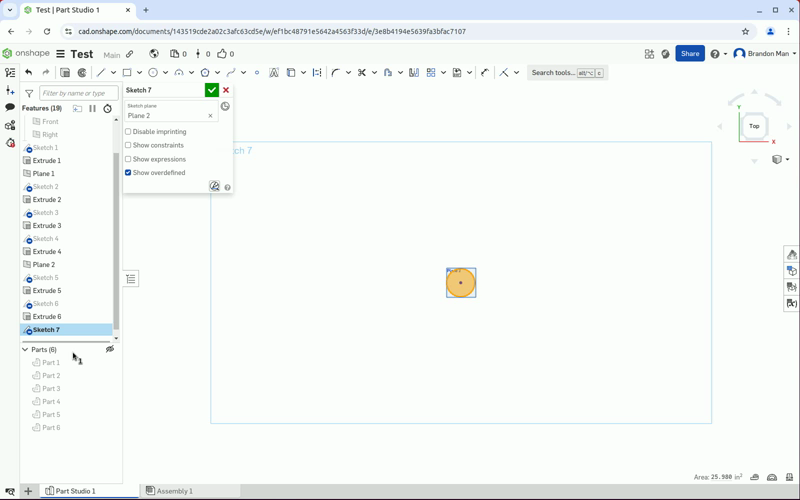
key(shift+y)
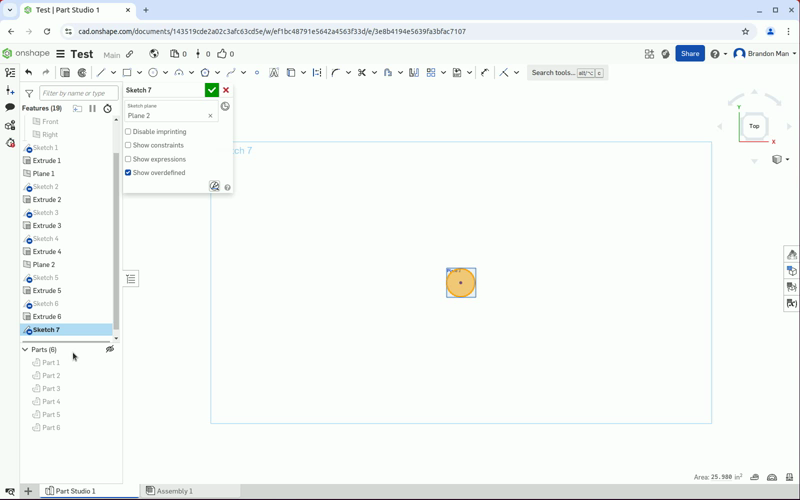
key(shift+e)
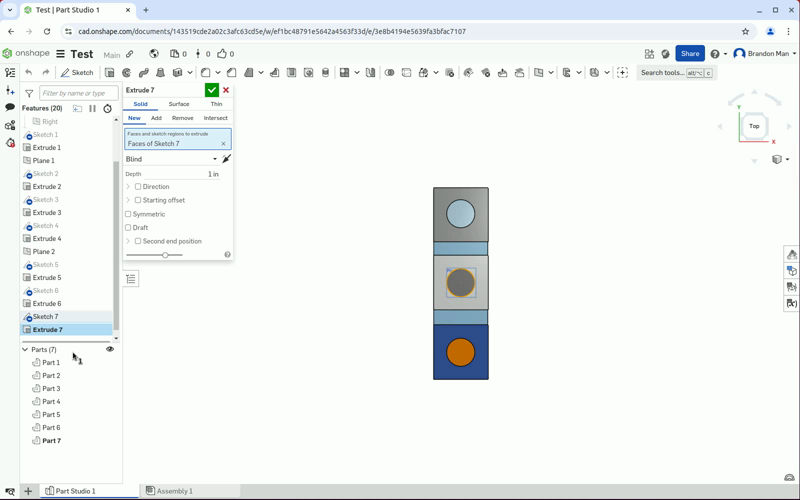
mouse_move(143, 106)
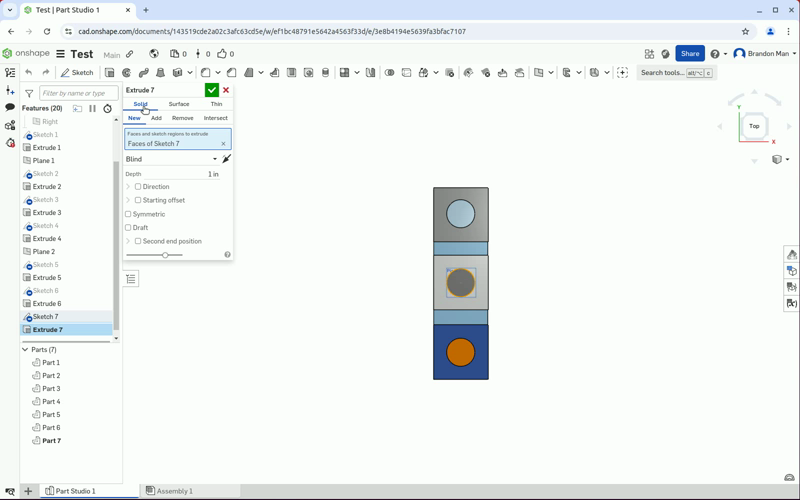
click(143, 106)
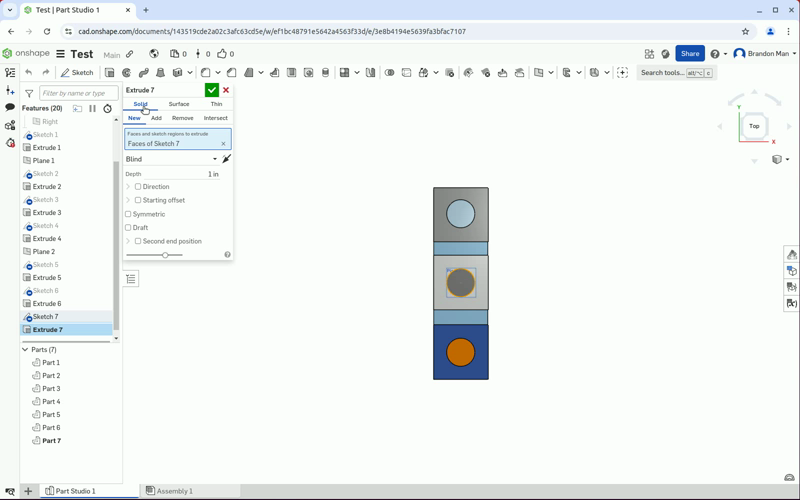
mouse_move(137, 120)
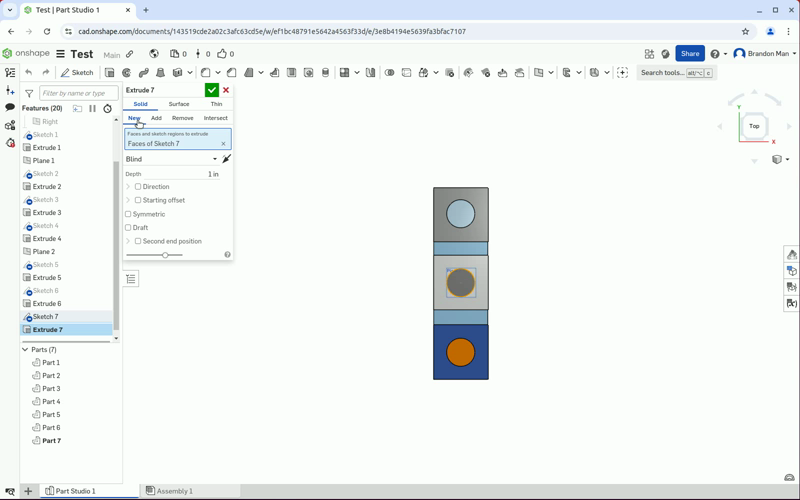
click(137, 120)
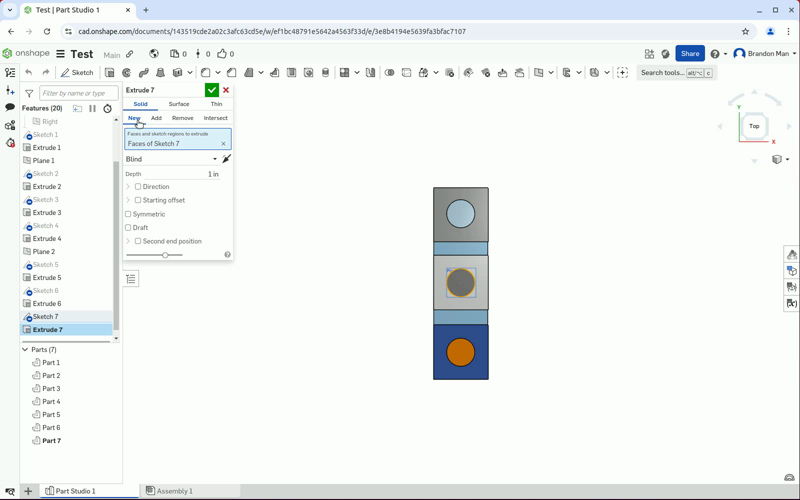
key(tab, 4)
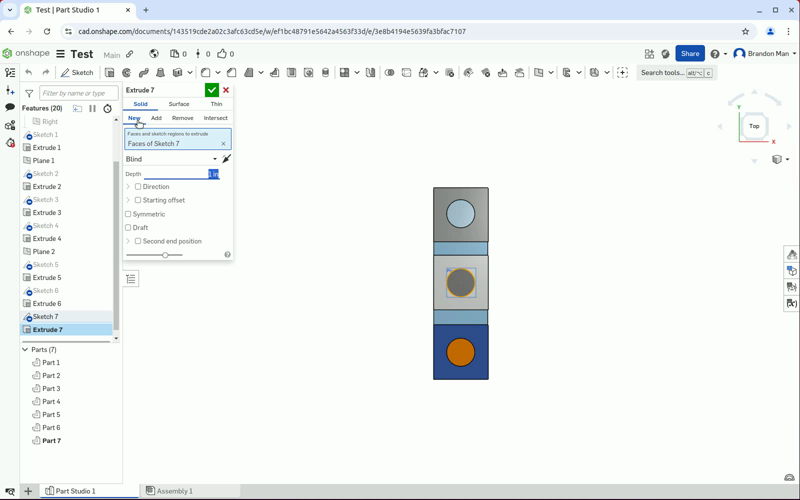
text(11.073)
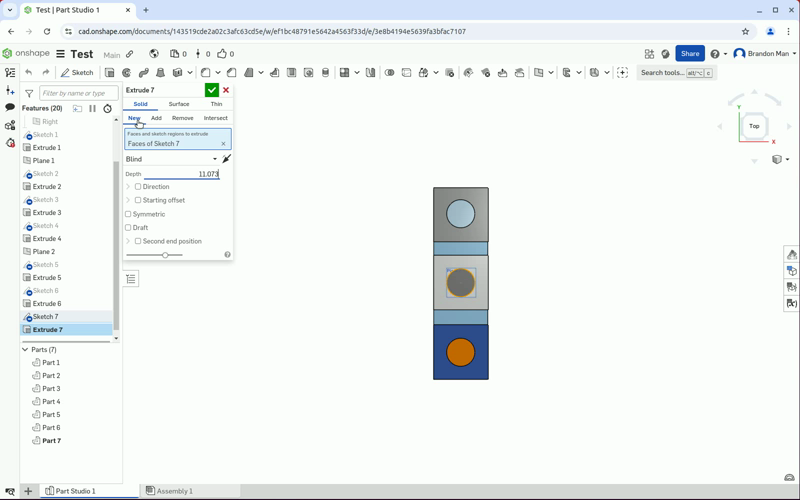
key(enter)
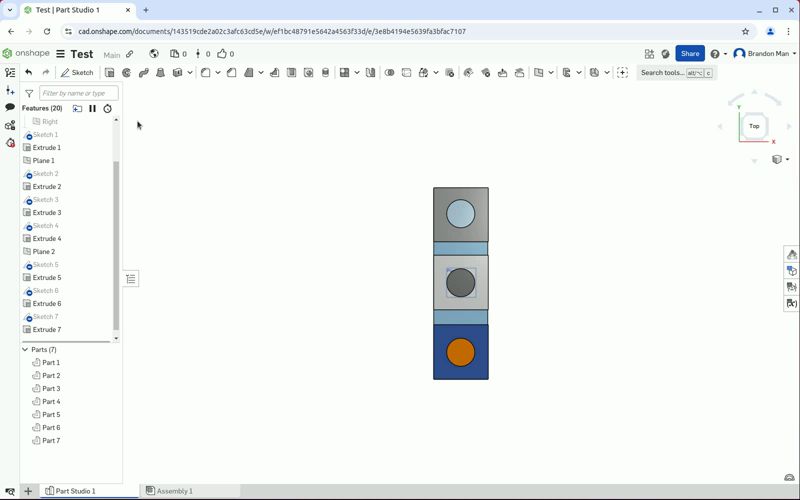
key(shift+h)
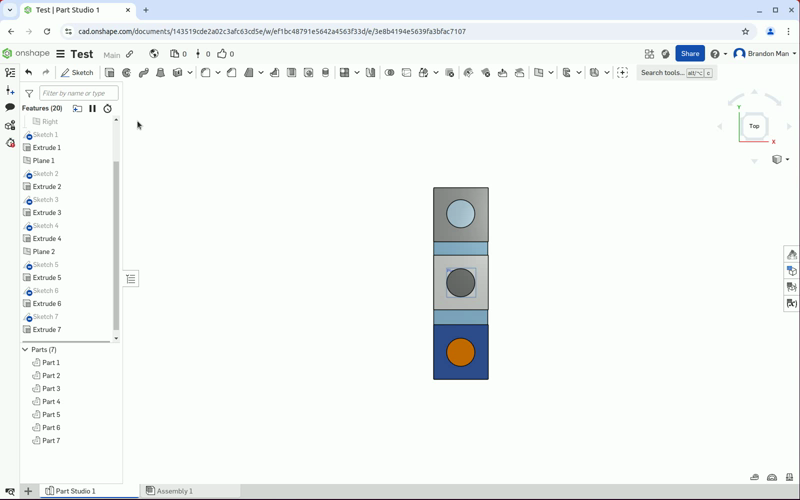
key(shift+h)
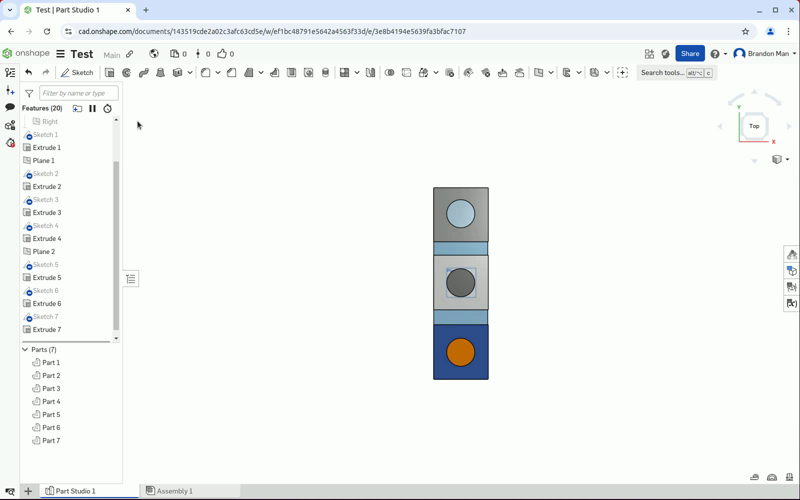
key(shift+7)
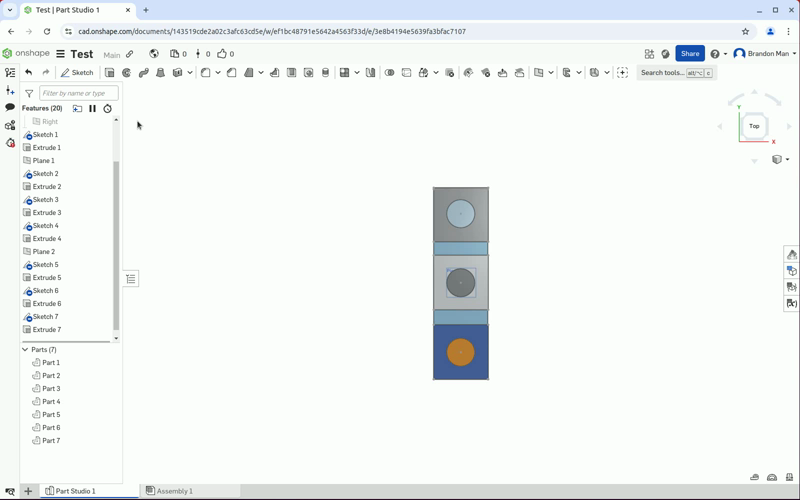
key(up, 3)
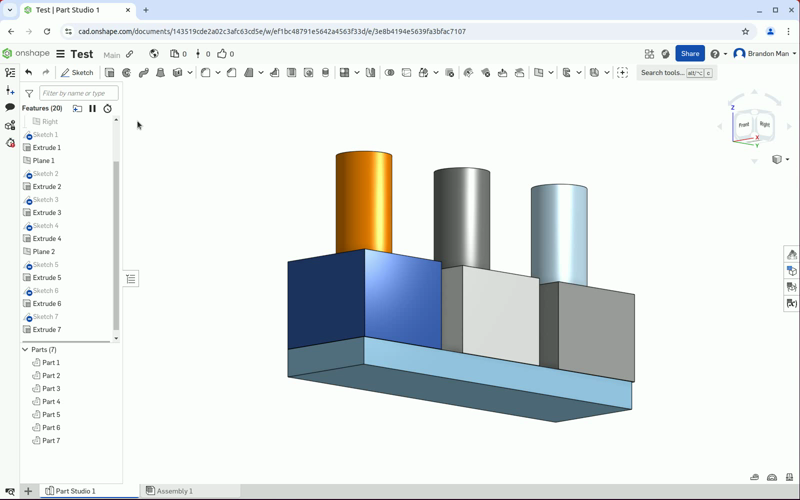
key(left, 3)
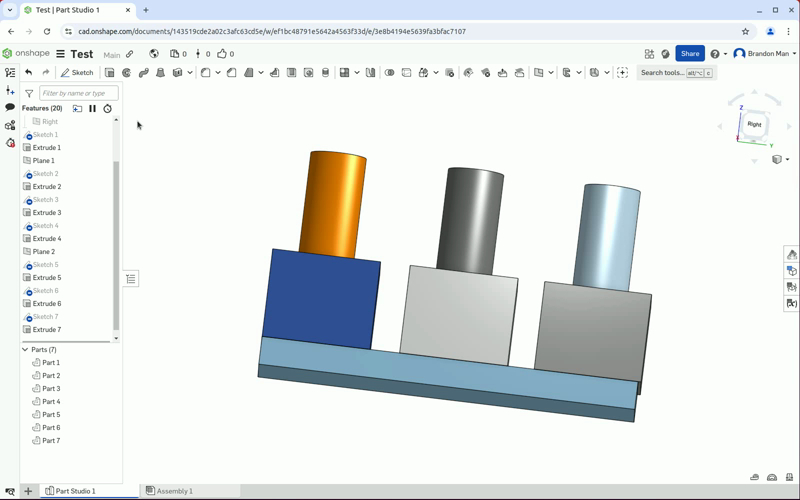
key(right, 3)
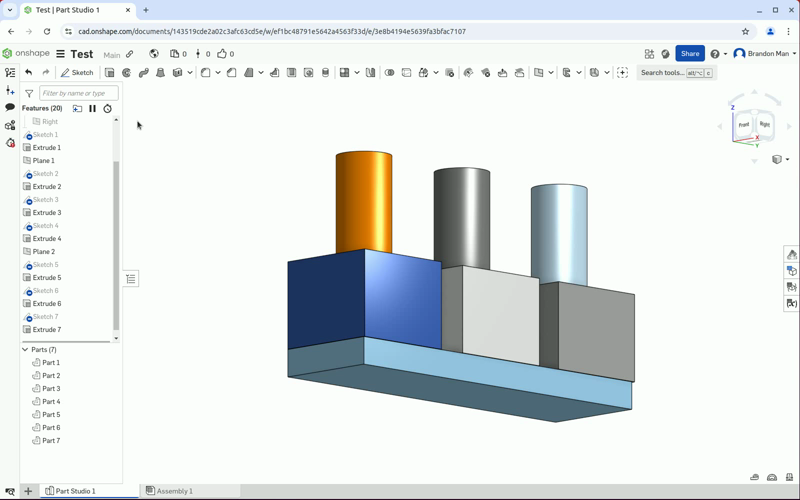
key(down, 3)
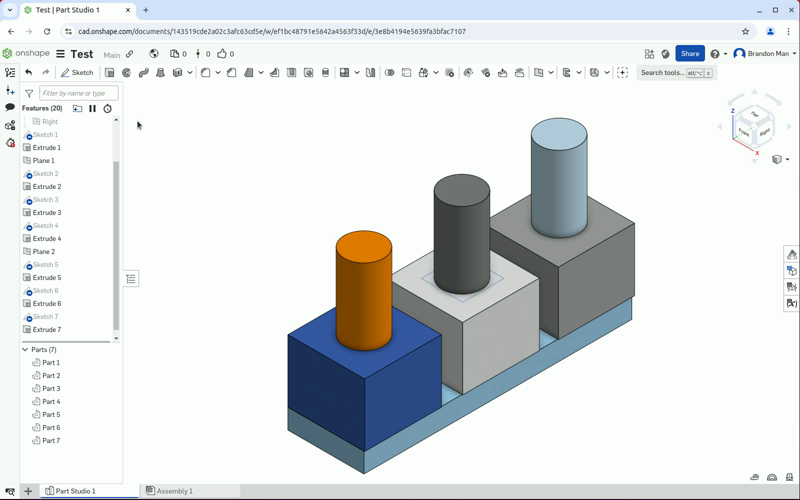
mouse_move(69, 137)
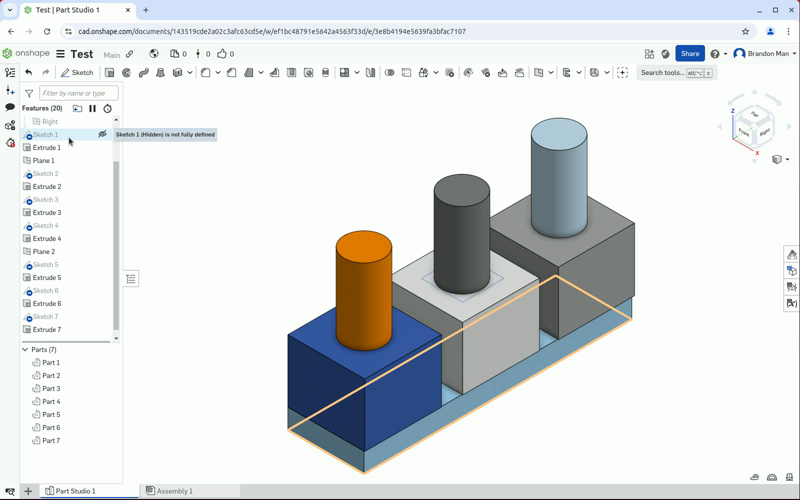
click(69, 137)